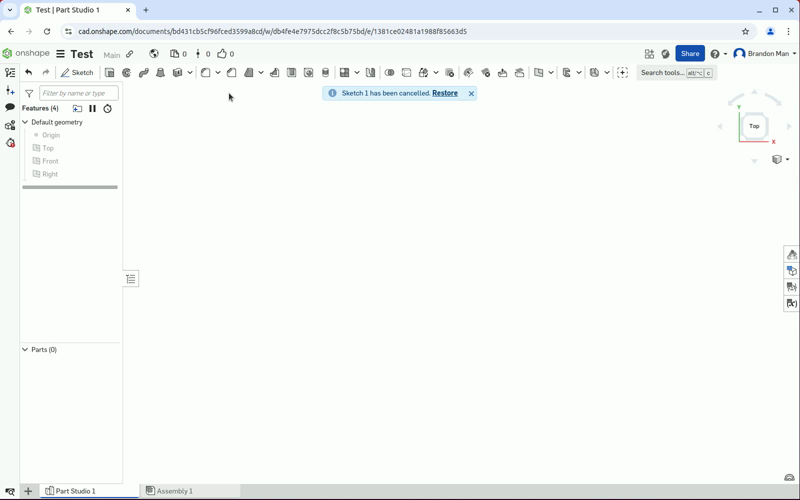
key(shift+h)
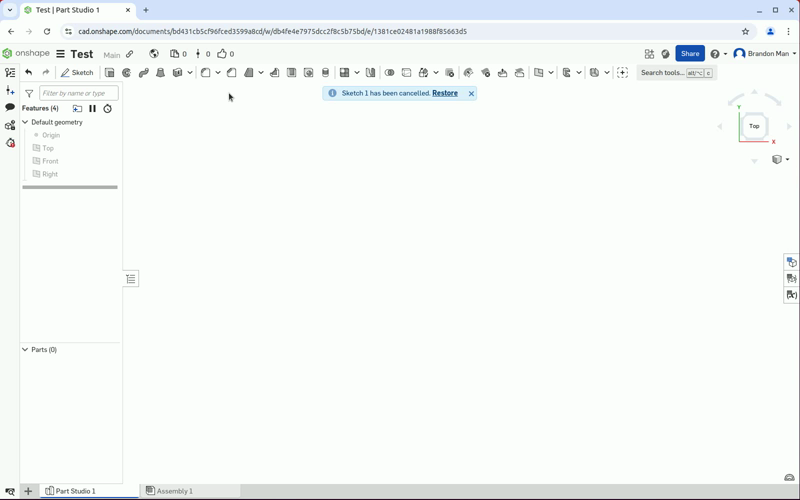
key(shift+s)
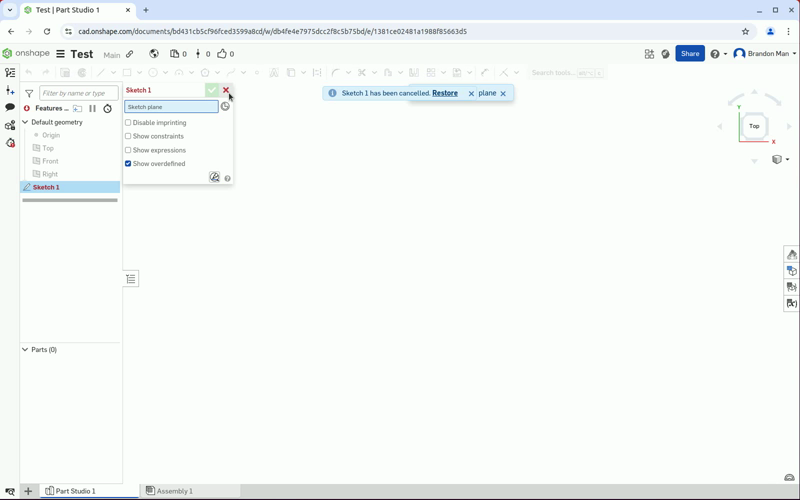
mouse_move(73, 150)
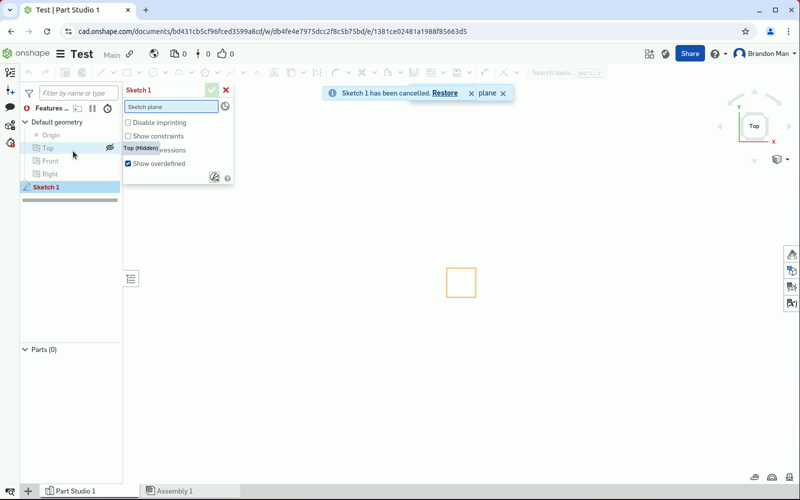
click(73, 150)
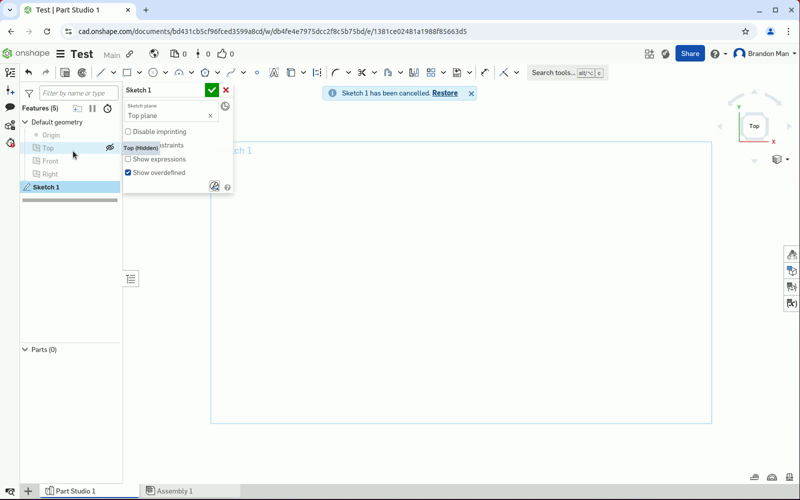
mouse_move(73, 352)
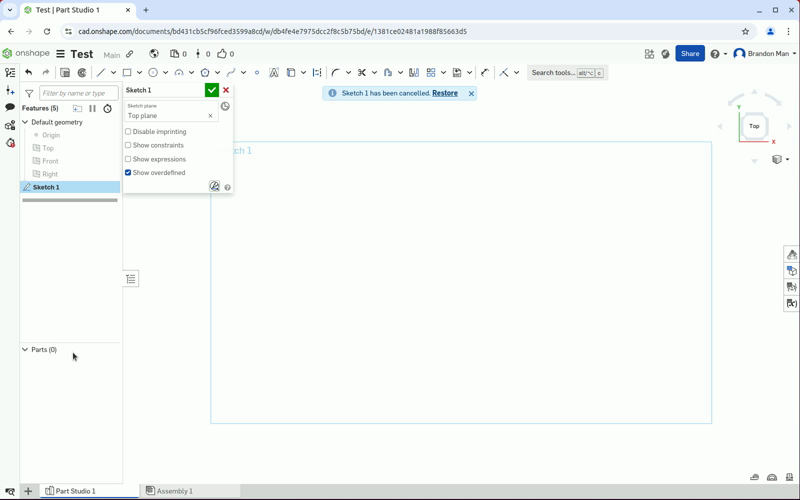
key(y)
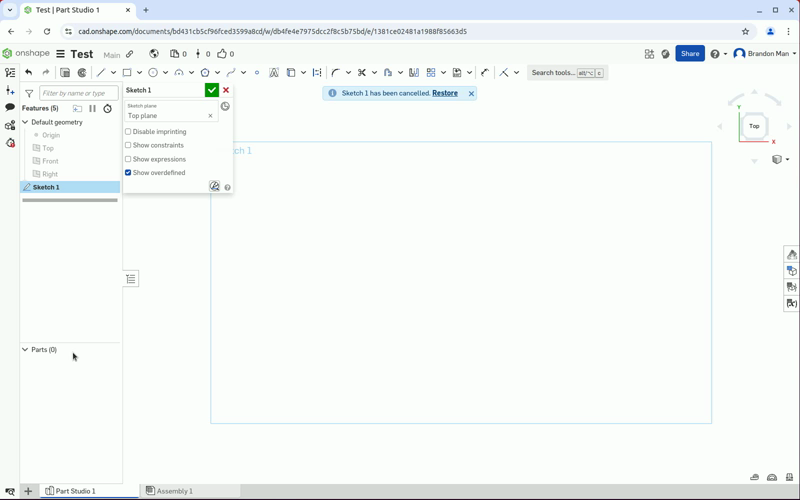
key(c)
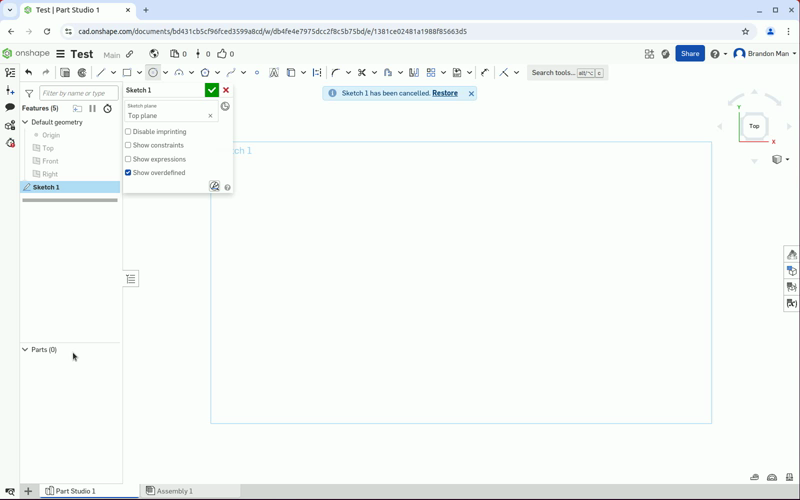
key_down(shift)
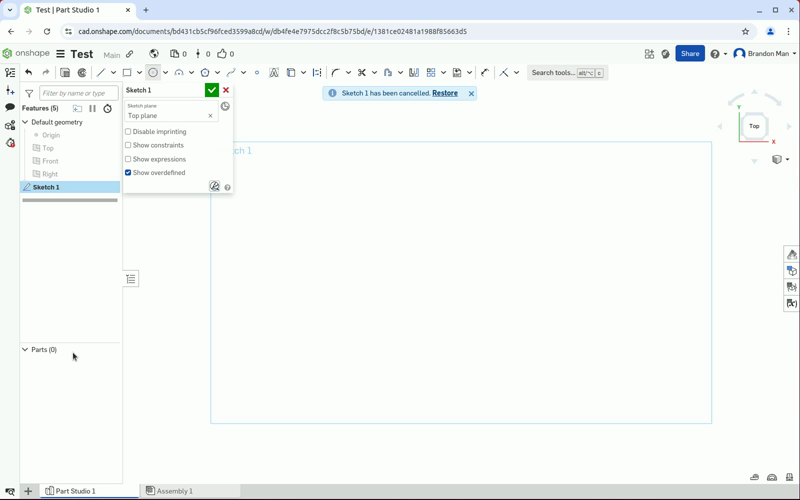
mouse_move(460, 282)
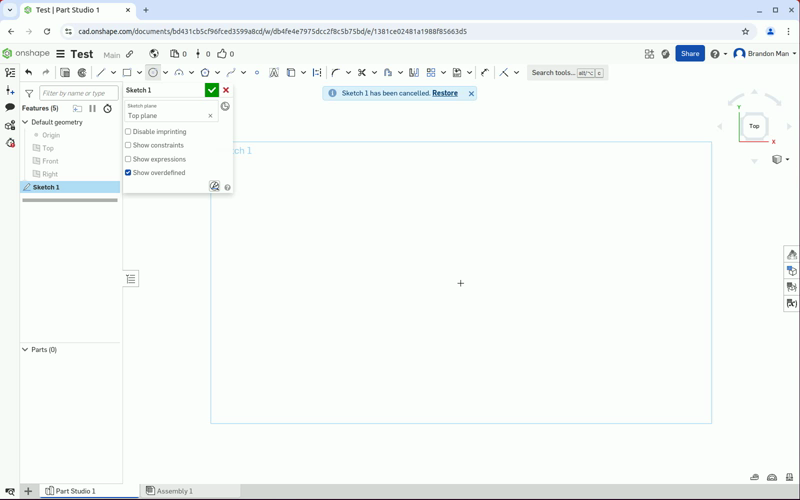
click(460, 282)
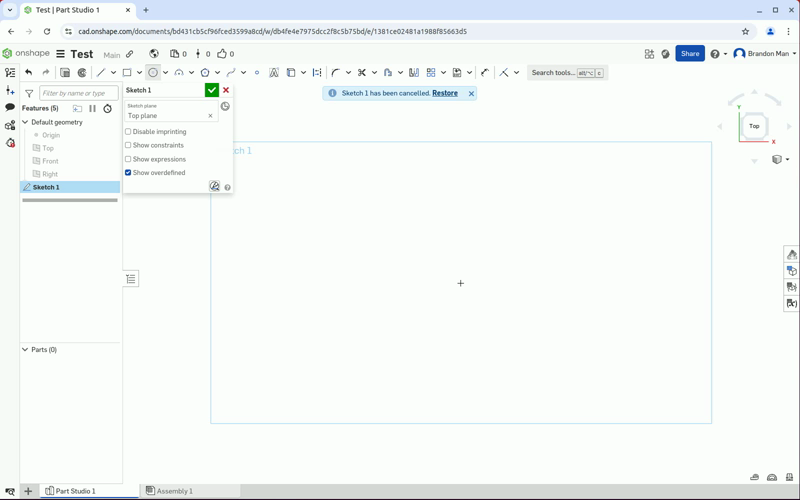
key_up(shift)
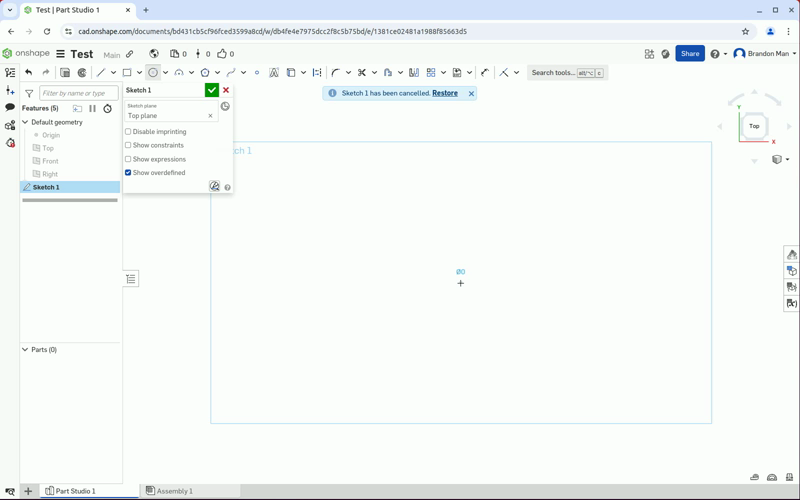
mouse_move(474, 282)
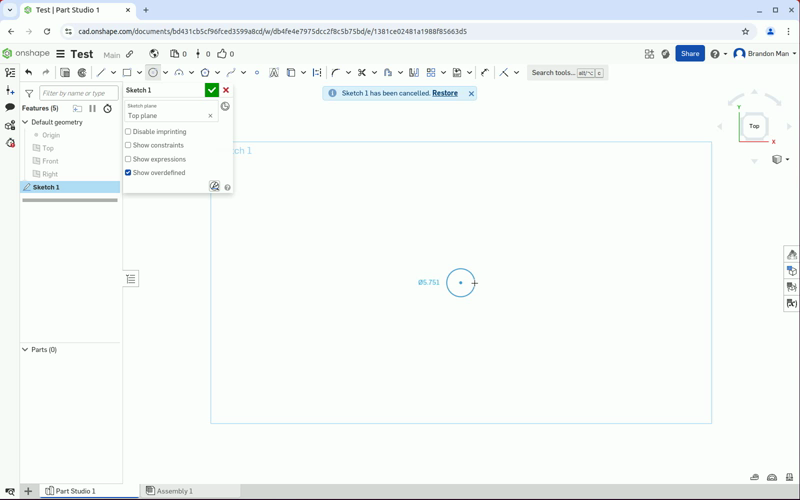
click(474, 282)
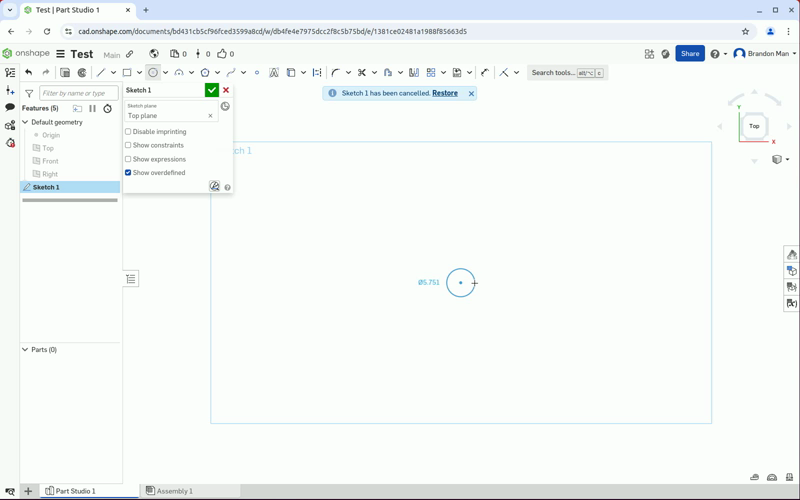
key(esc)
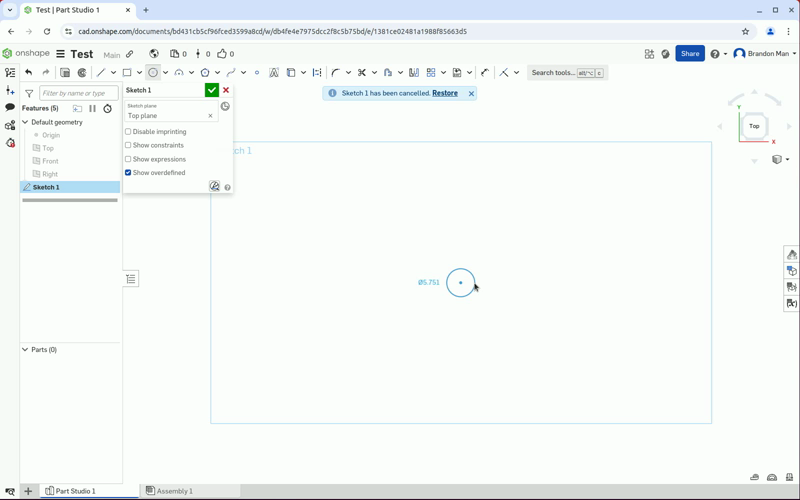
key(c)
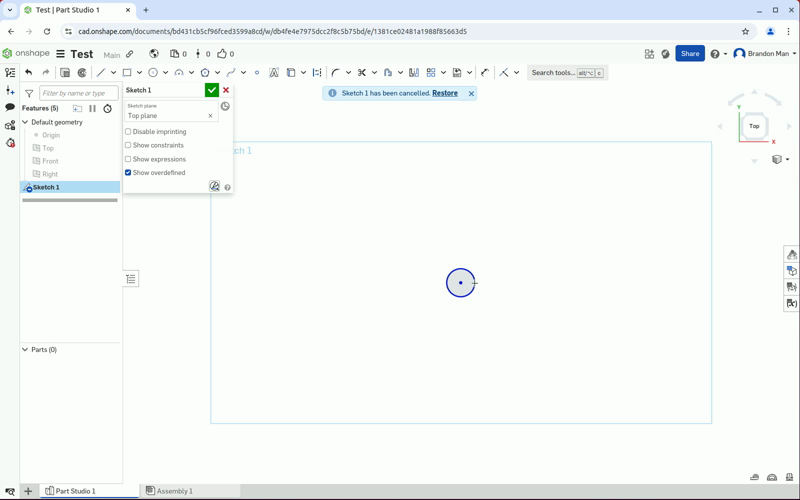
key_down(shift)
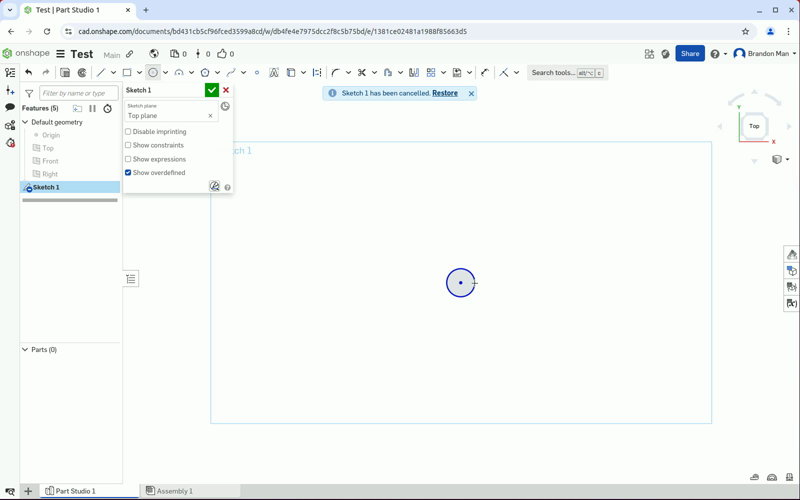
mouse_move(460, 282)
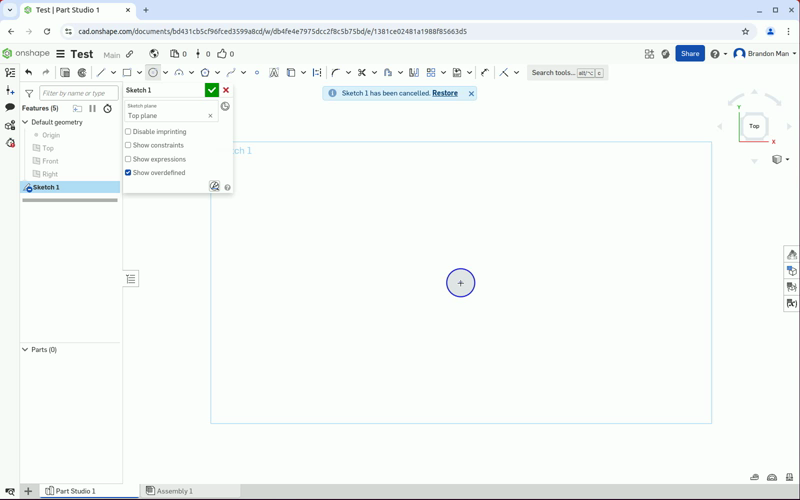
click(460, 282)
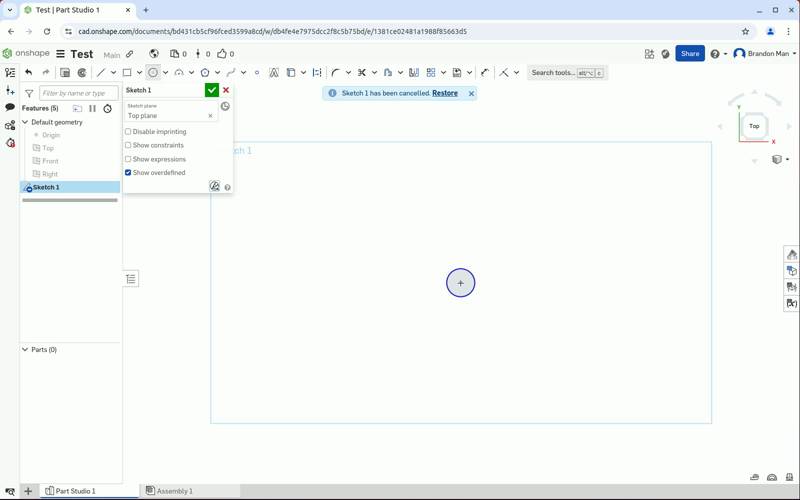
key_up(shift)
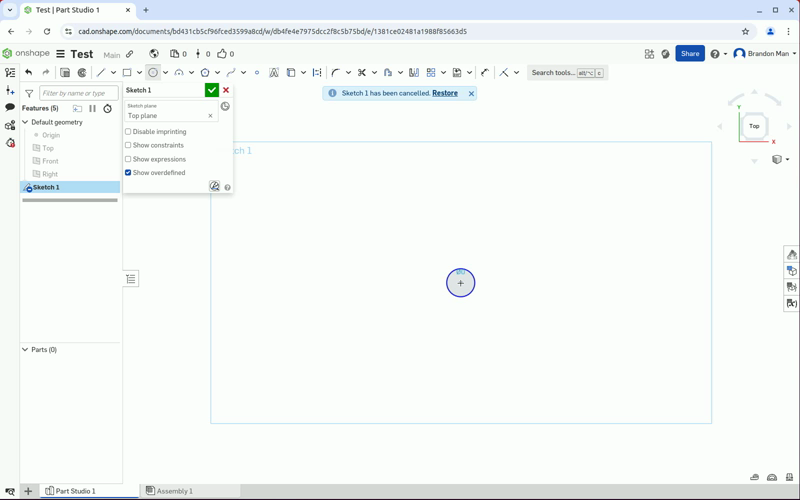
mouse_move(473, 282)
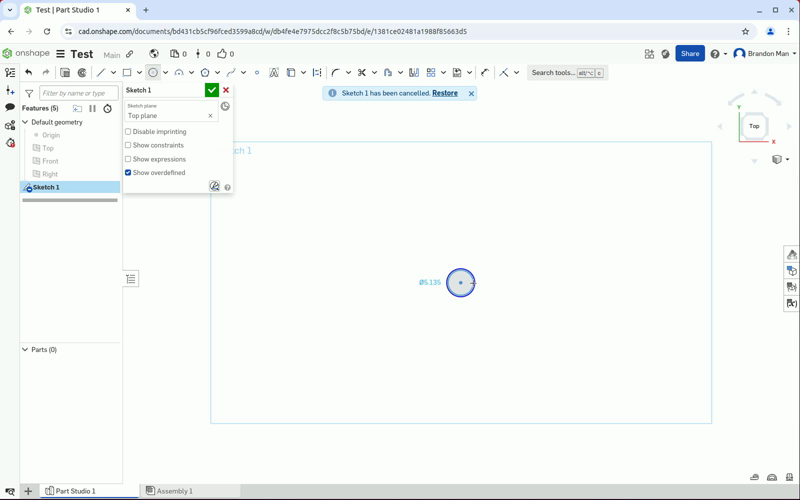
scroll(6)
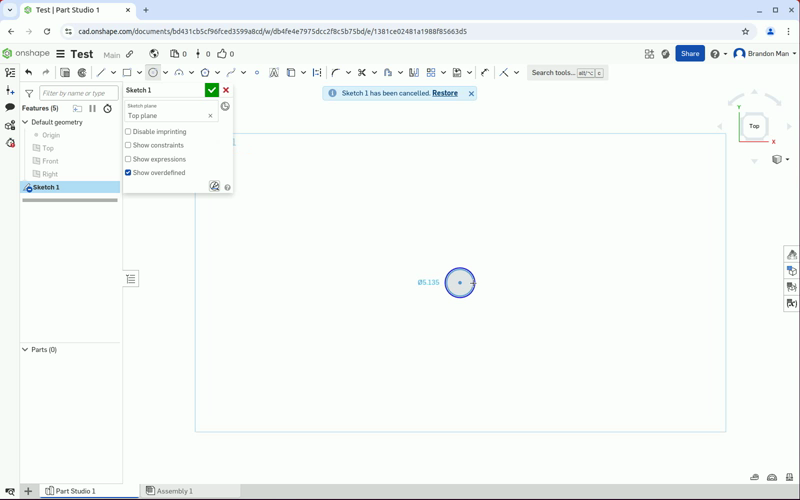
scroll(6)
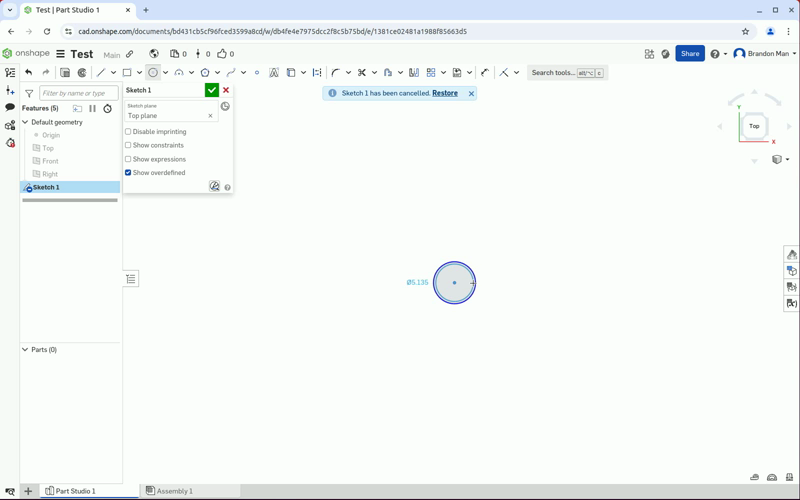
scroll(6)
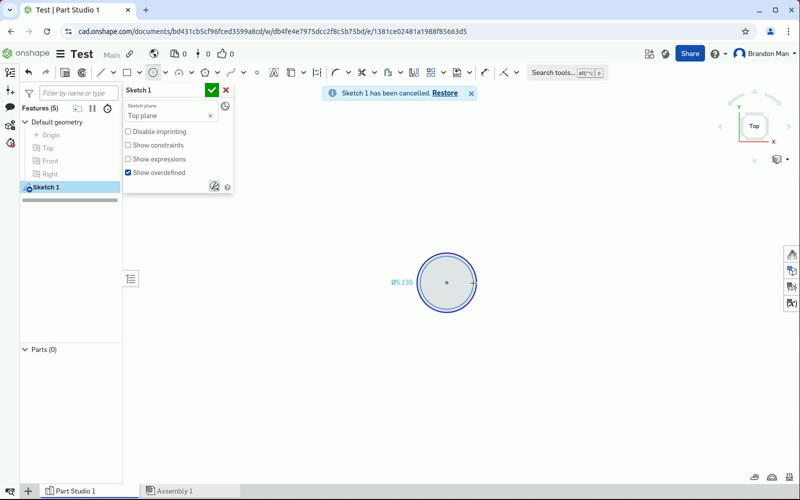
scroll(6)
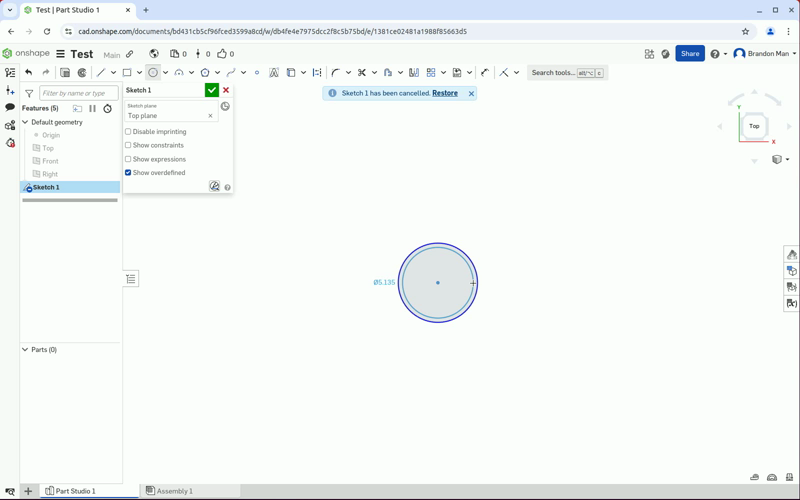
scroll(6)
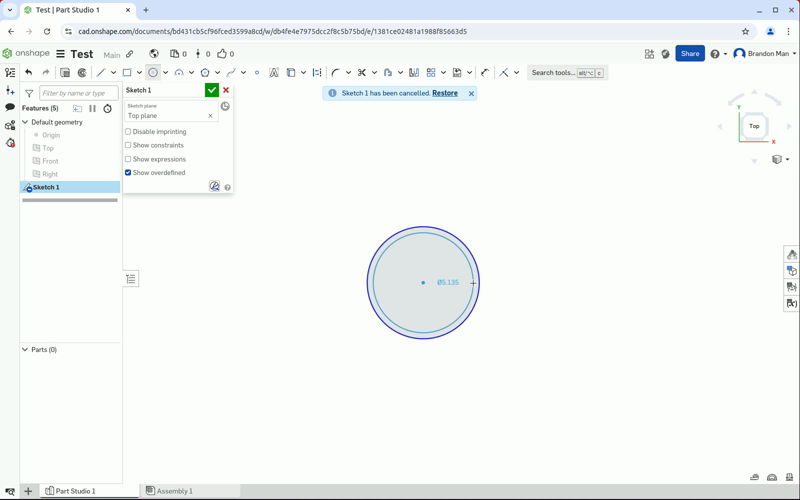
scroll(6)
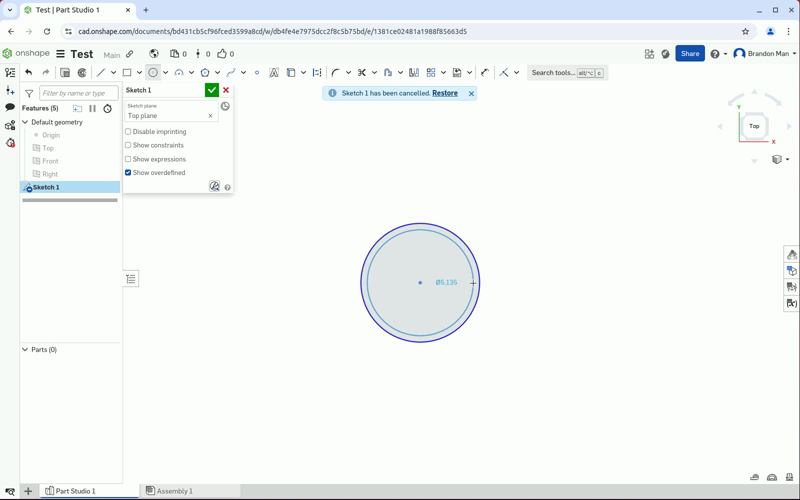
scroll(6)
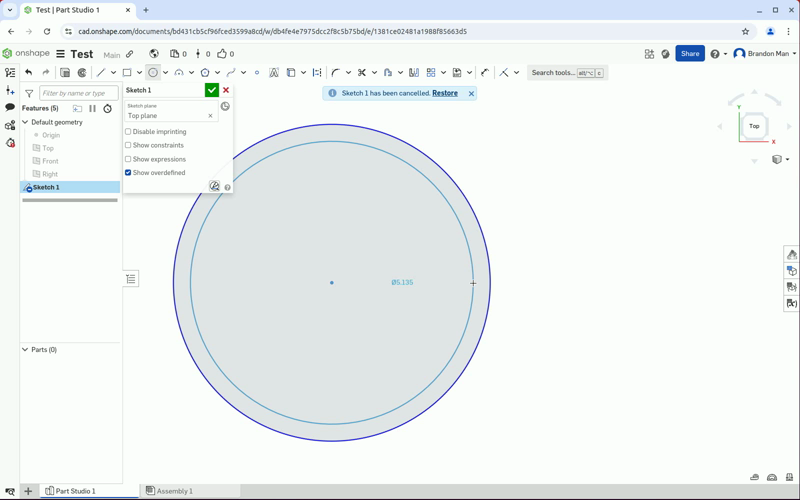
click(473, 282)
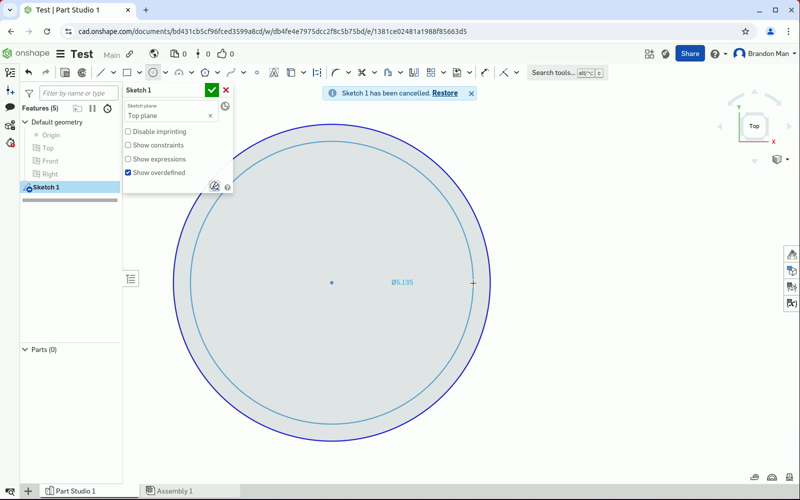
scroll(-6)
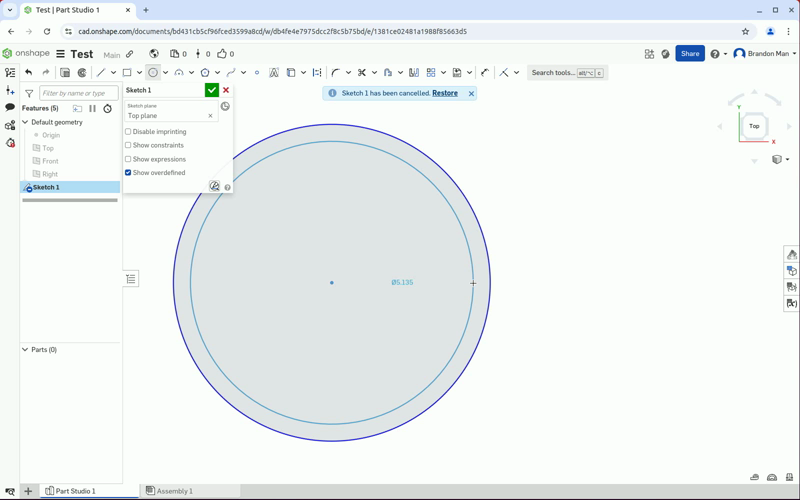
scroll(-6)
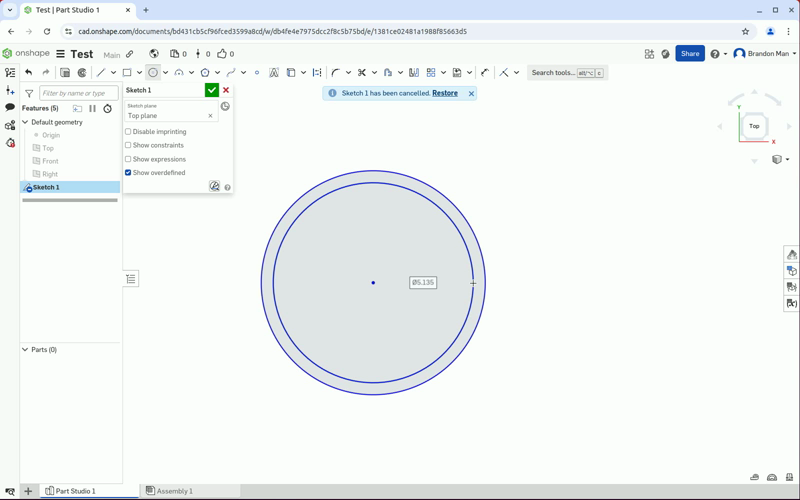
scroll(-6)
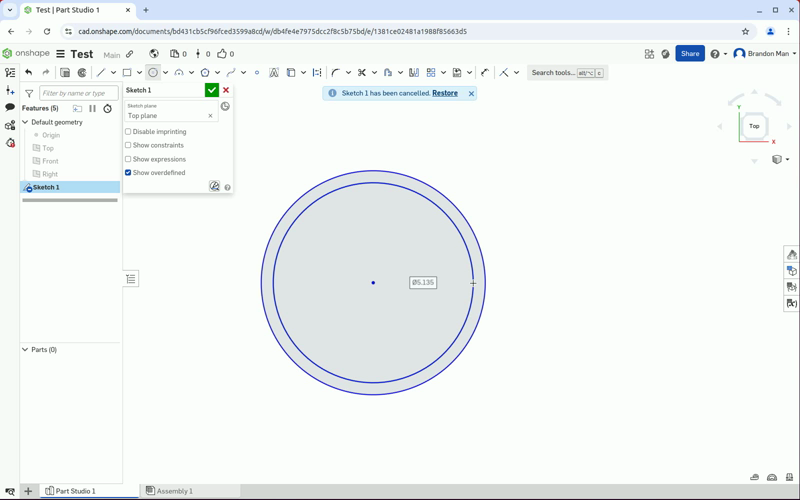
scroll(-6)
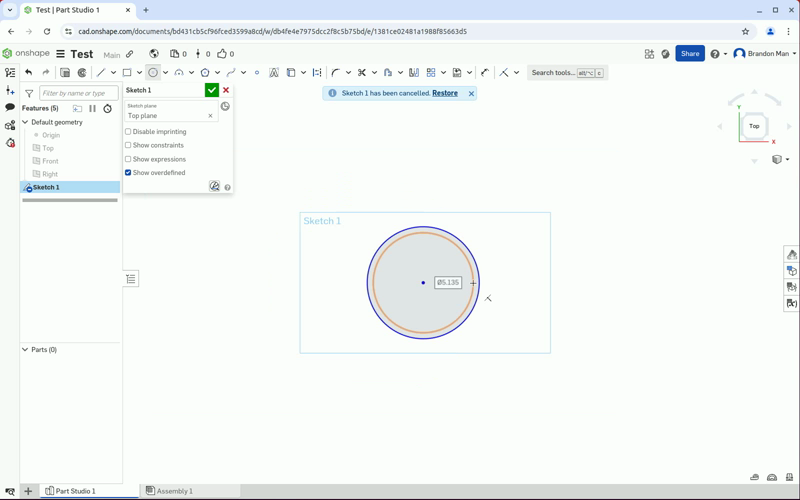
scroll(-6)
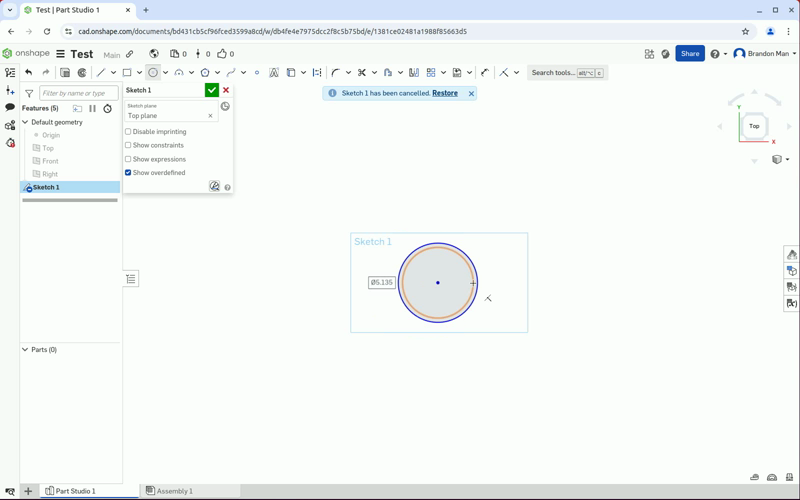
scroll(-6)
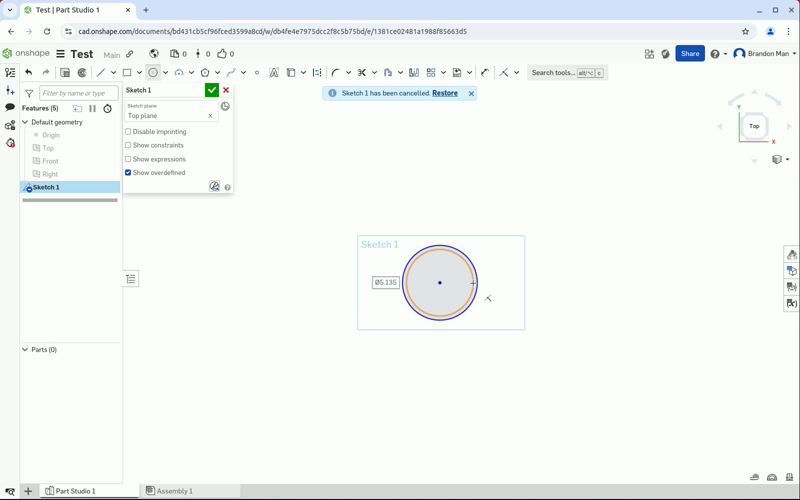
scroll(-6)
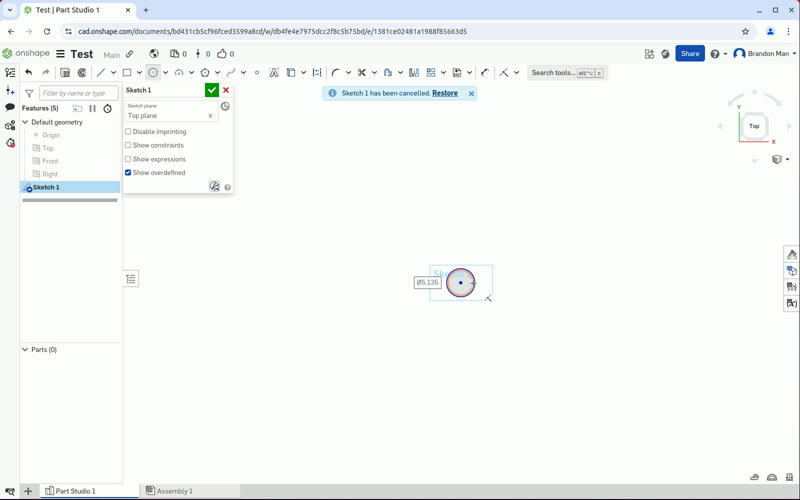
key(esc)
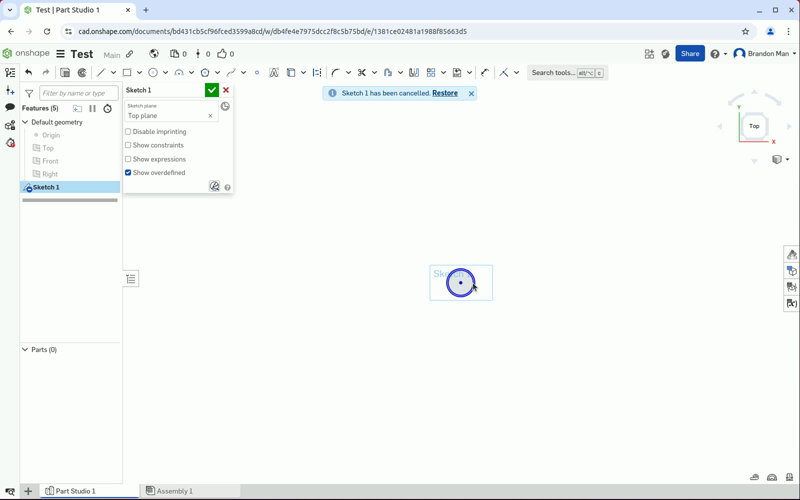
mouse_move(453, 271)
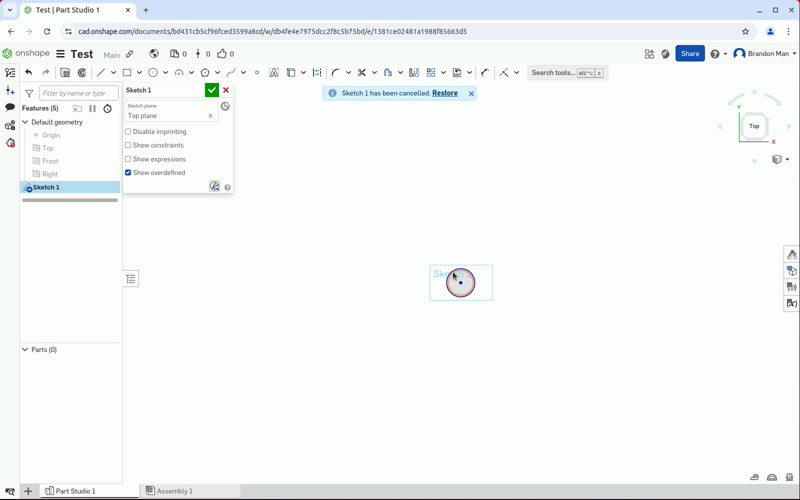
scroll(6)
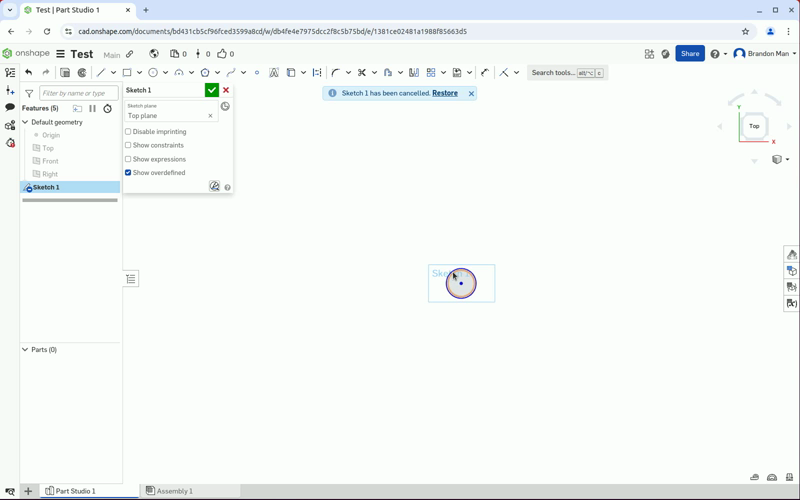
scroll(6)
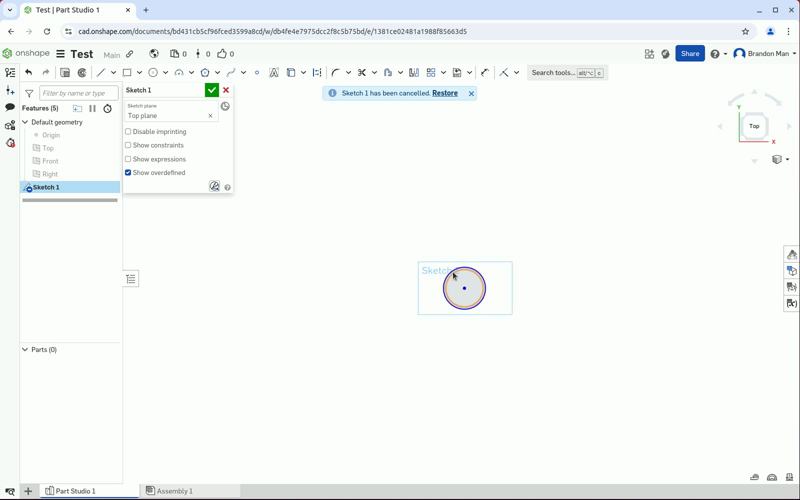
scroll(6)
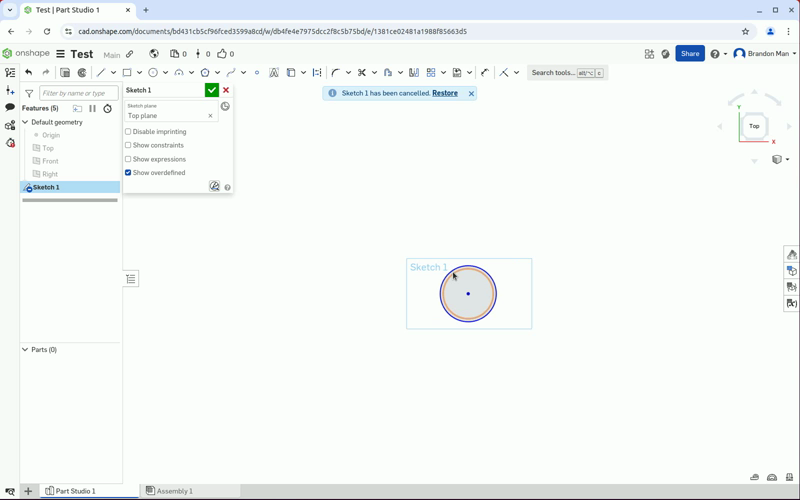
scroll(6)
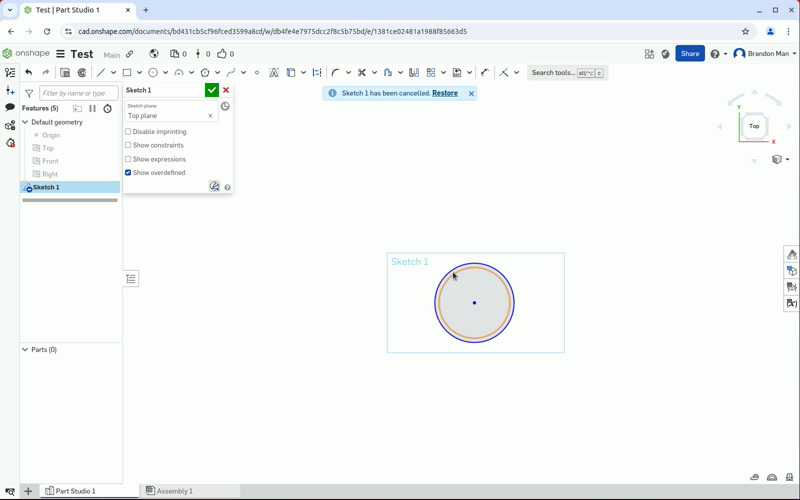
scroll(6)
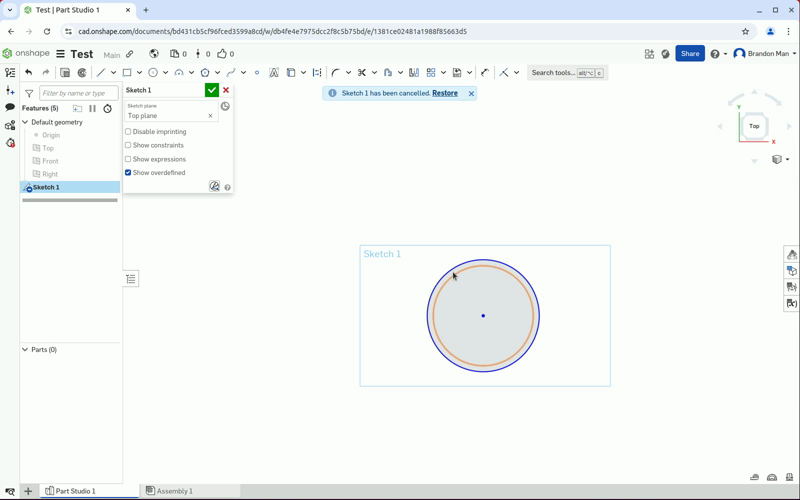
scroll(6)
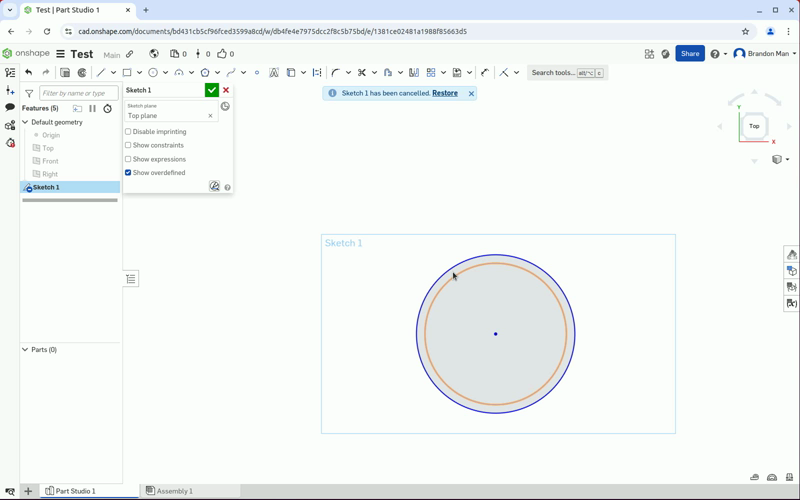
scroll(6)
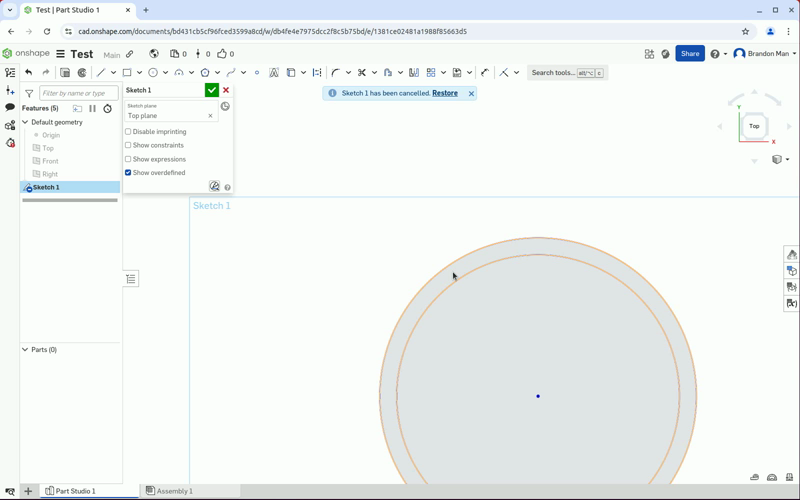
click(453, 271)
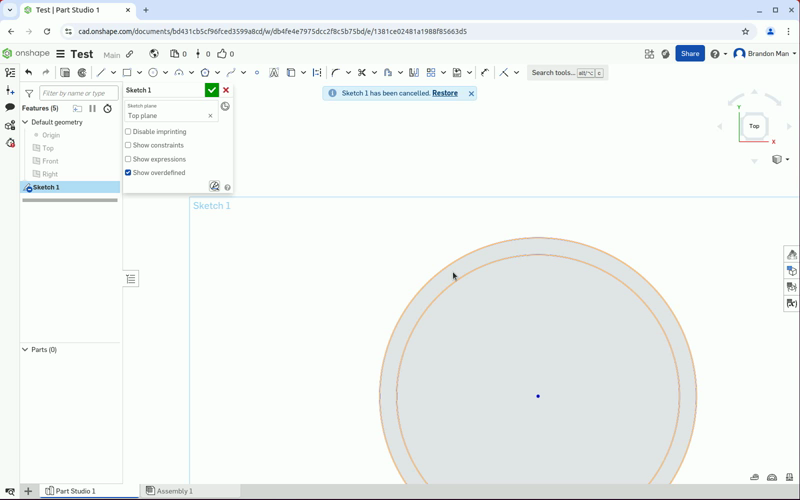
scroll(-6)
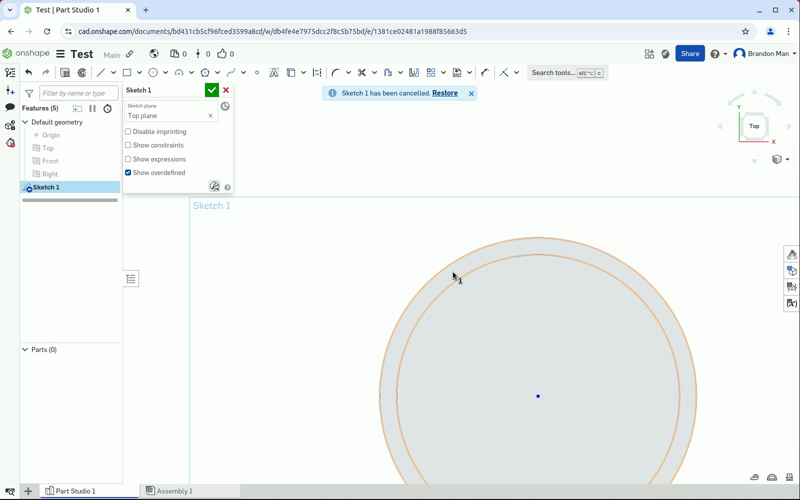
scroll(-6)
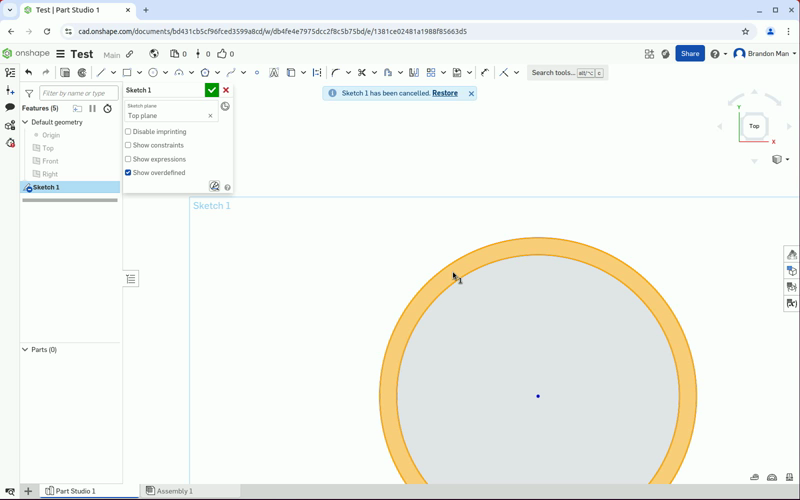
scroll(-6)
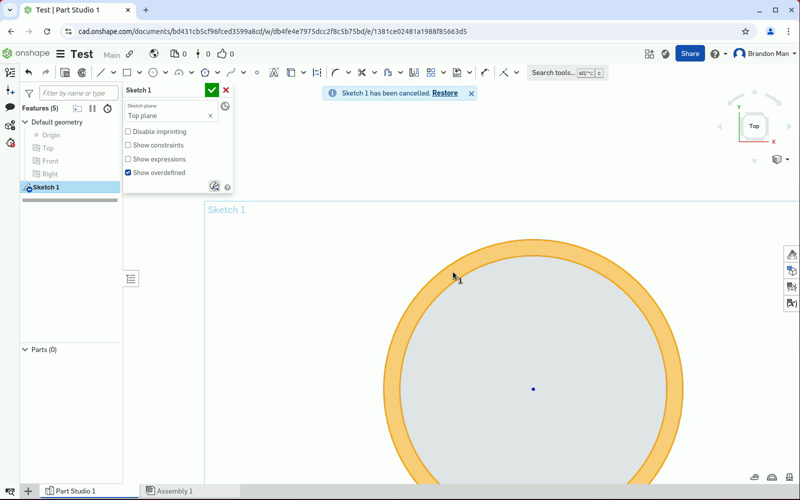
scroll(-6)
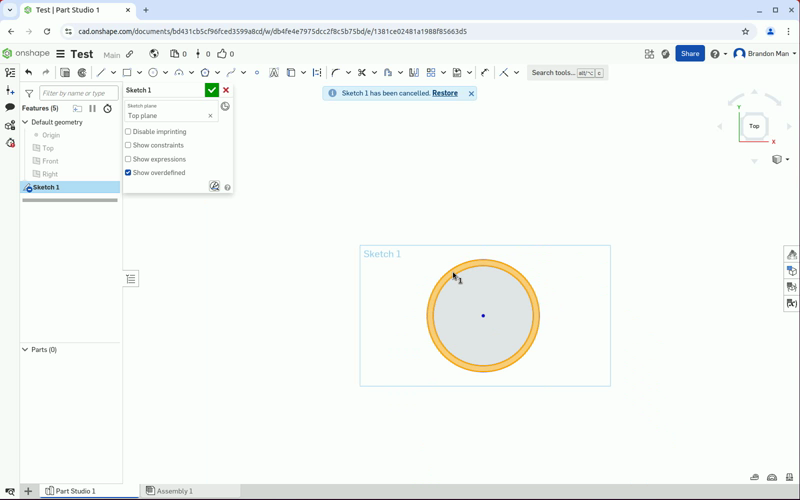
scroll(-6)
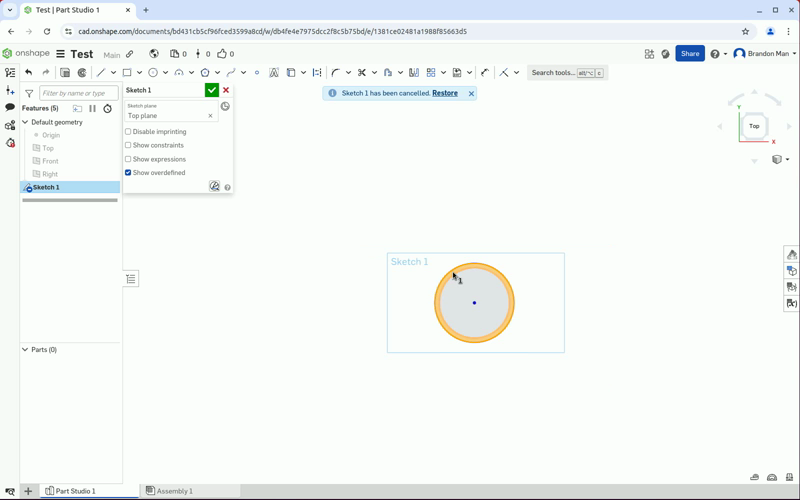
scroll(-6)
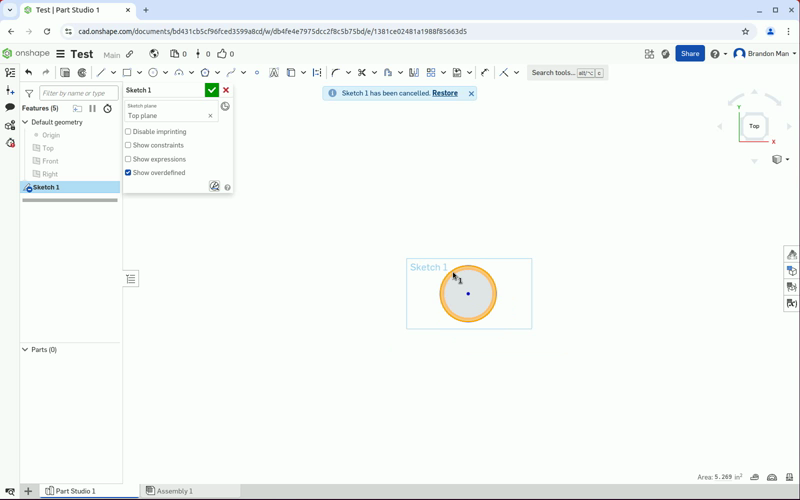
scroll(-6)
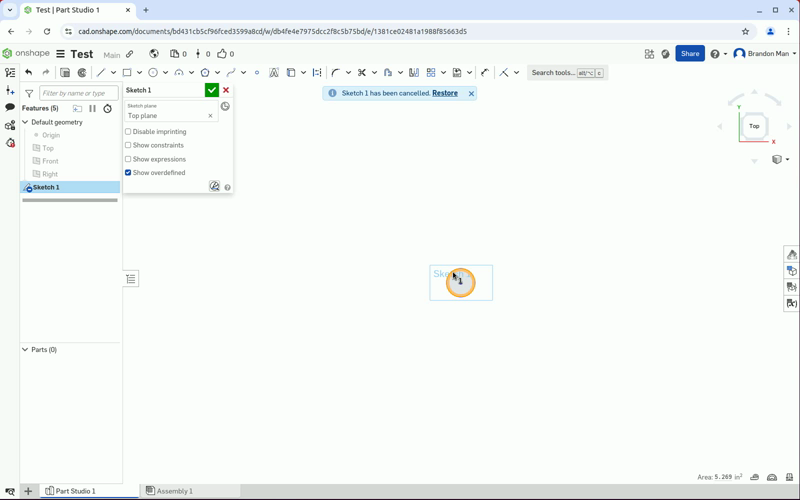
mouse_move(73, 352)
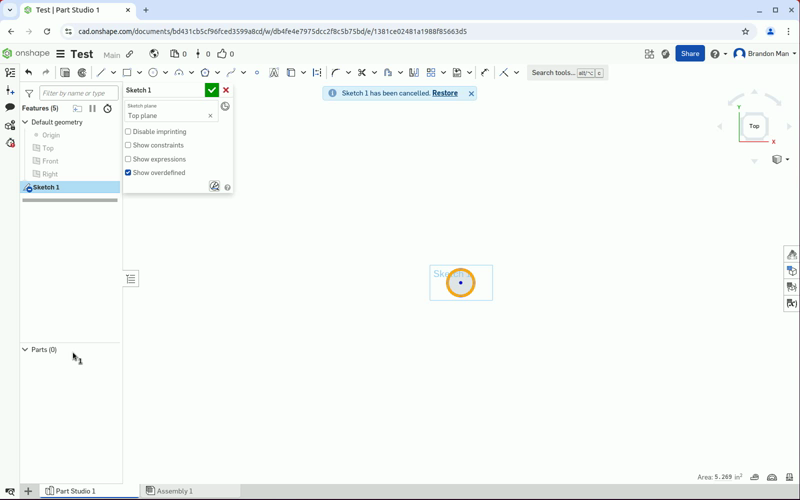
key(shift+y)
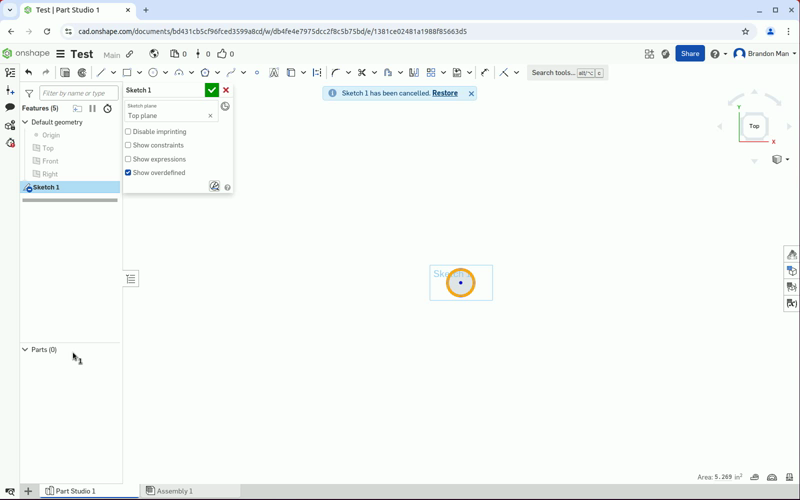
key(shift+e)
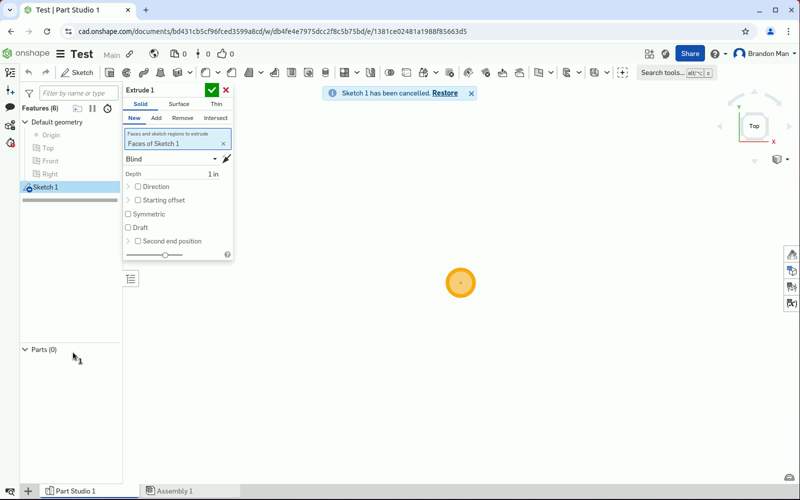
mouse_move(143, 106)
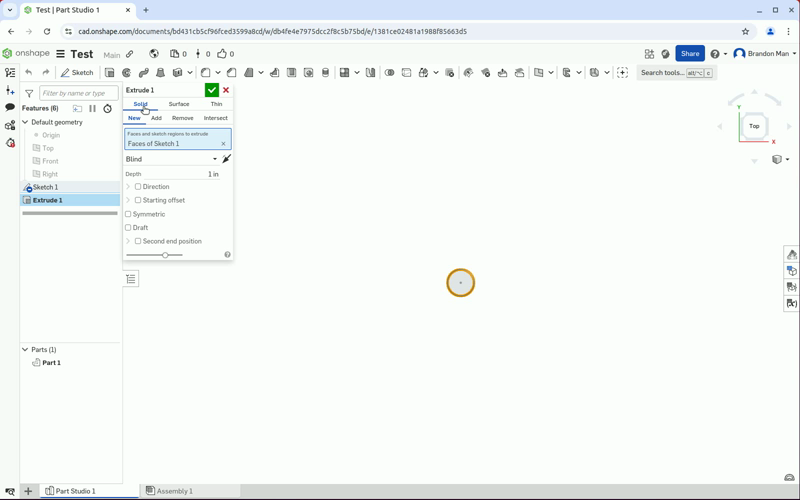
click(143, 106)
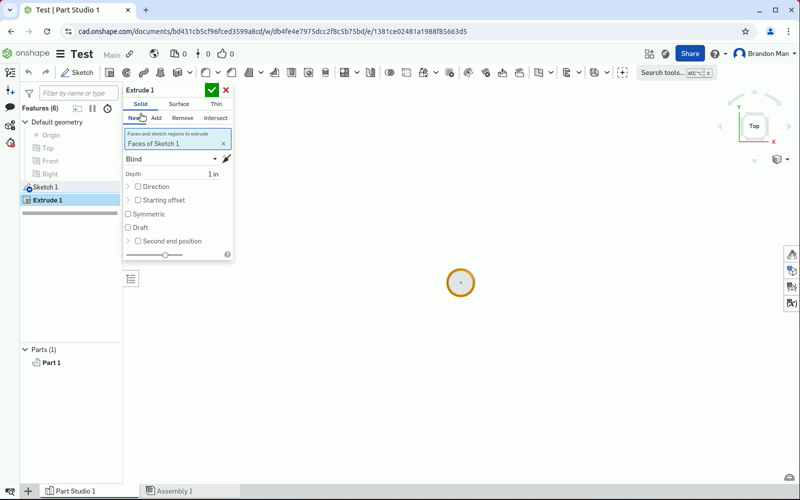
mouse_move(137, 120)
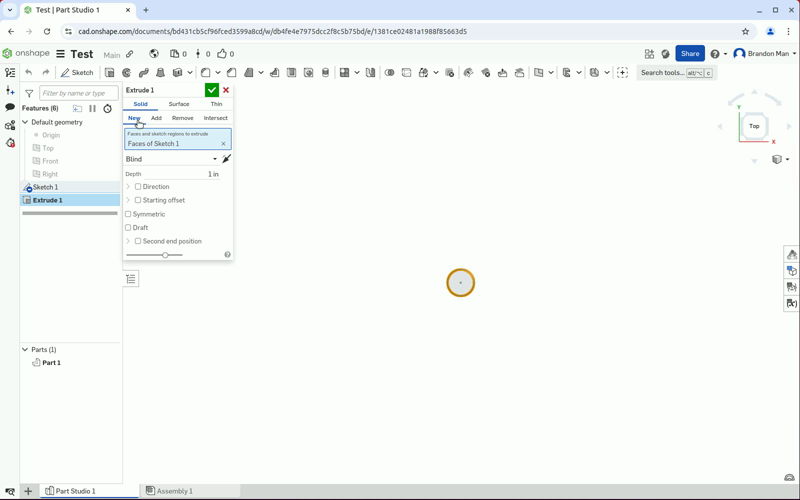
click(137, 120)
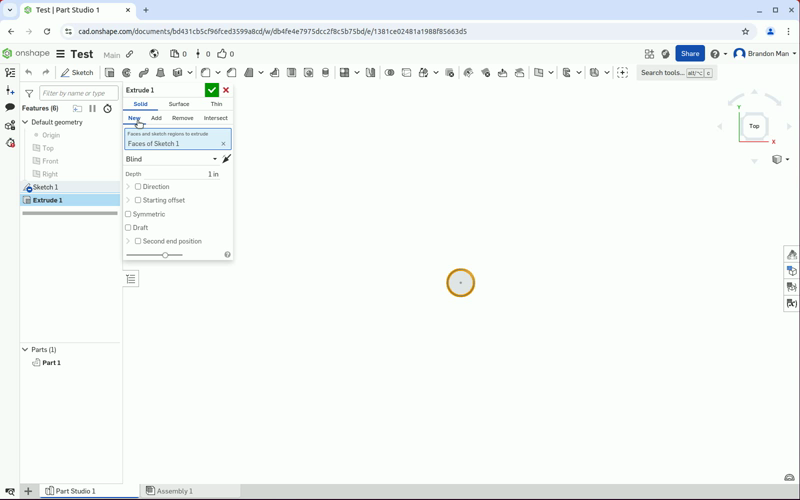
key(tab, 4)
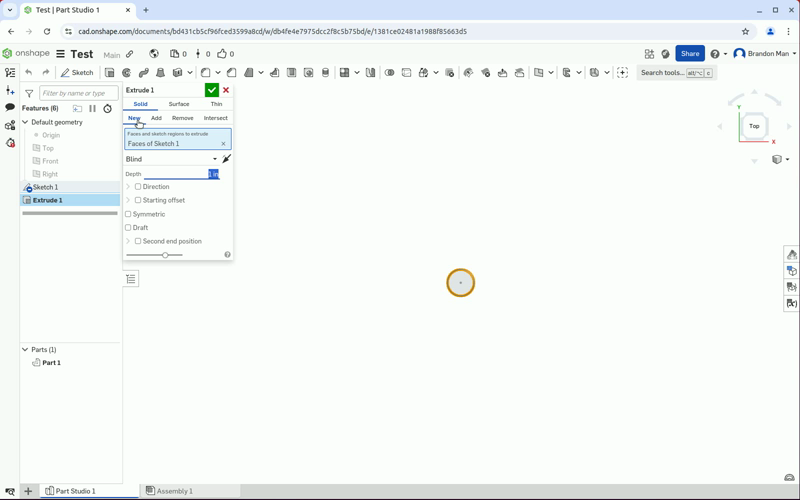
text(23.108)
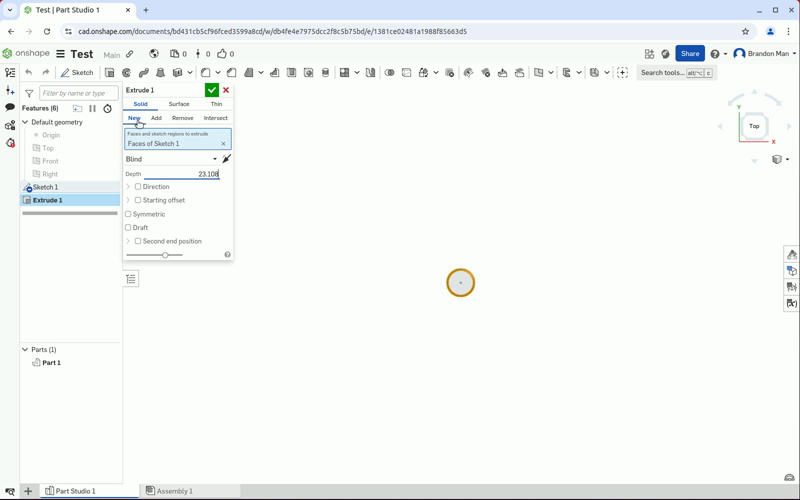
key(enter)
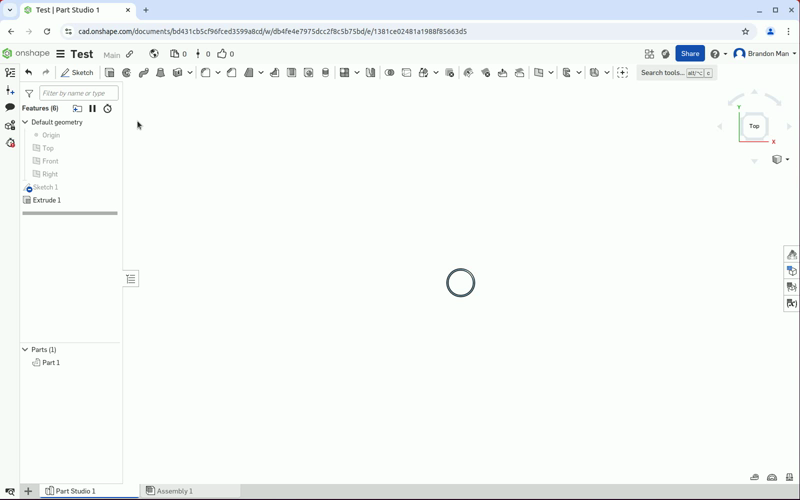
key(shift+h)
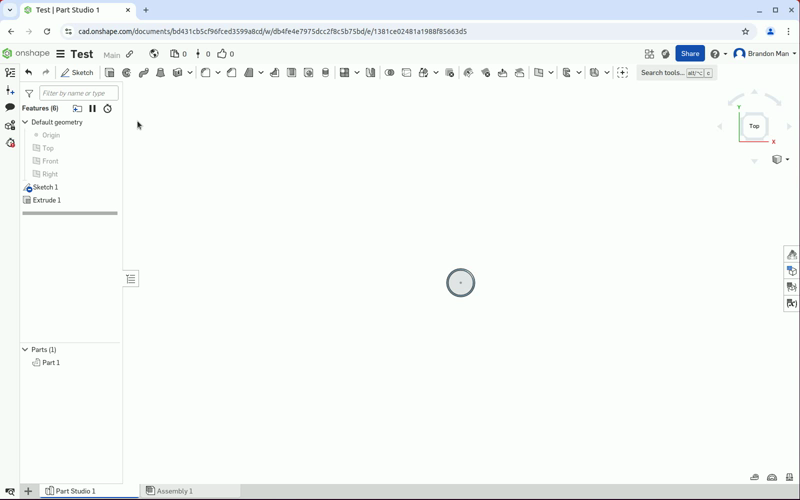
key(shift+h)
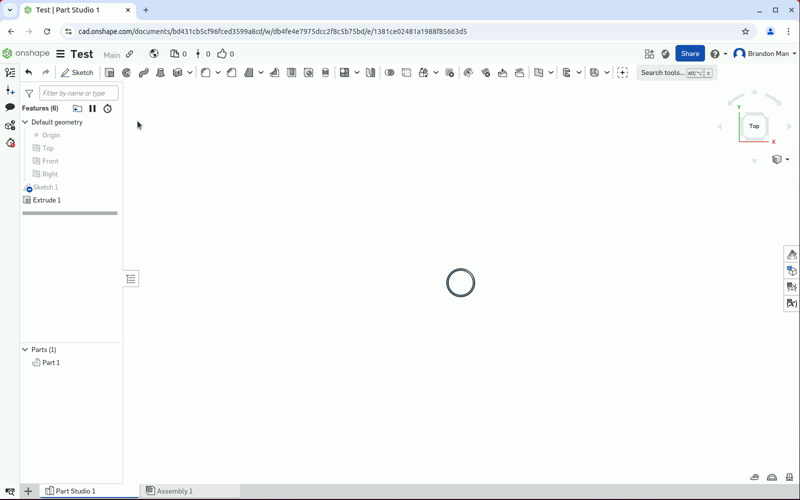
mouse_move(73, 189)
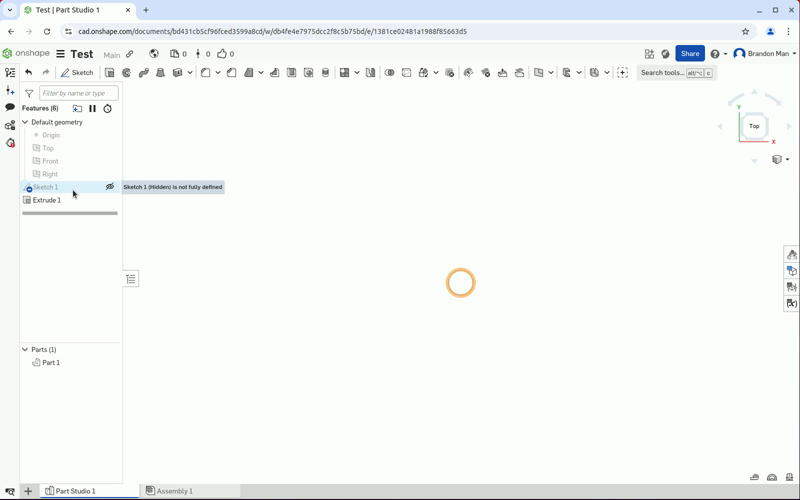
click(73, 189)
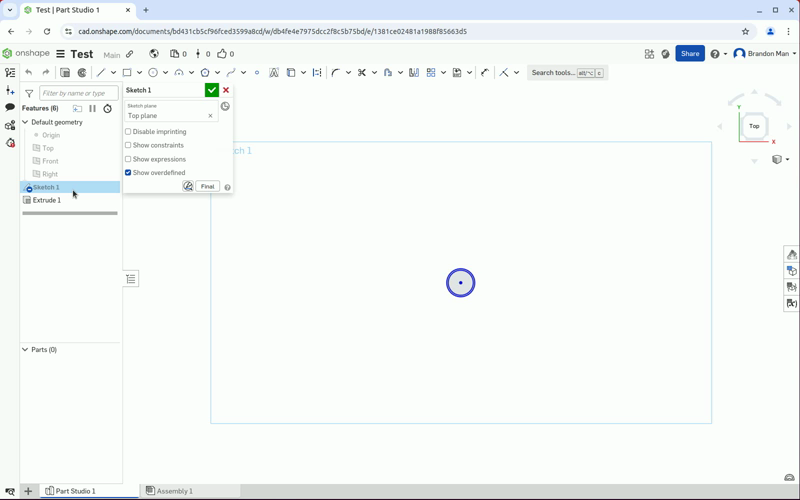
mouse_move(229, 92)
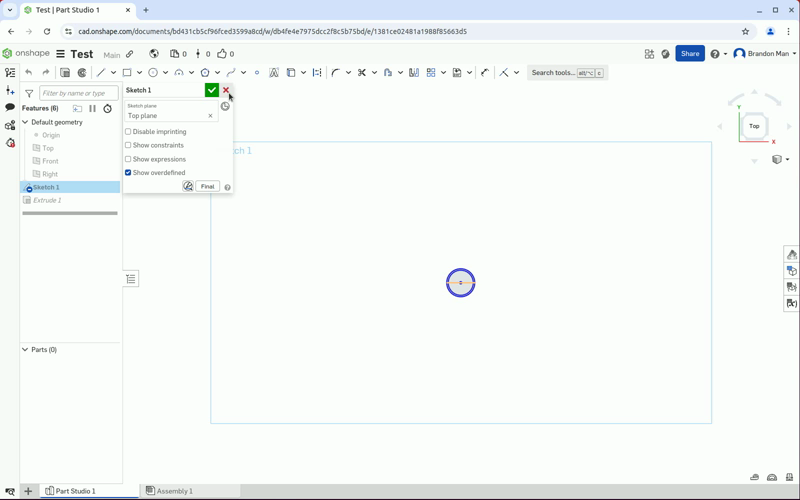
click(229, 92)
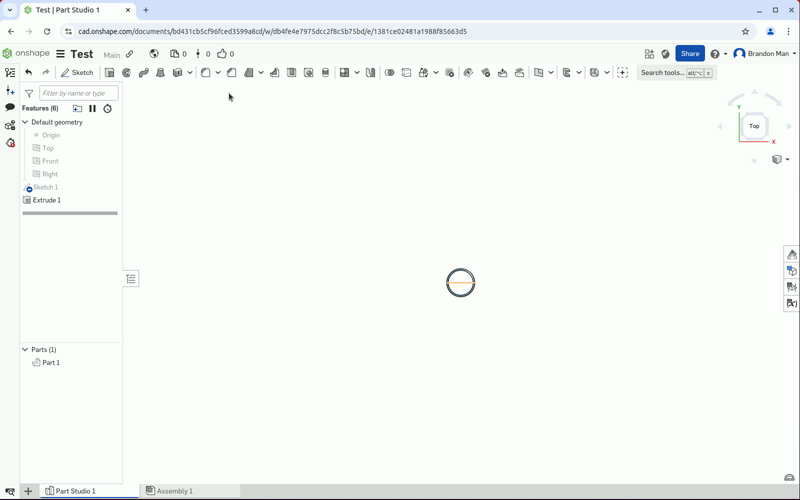
mouse_move(73, 352)
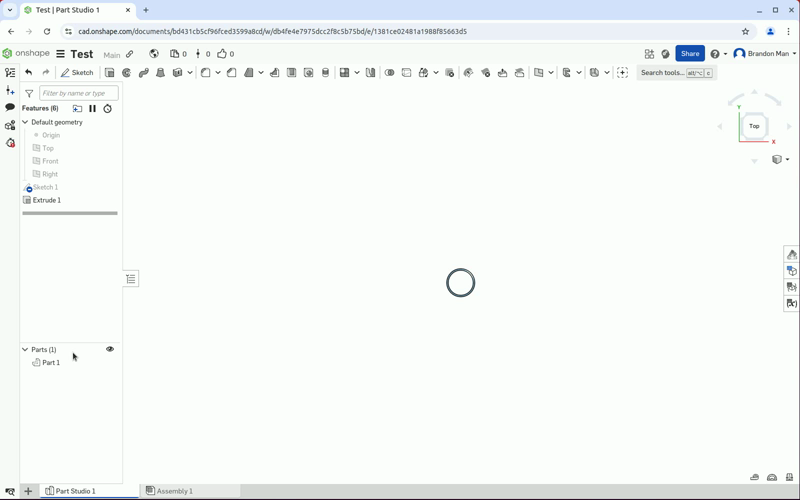
key(y)
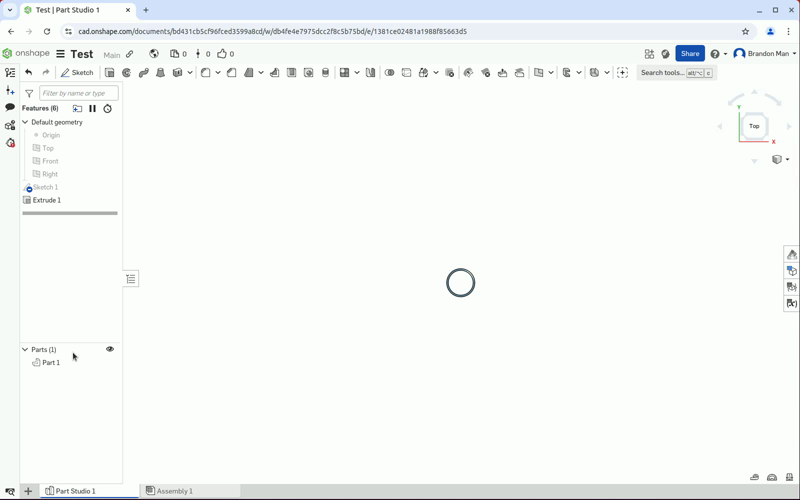
key(shift+p)
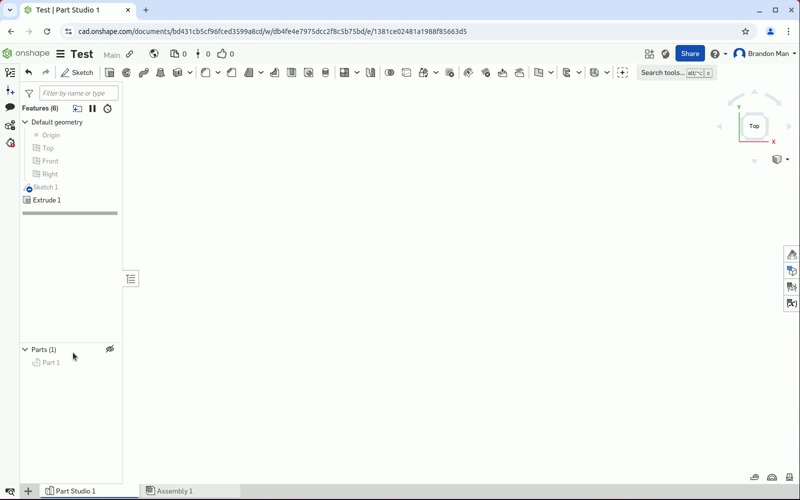
key(space)
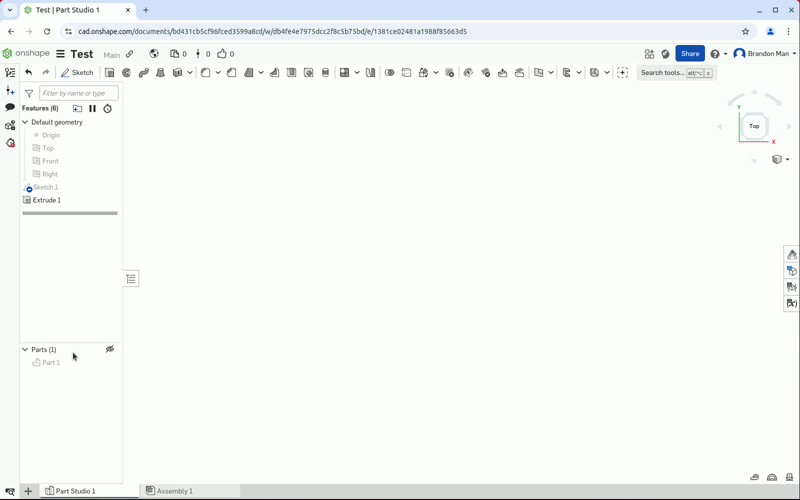
key_down(shift)
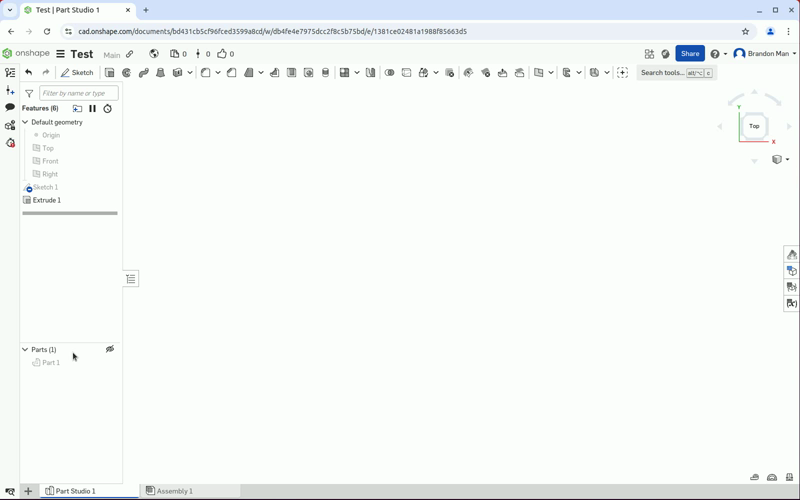
key(up)
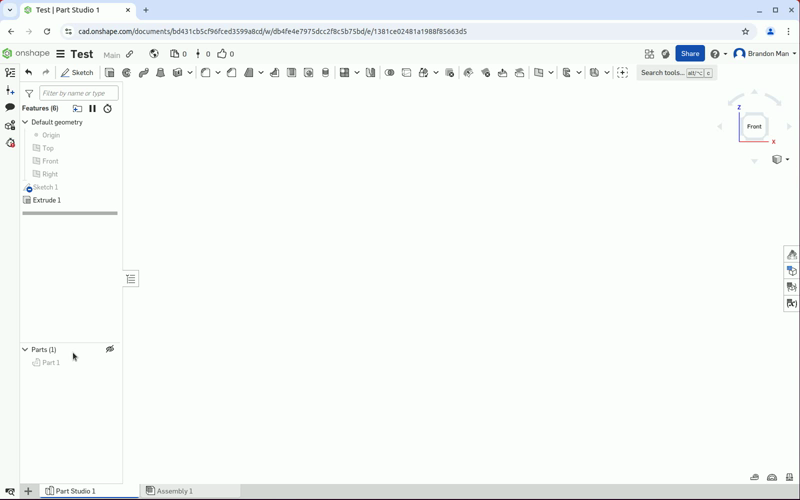
key_up(shift)
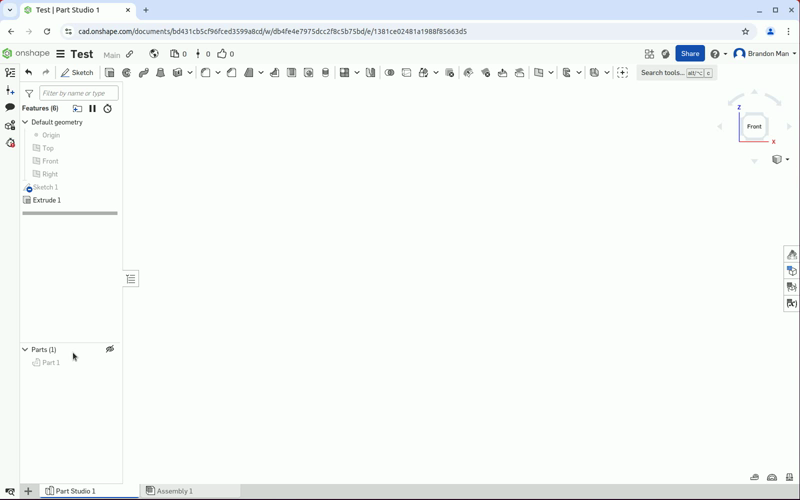
key(space)
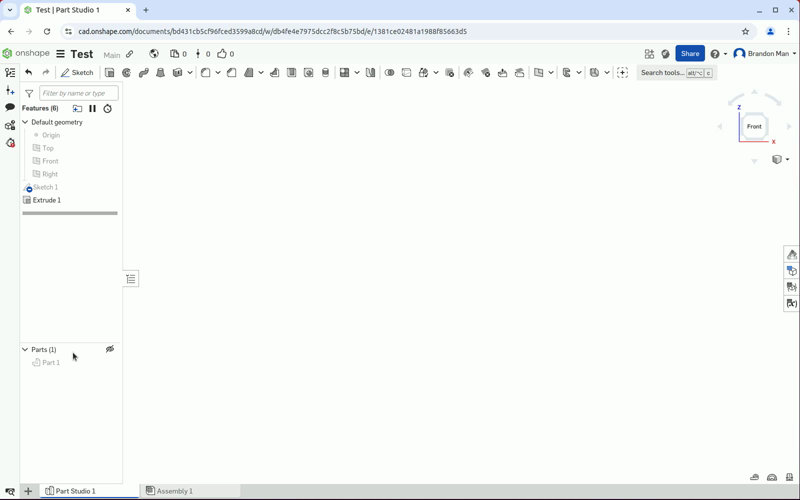
key_down(shift)
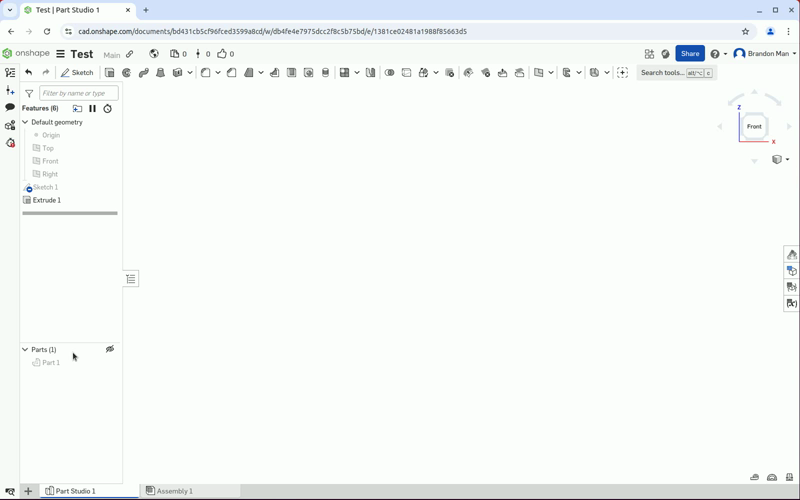
key(left)
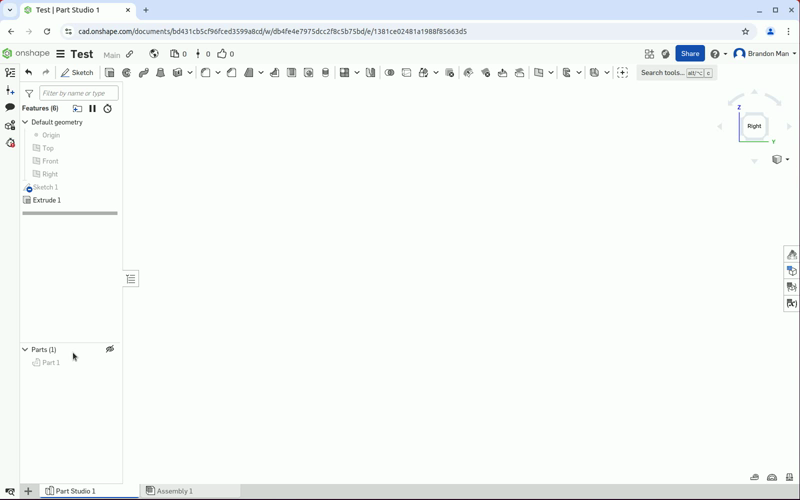
key_up(shift)
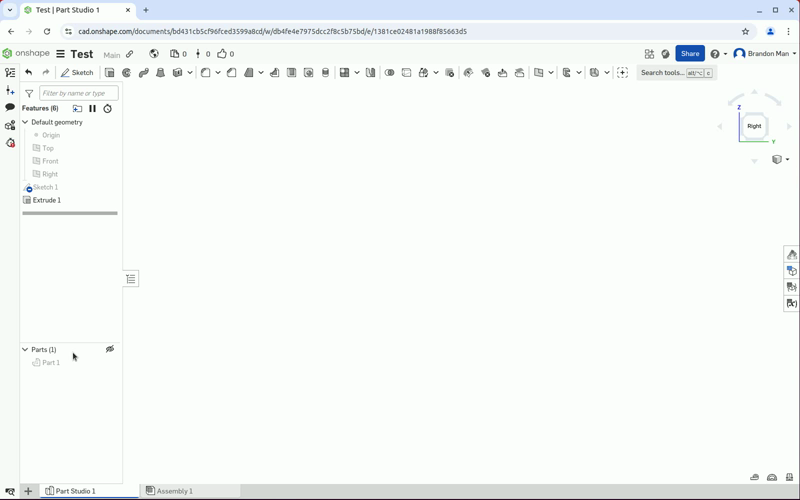
mouse_move(73, 352)
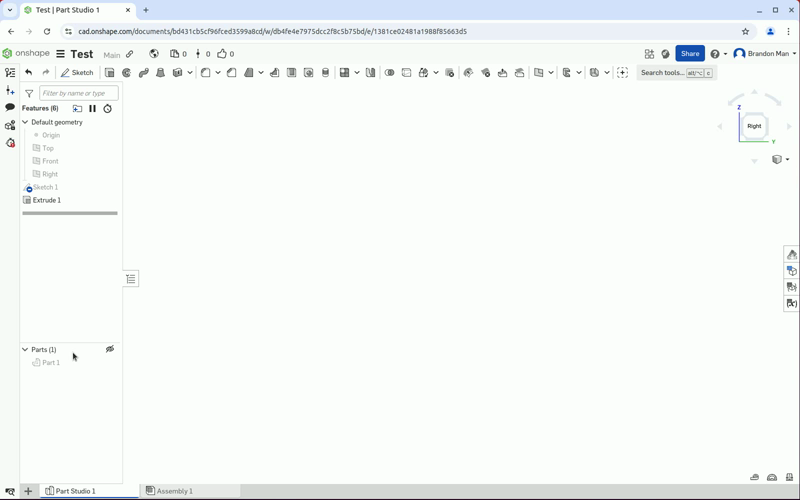
key(shift+y)
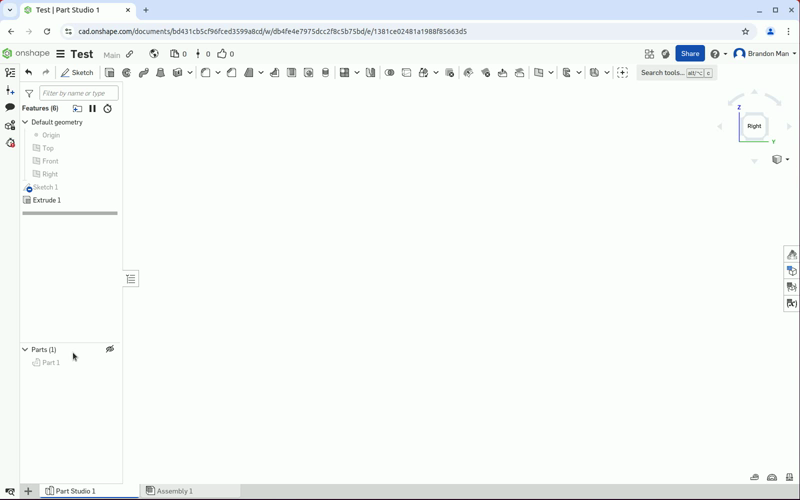
key(shift+s)
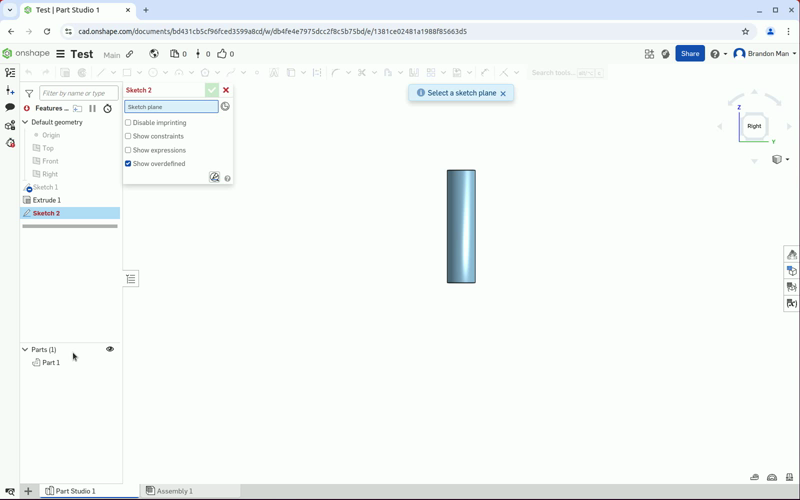
mouse_move(73, 176)
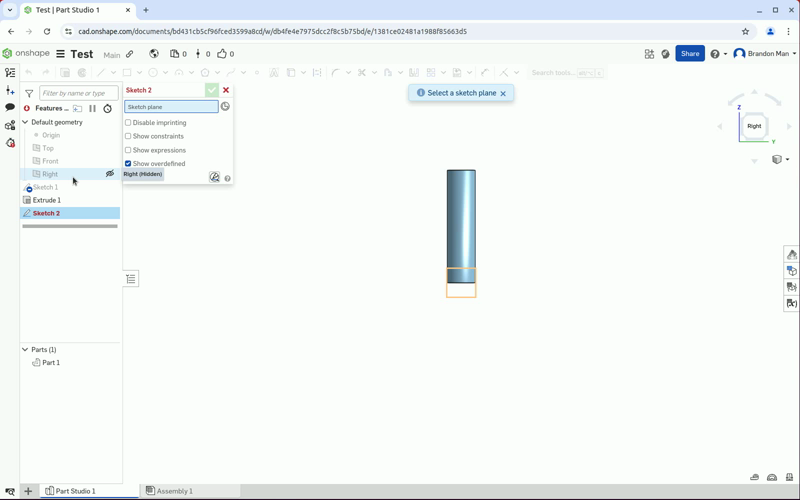
click(73, 176)
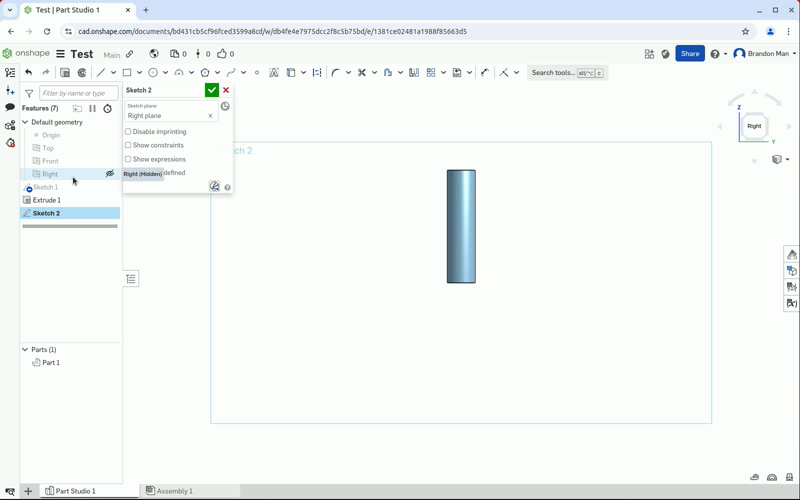
mouse_move(73, 352)
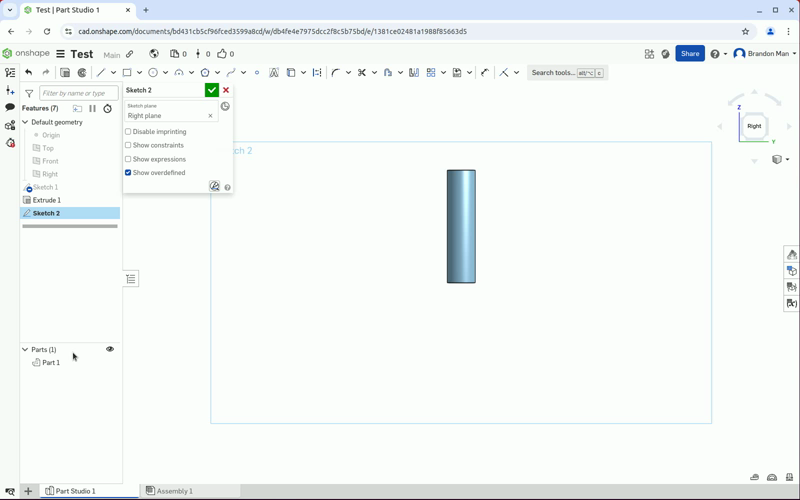
key(y)
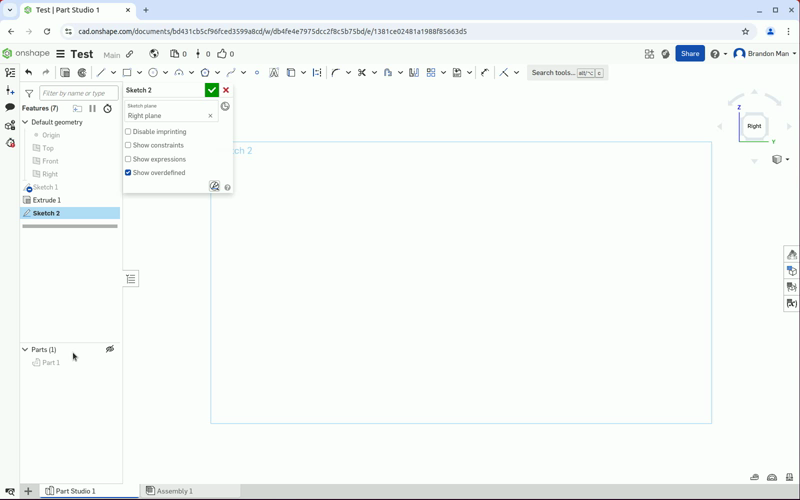
key(l)
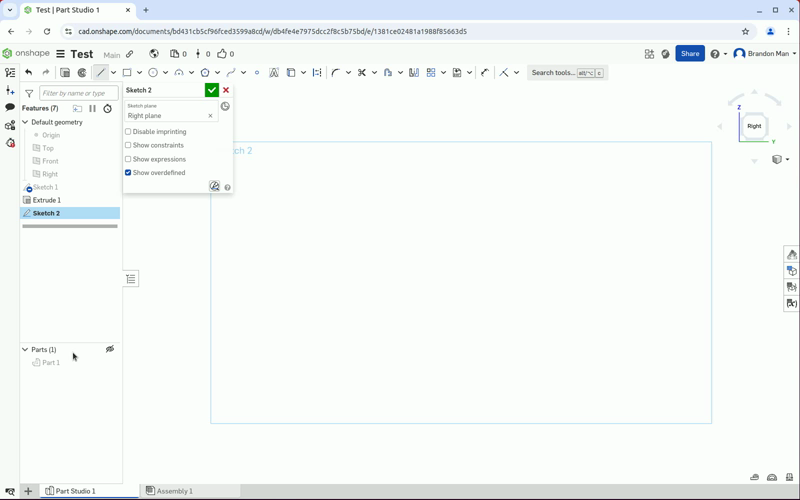
key_down(shift)
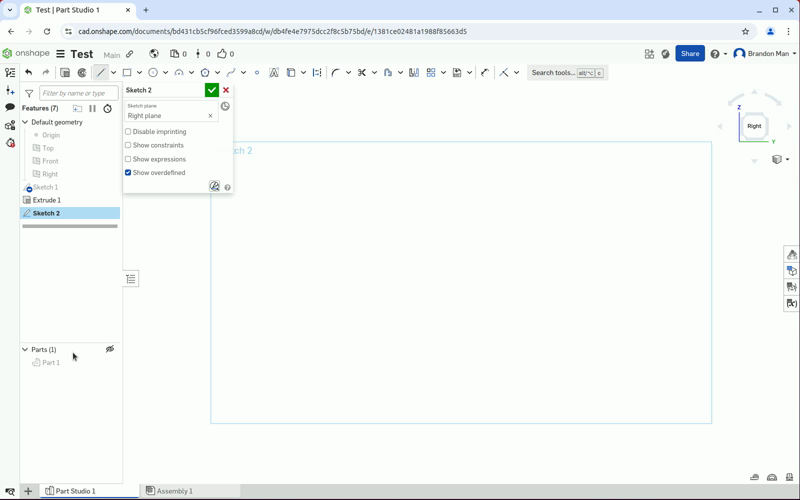
mouse_move(459, 282)
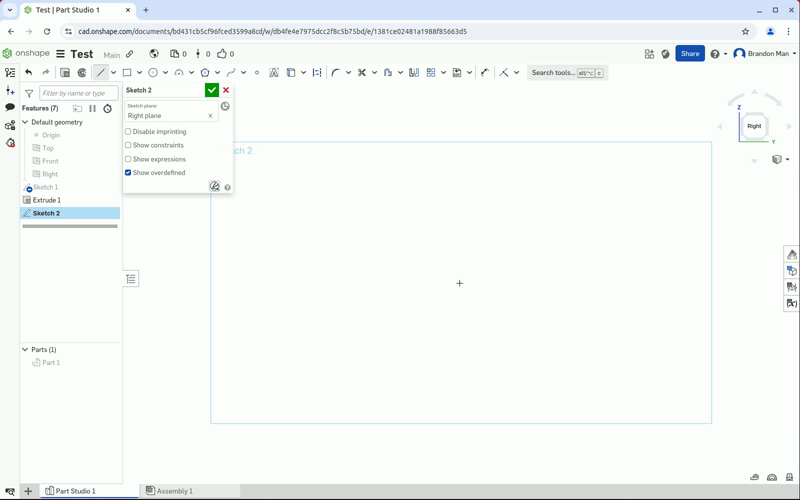
click(459, 282)
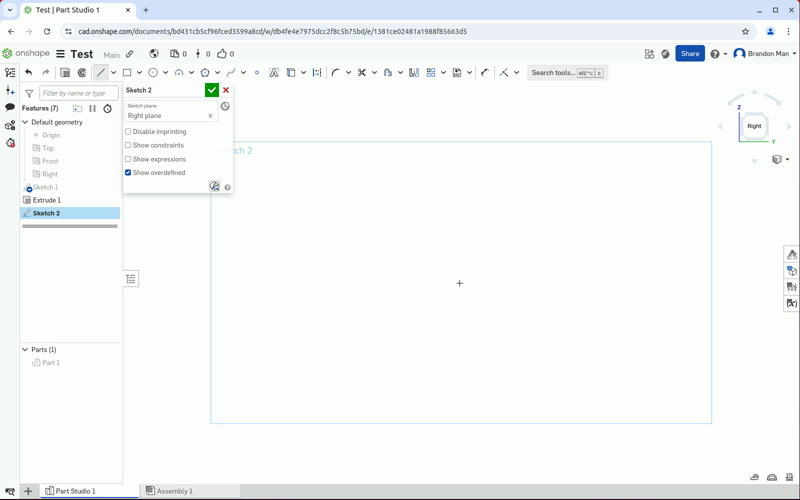
key_up(shift)
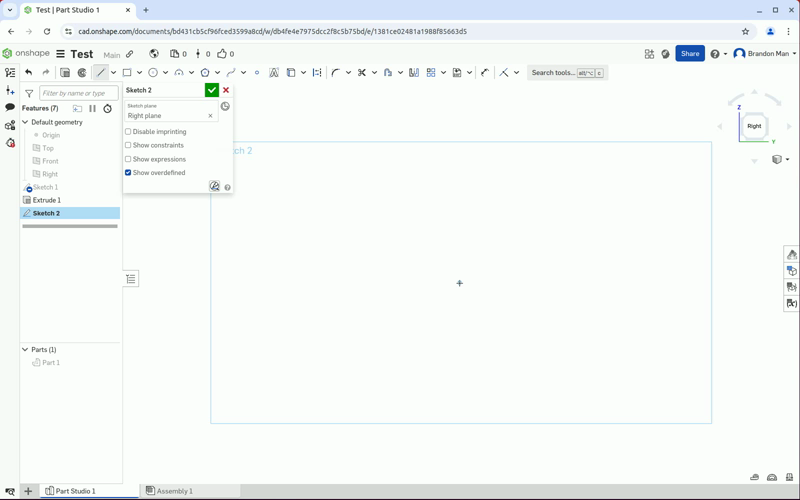
key_down(shift)
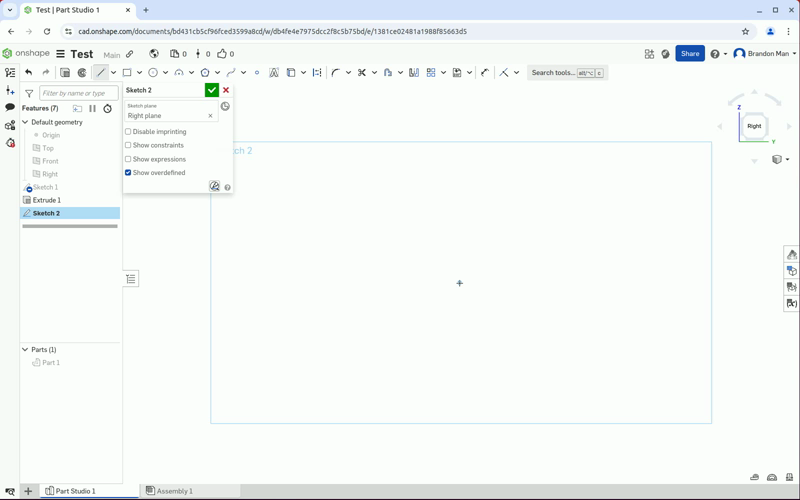
mouse_move(489, 282)
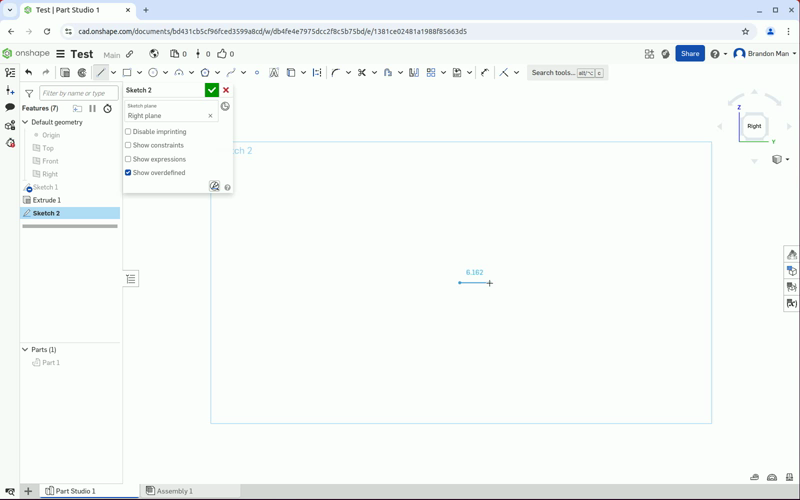
mouse_move(463, 282)
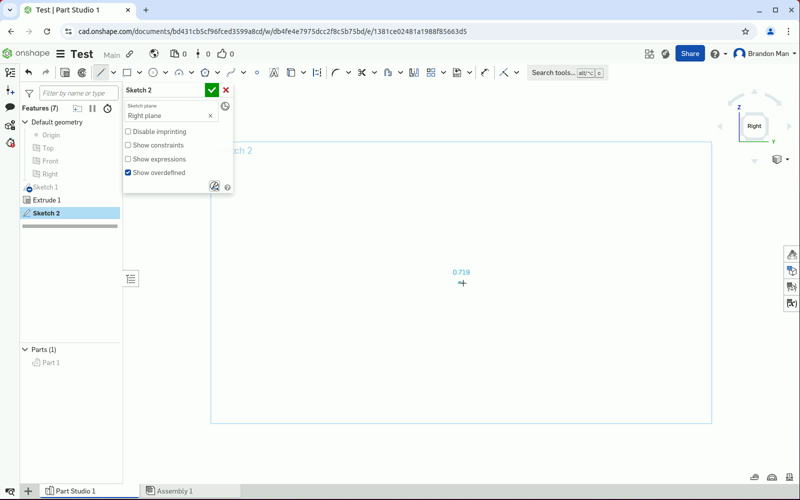
scroll(6)
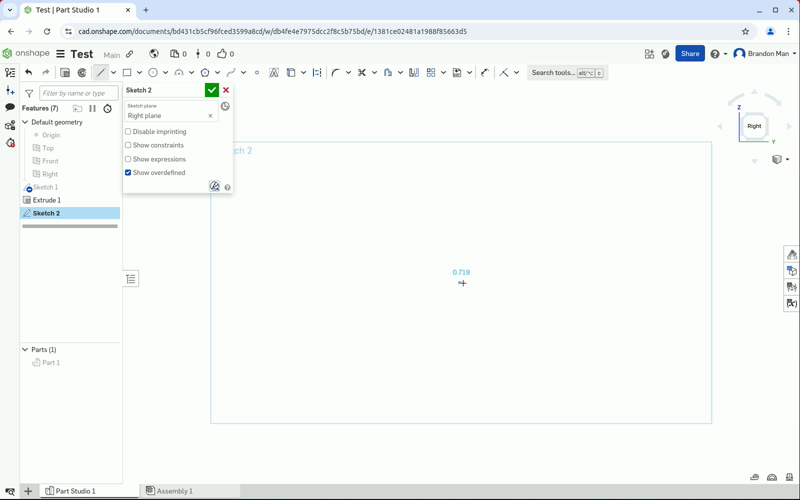
scroll(6)
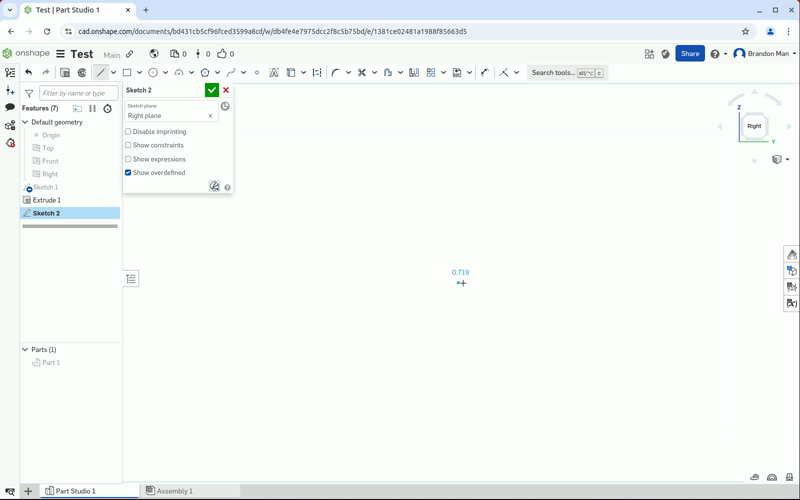
scroll(6)
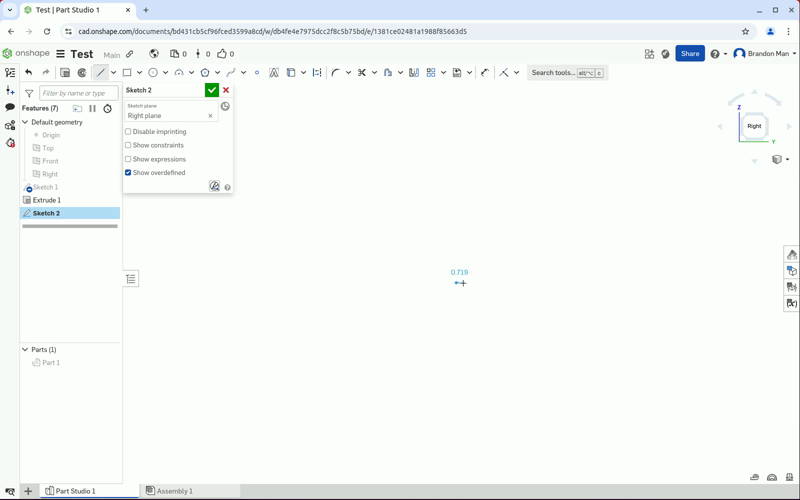
scroll(6)
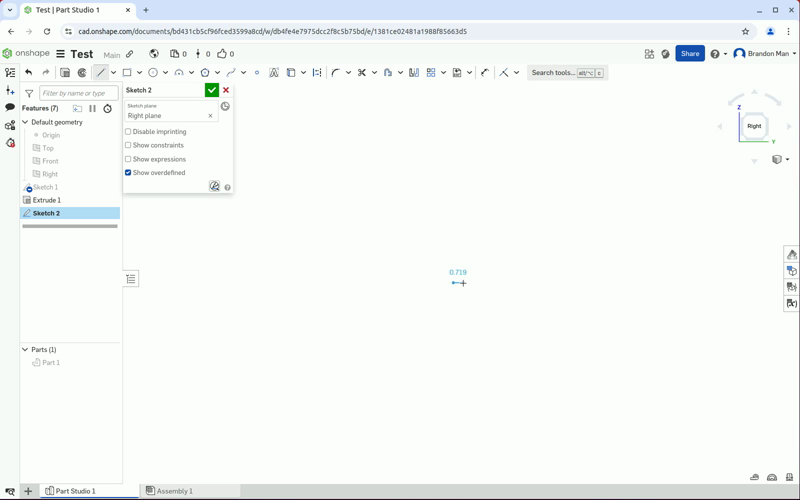
scroll(6)
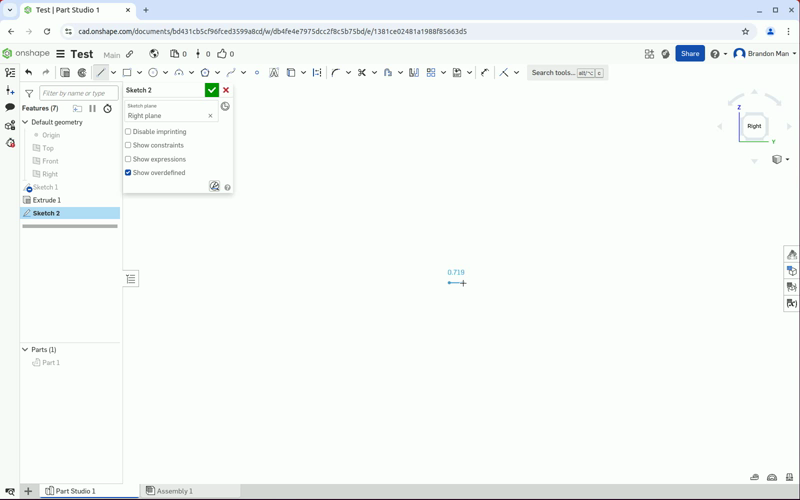
scroll(6)
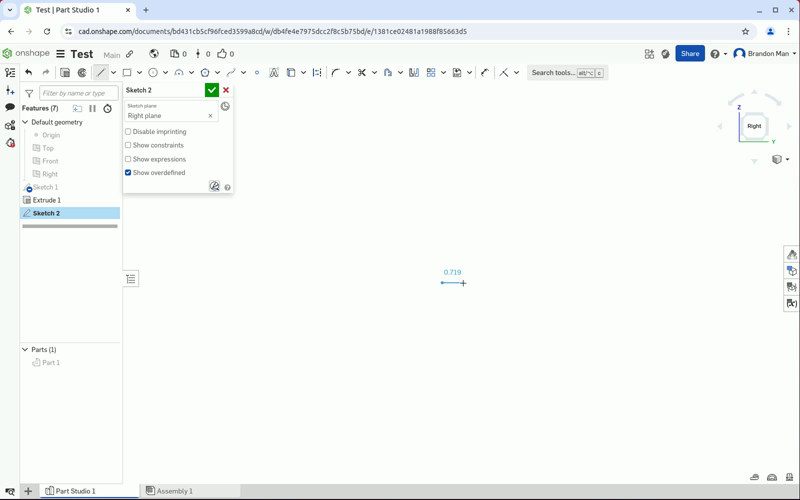
scroll(6)
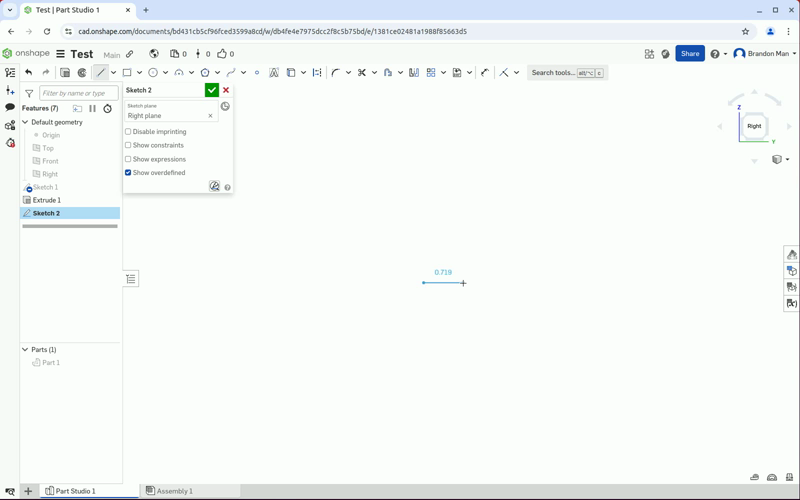
click(463, 282)
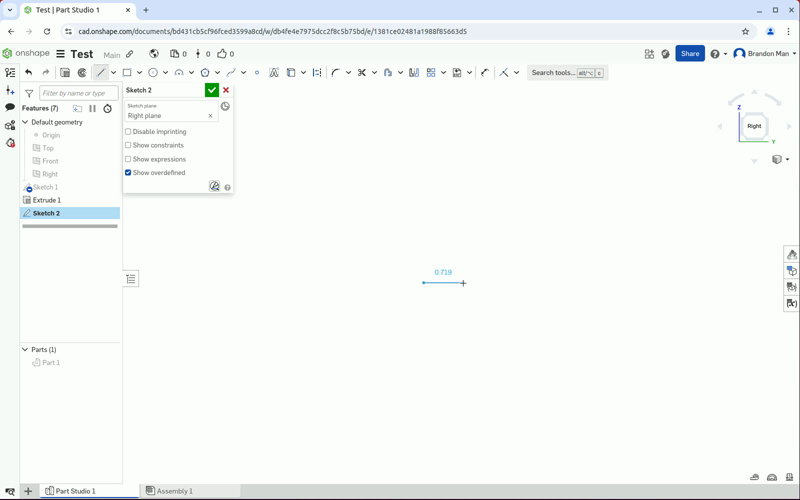
scroll(-6)
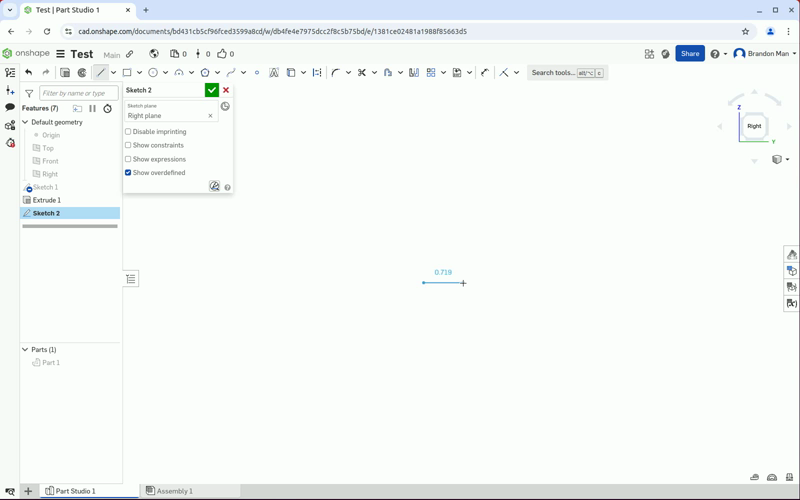
scroll(-6)
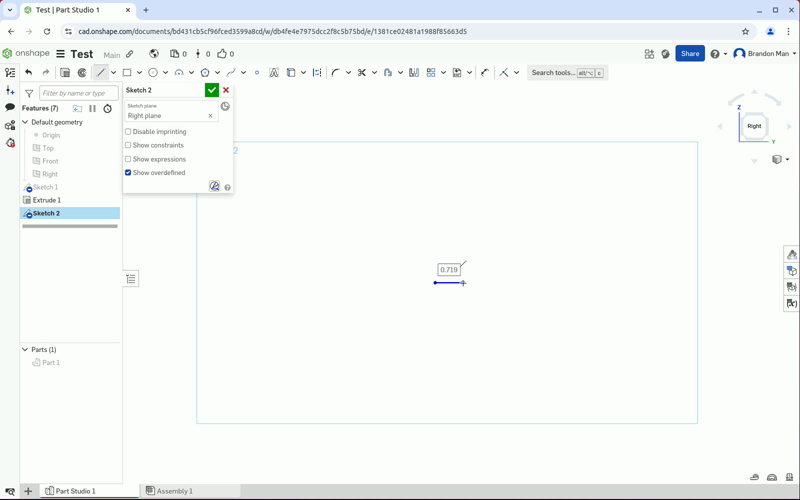
scroll(-6)
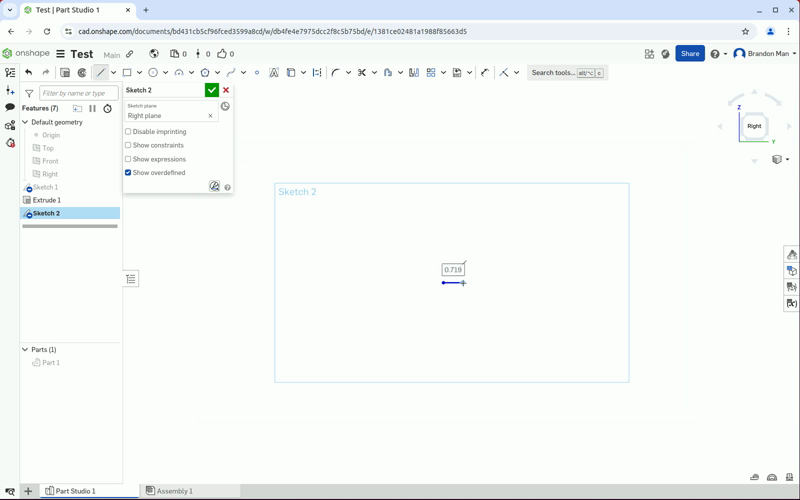
scroll(-6)
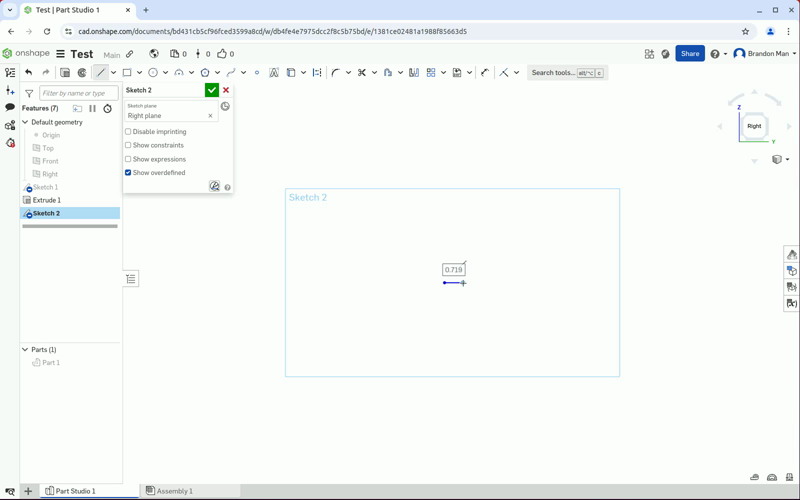
scroll(-6)
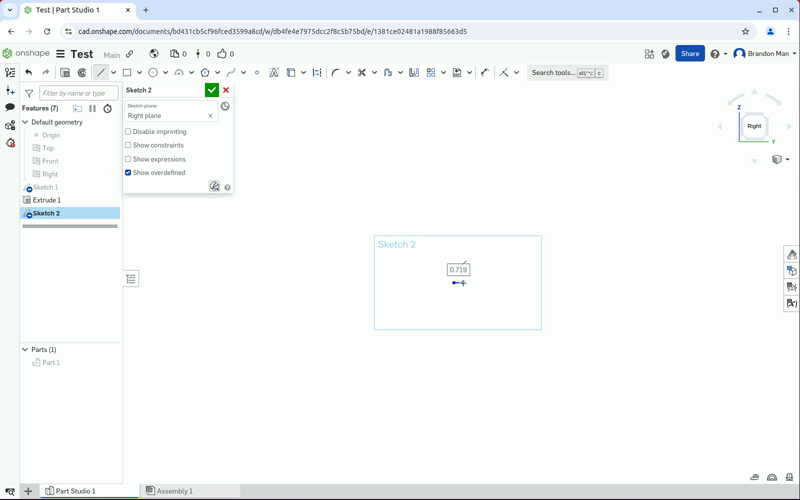
scroll(-6)
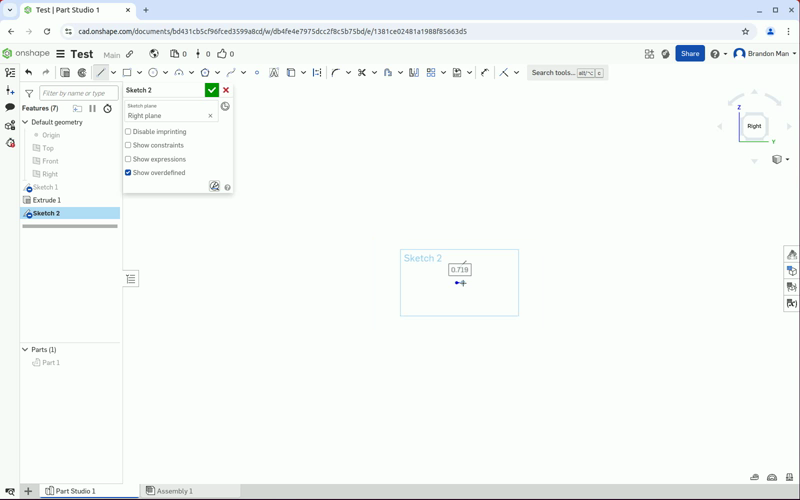
scroll(-6)
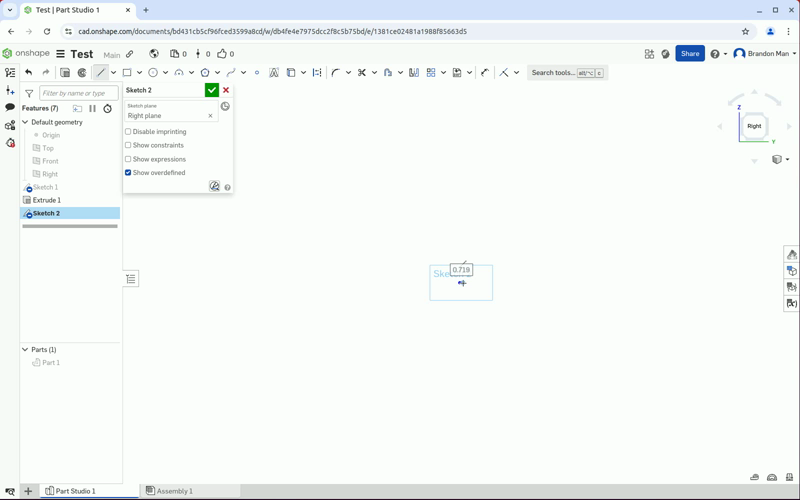
key_up(shift)
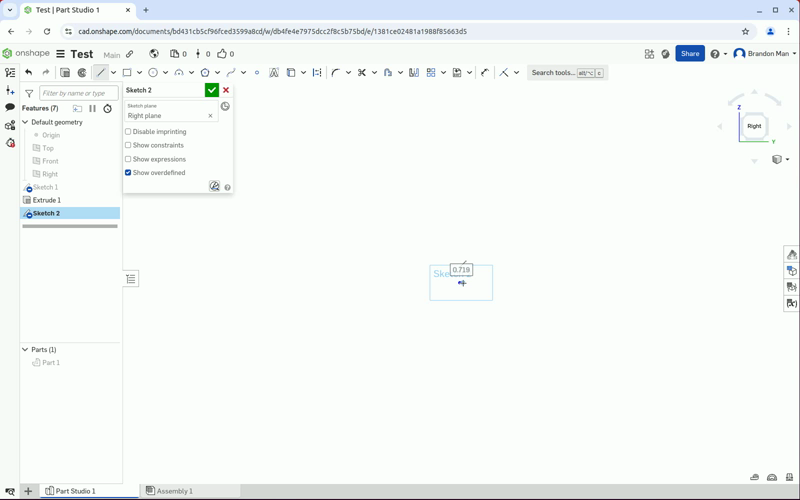
key_down(shift)
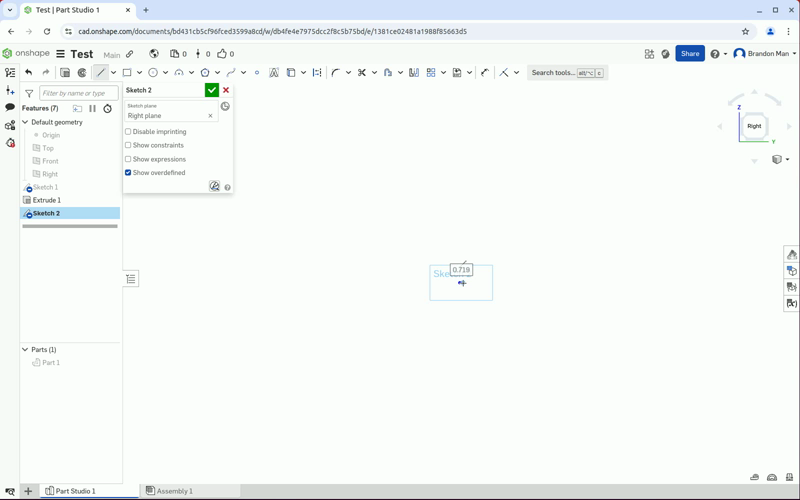
mouse_move(493, 282)
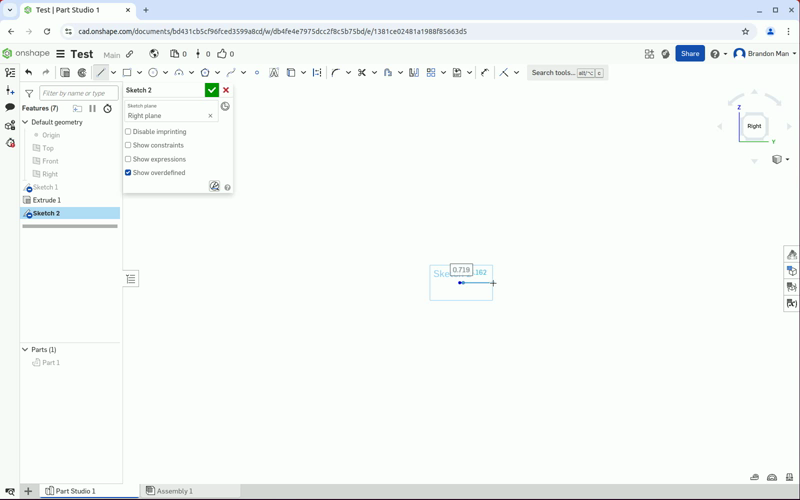
mouse_move(463, 279)
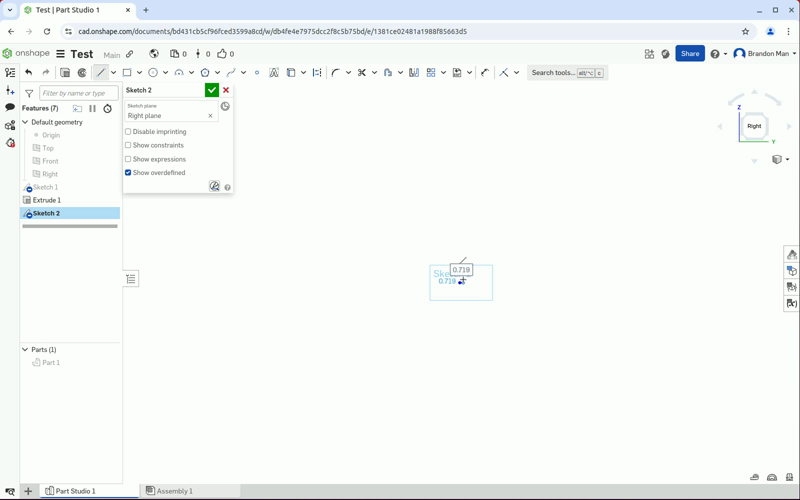
scroll(6)
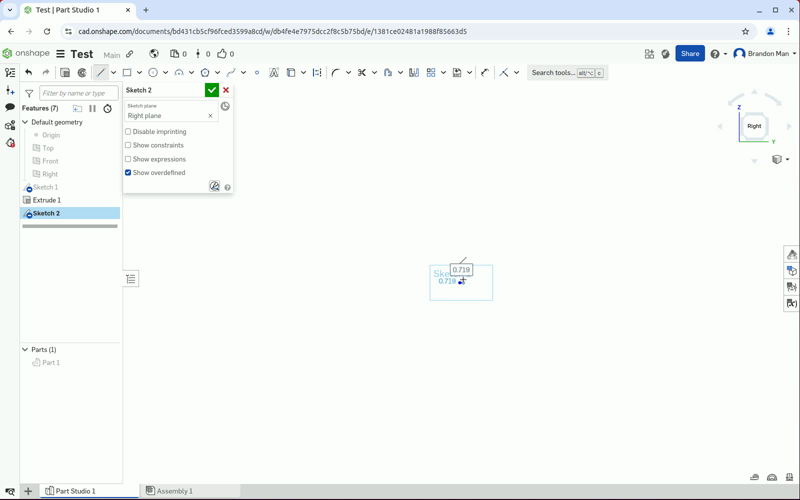
scroll(6)
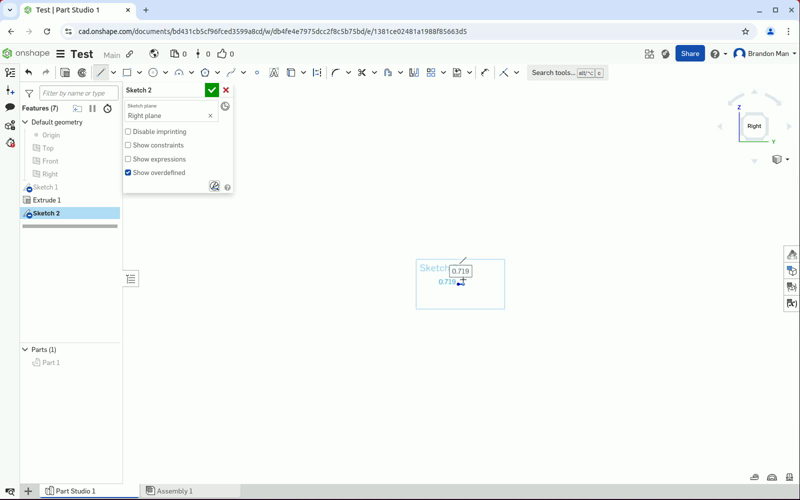
scroll(6)
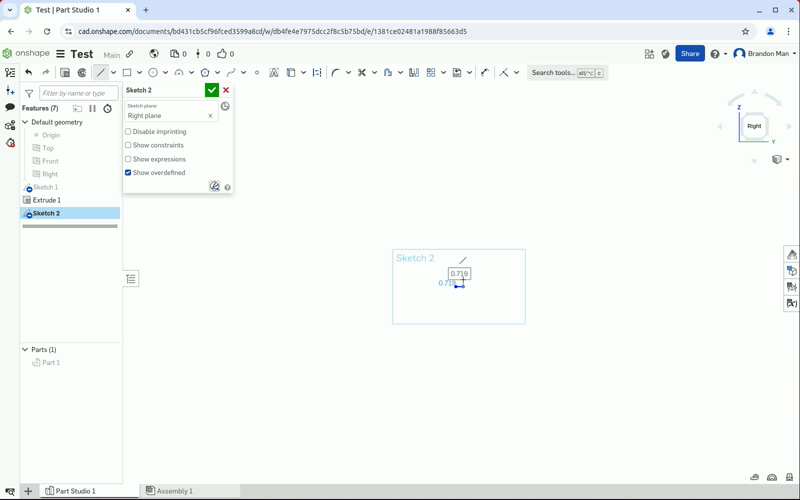
scroll(6)
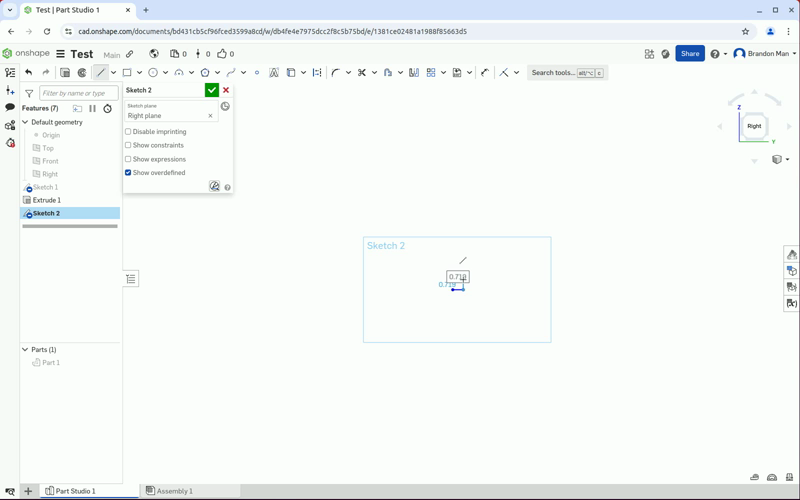
scroll(6)
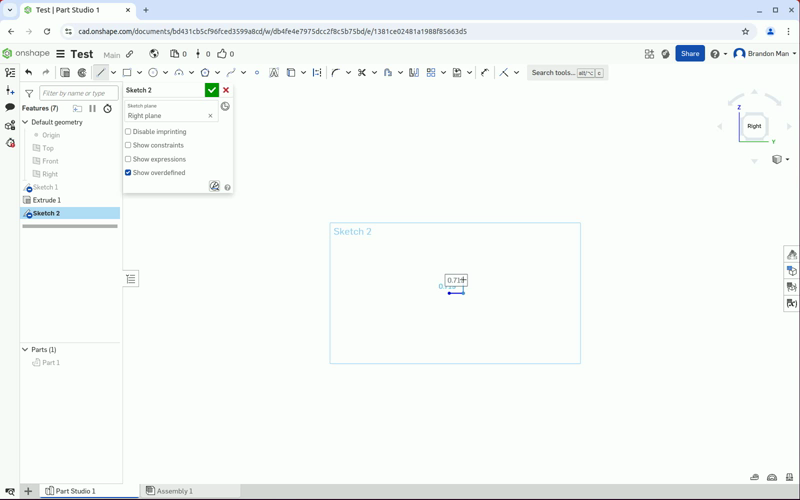
scroll(6)
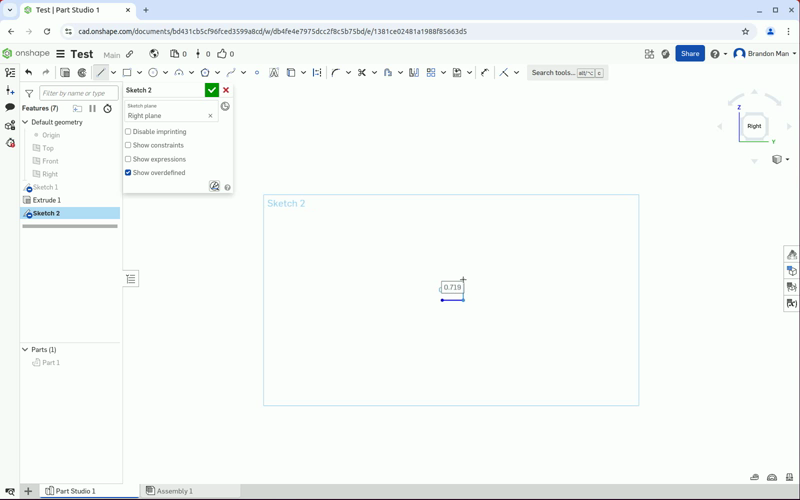
scroll(6)
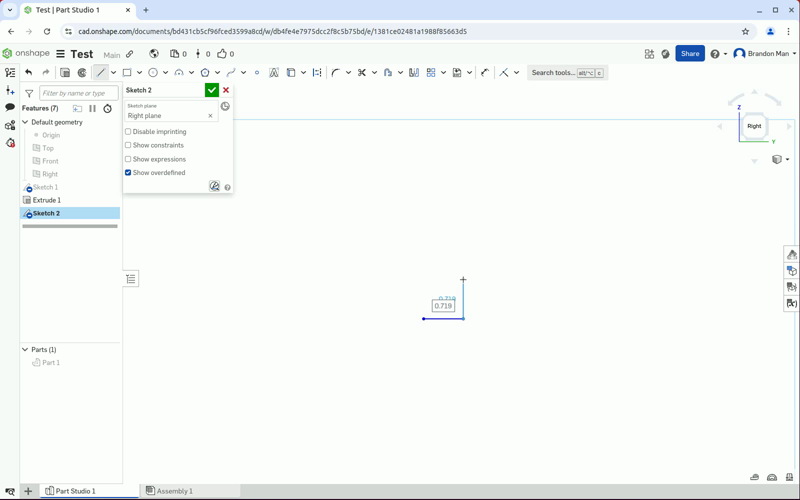
click(463, 279)
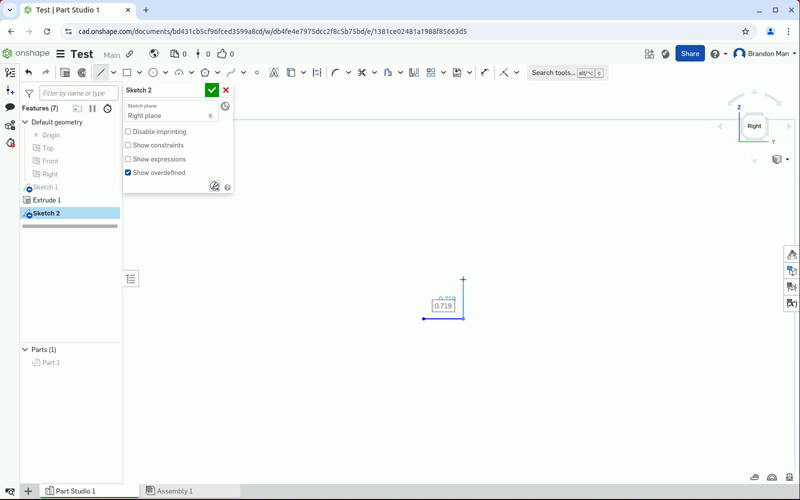
scroll(-6)
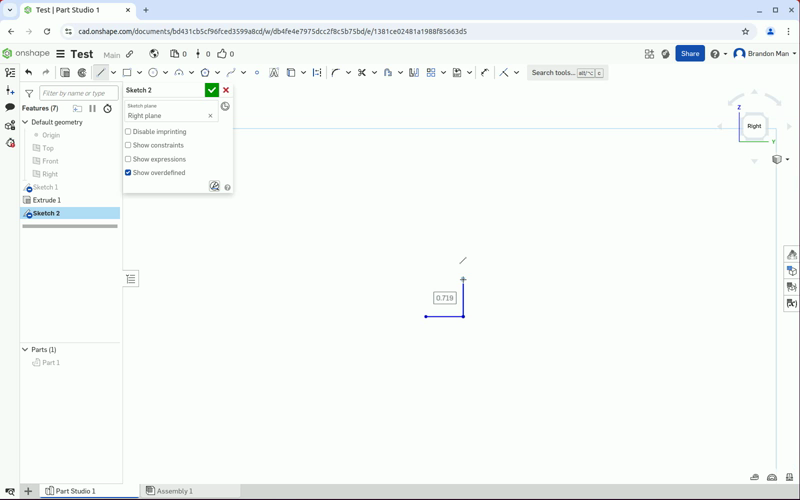
scroll(-6)
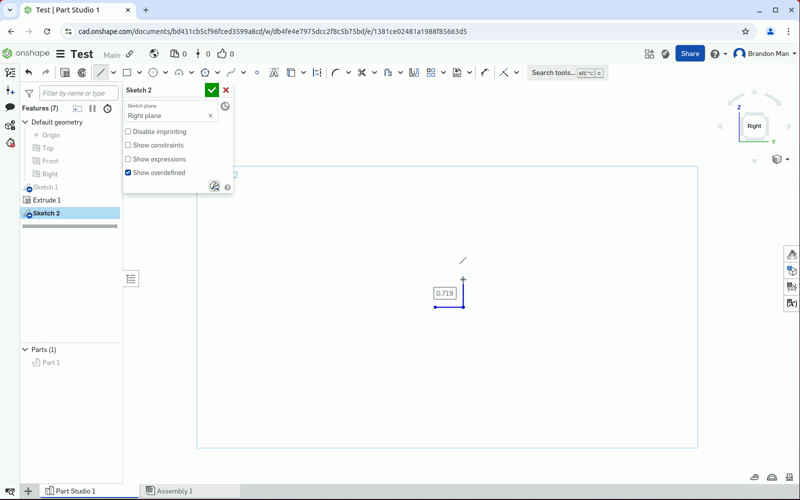
scroll(-6)
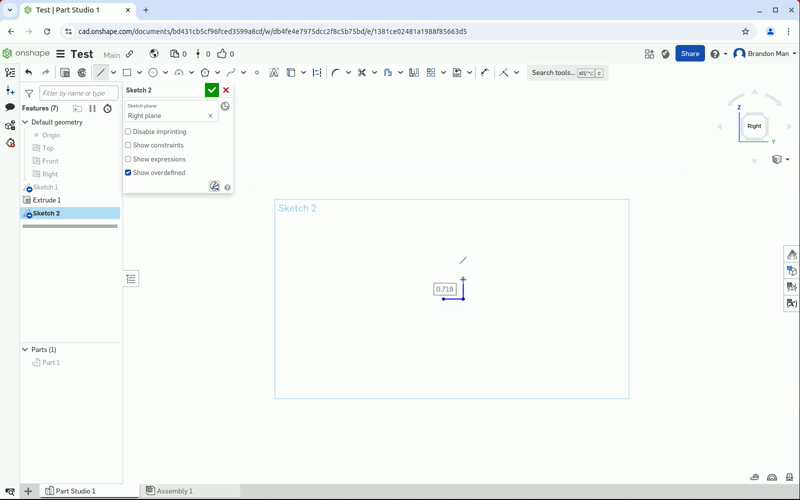
scroll(-6)
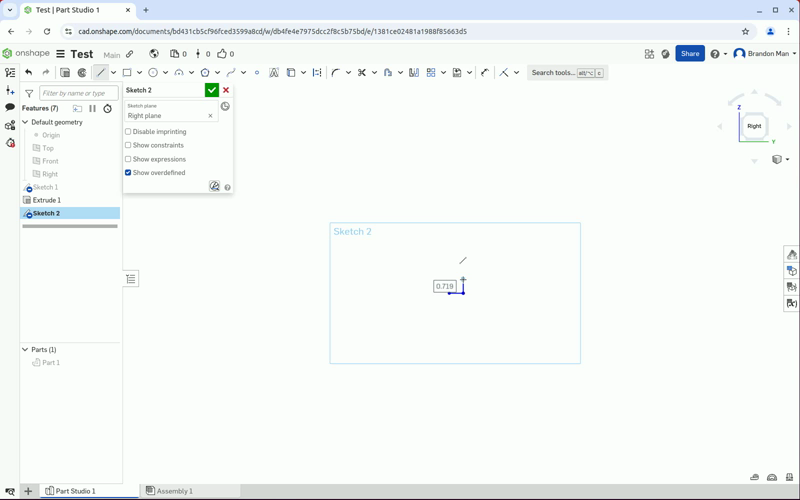
scroll(-6)
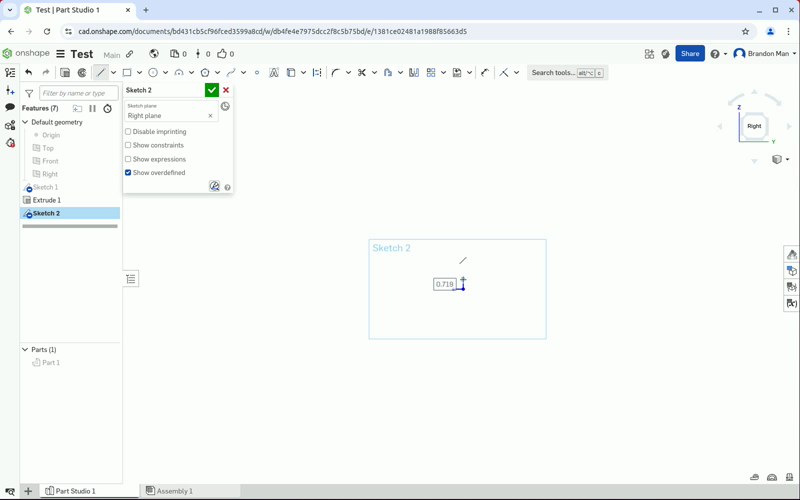
scroll(-6)
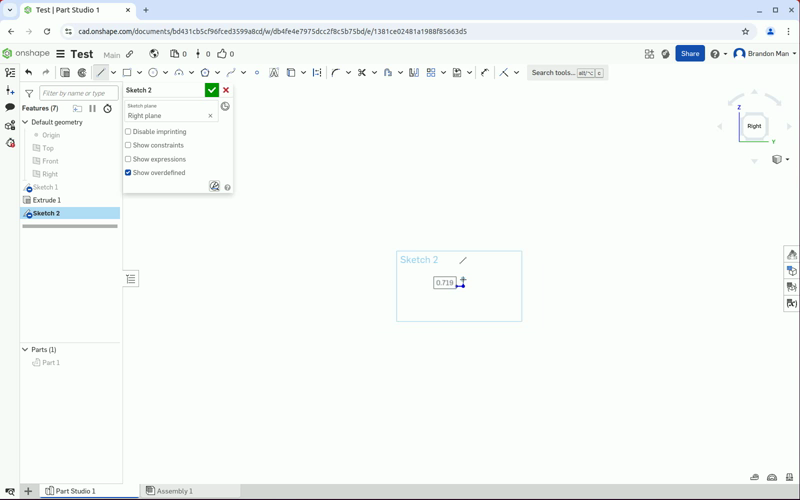
scroll(-6)
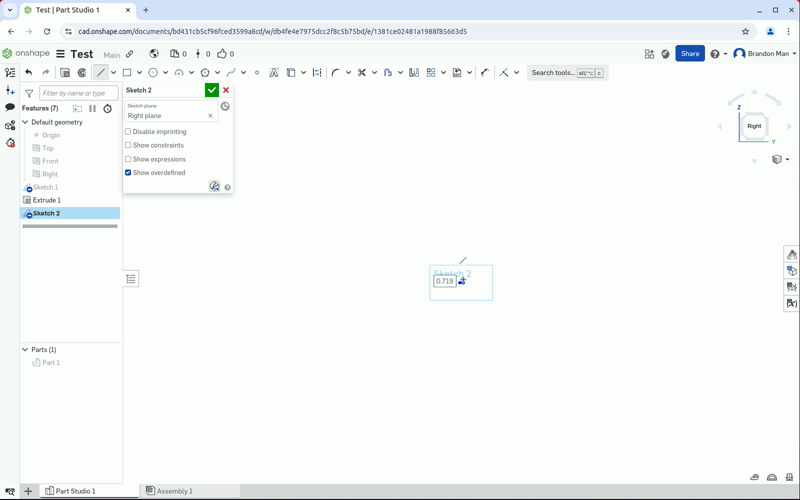
key_up(shift)
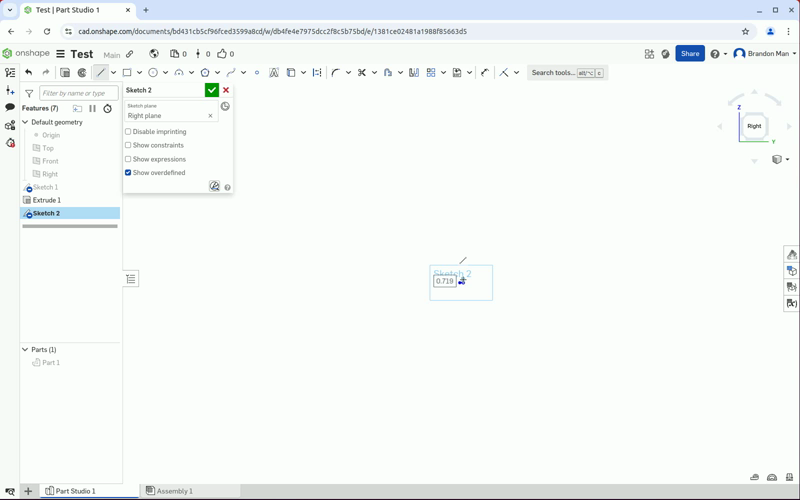
key_down(shift)
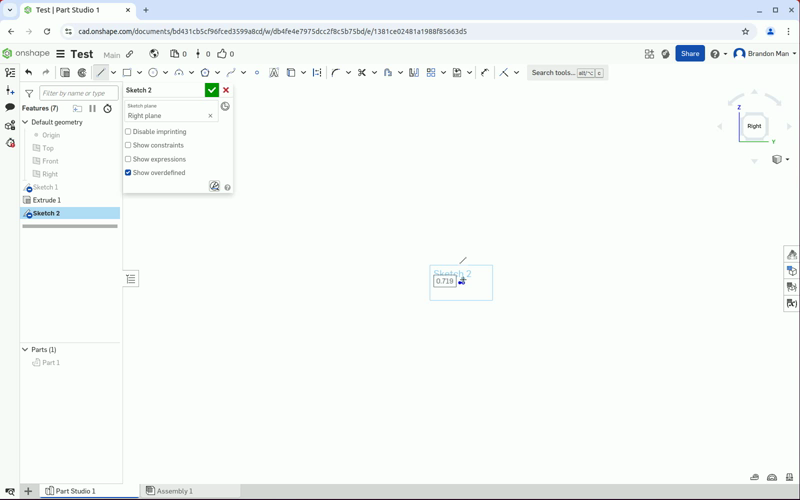
mouse_move(493, 279)
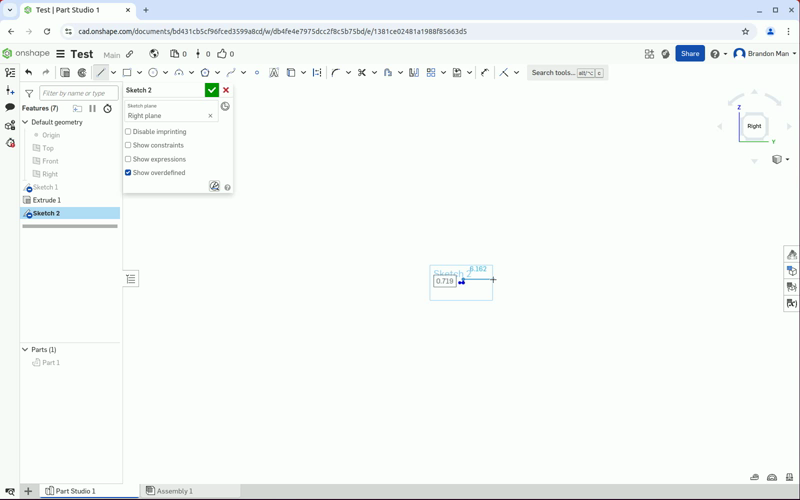
mouse_move(459, 279)
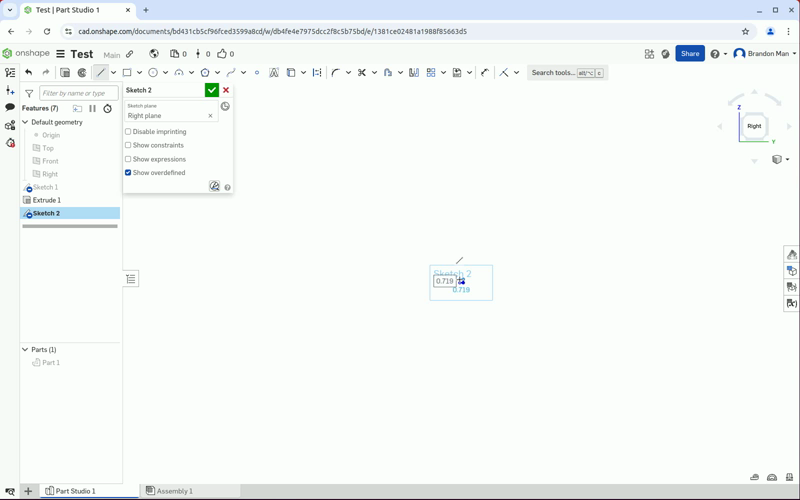
scroll(6)
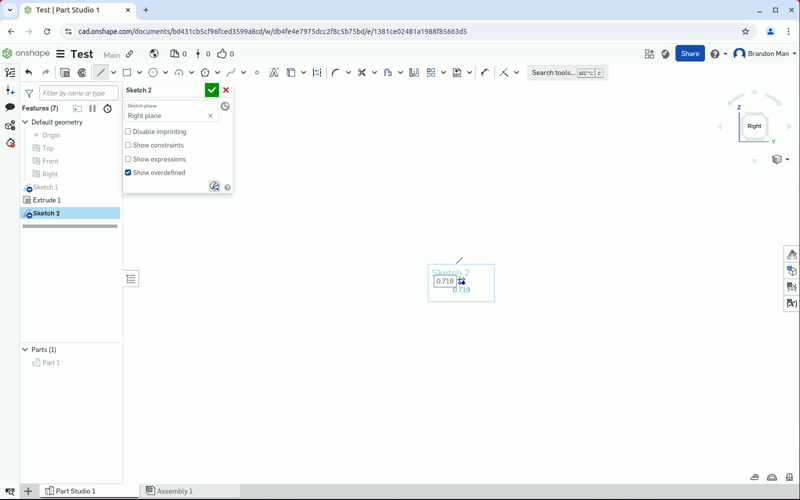
scroll(6)
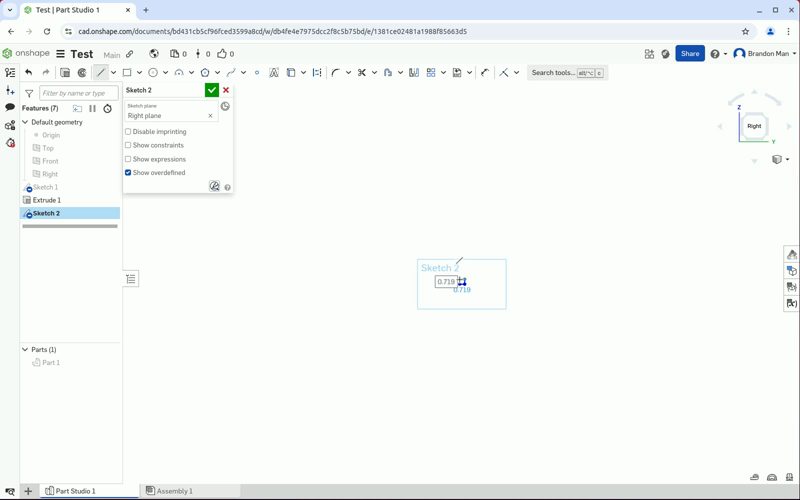
scroll(6)
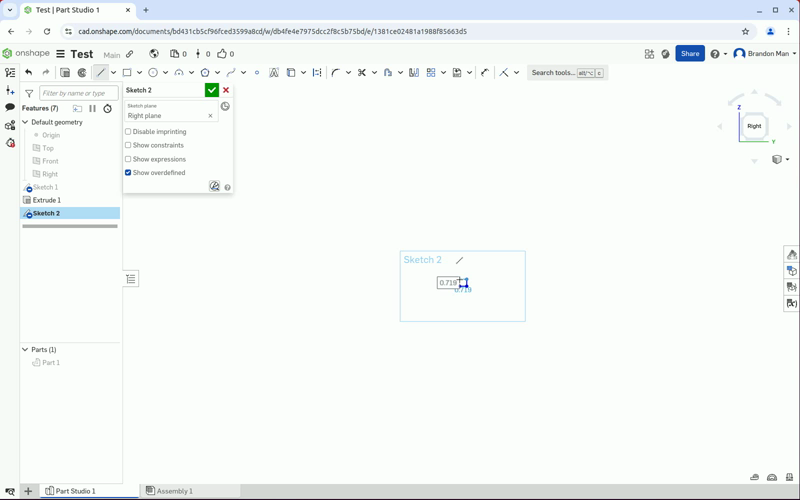
scroll(6)
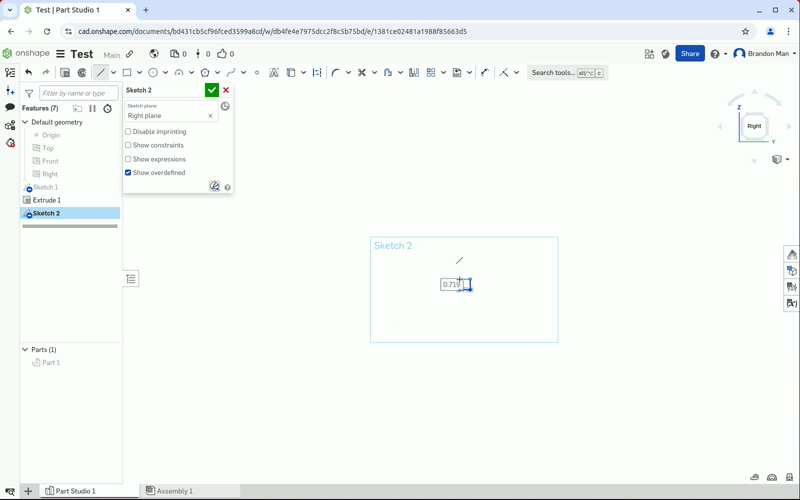
scroll(6)
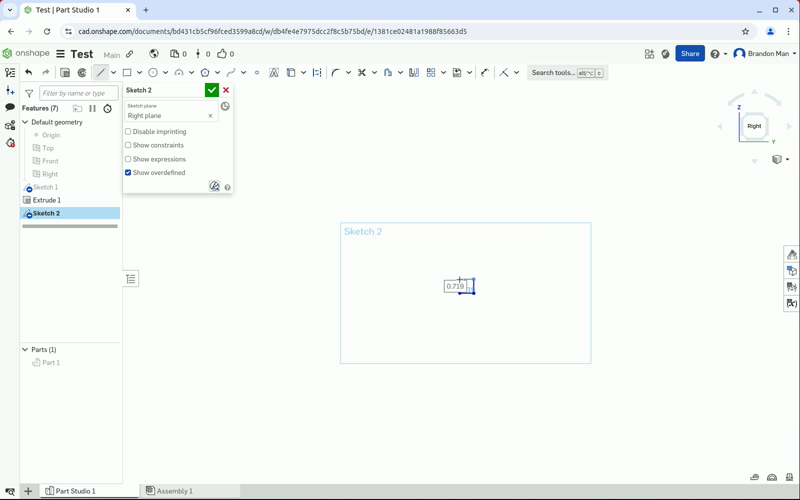
scroll(6)
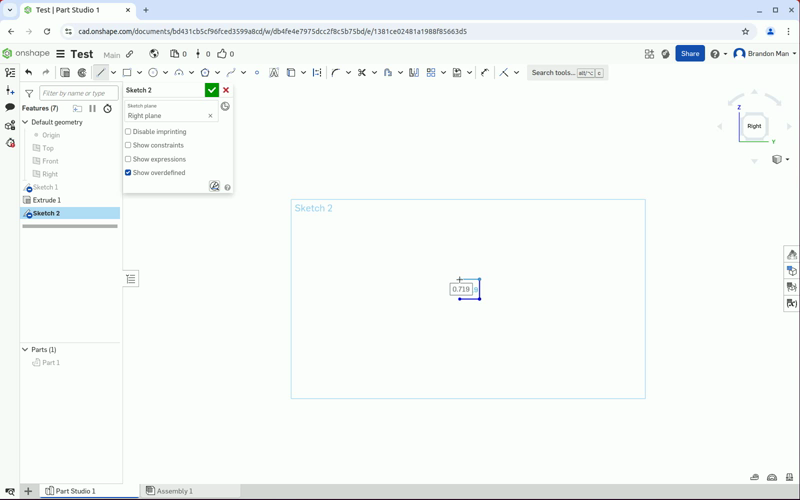
scroll(6)
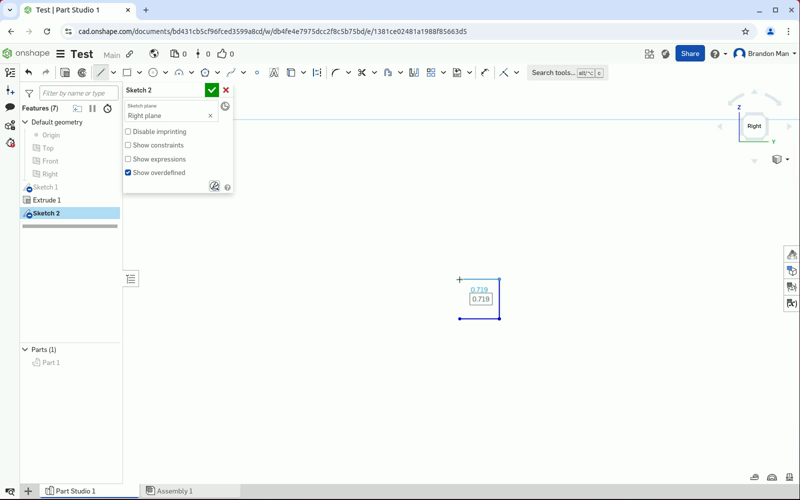
click(459, 279)
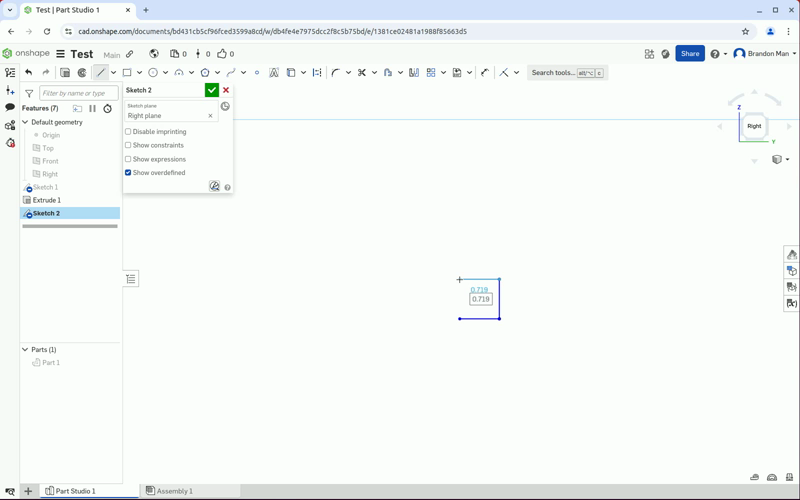
scroll(-6)
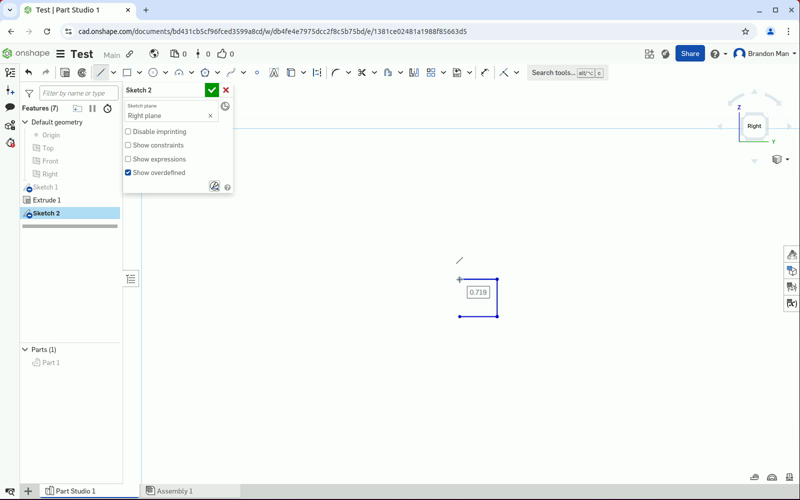
scroll(-6)
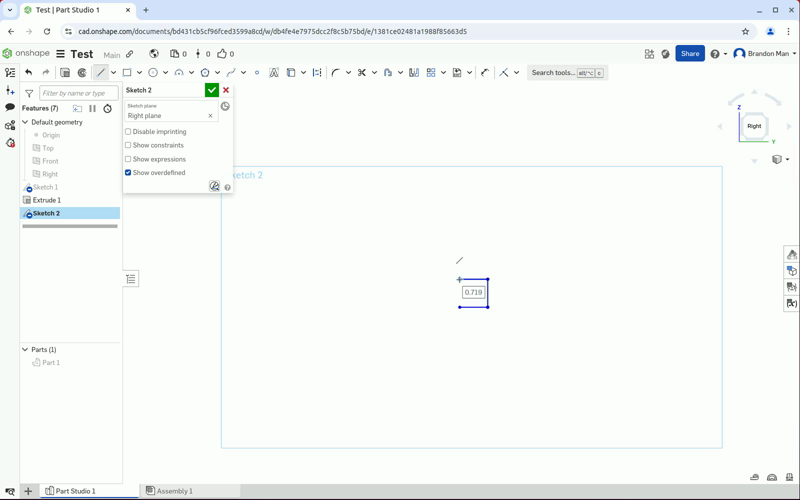
scroll(-6)
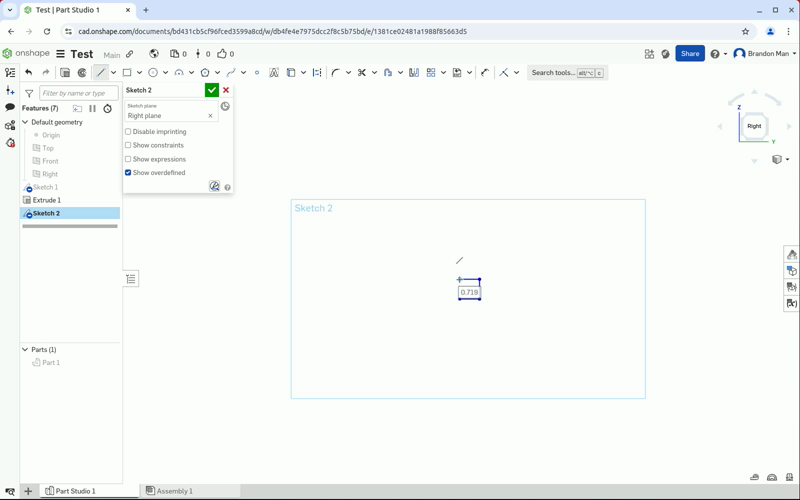
scroll(-6)
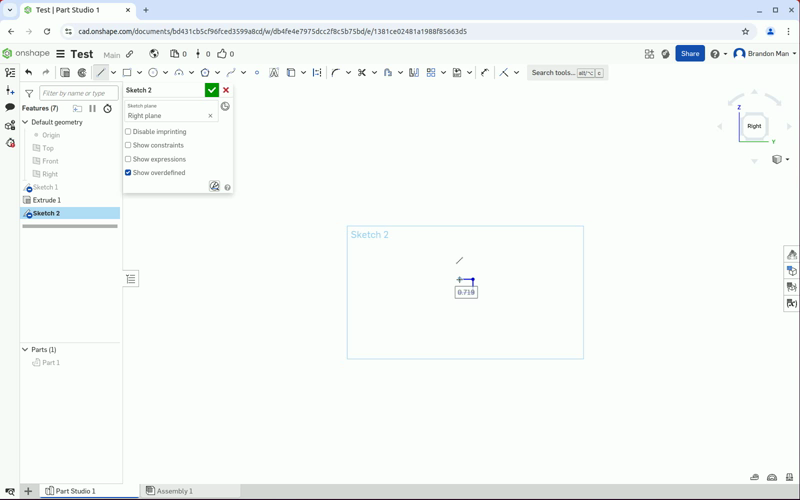
scroll(-6)
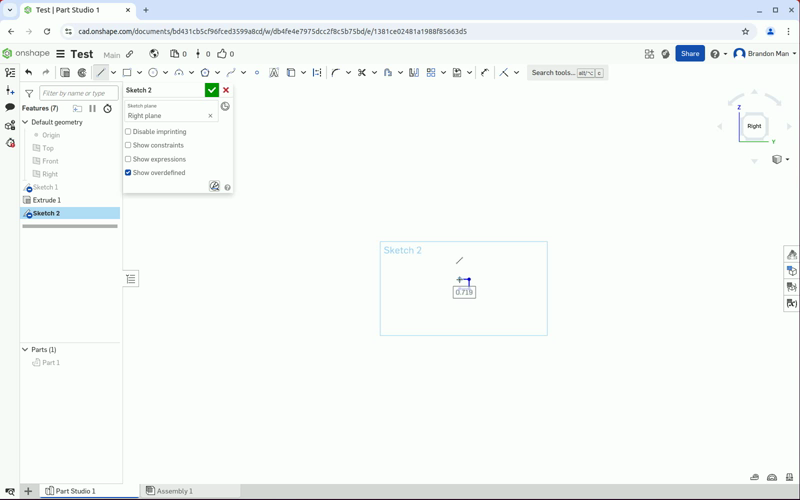
scroll(-6)
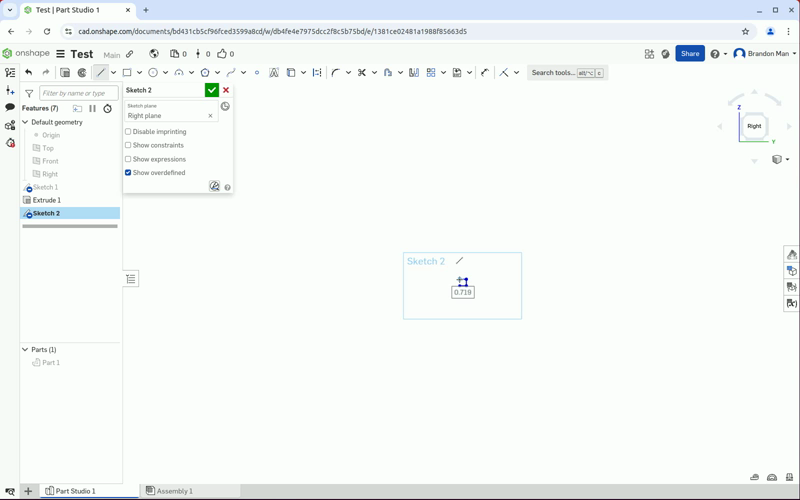
scroll(-6)
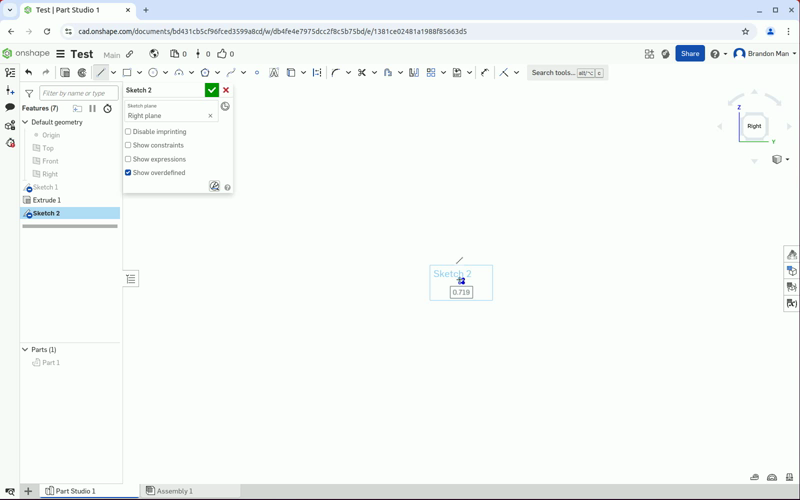
key_up(shift)
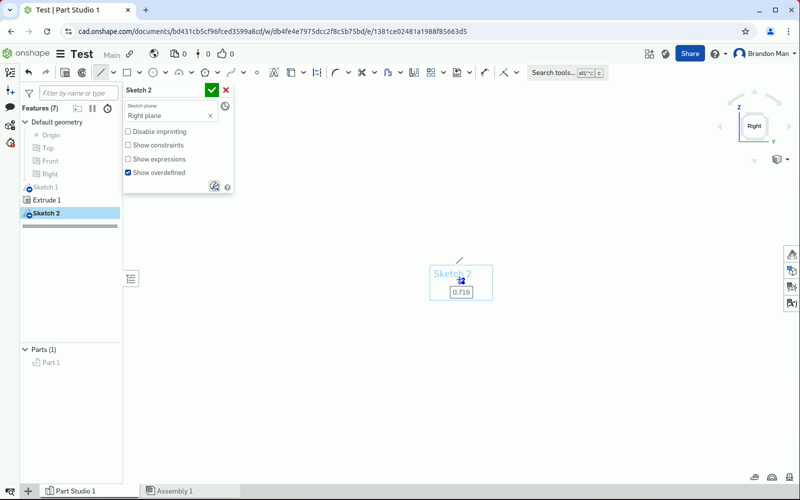
mouse_move(489, 279)
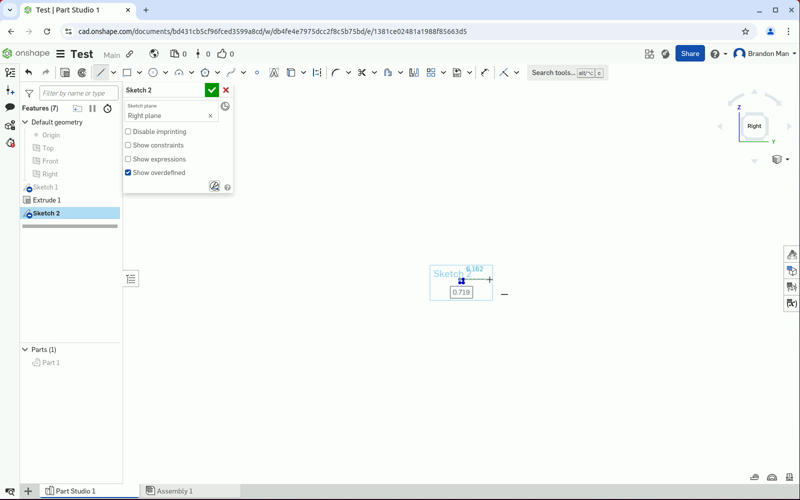
key_down(shift)
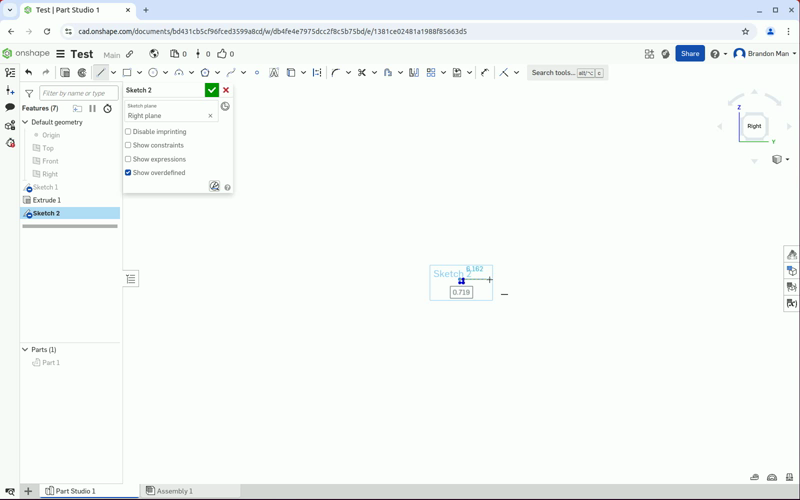
mouse_move(459, 282)
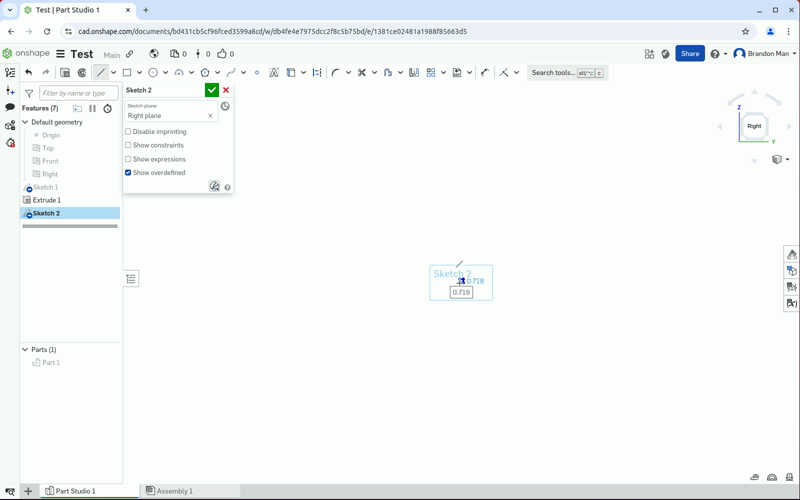
scroll(6)
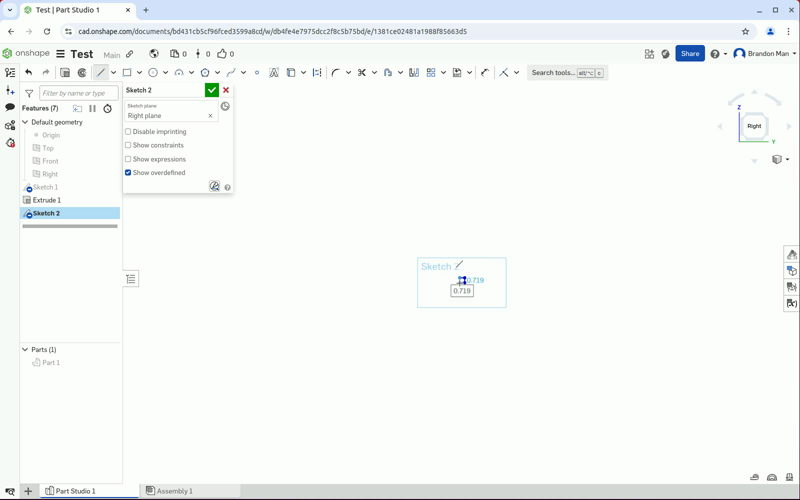
scroll(6)
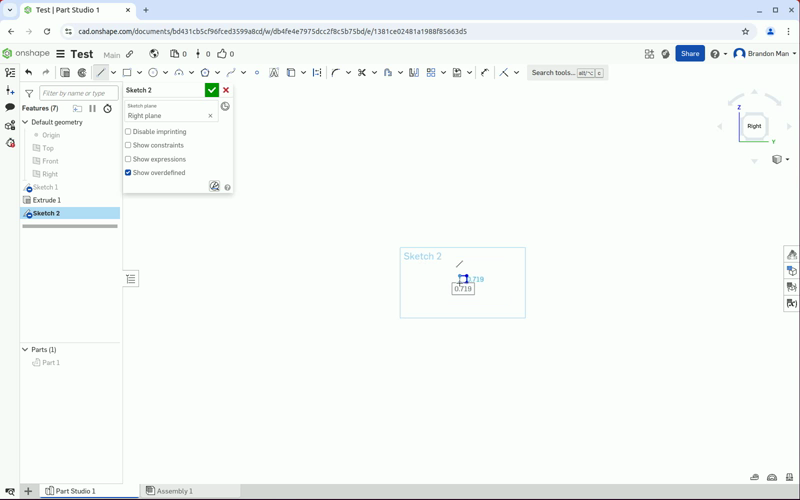
scroll(6)
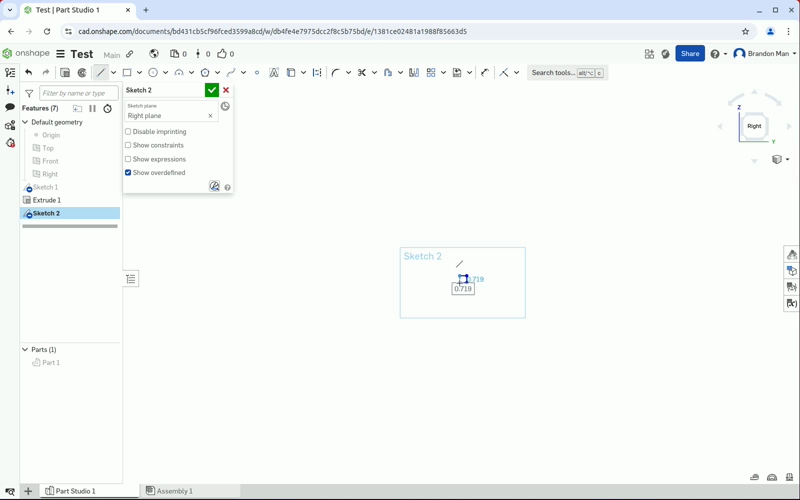
scroll(6)
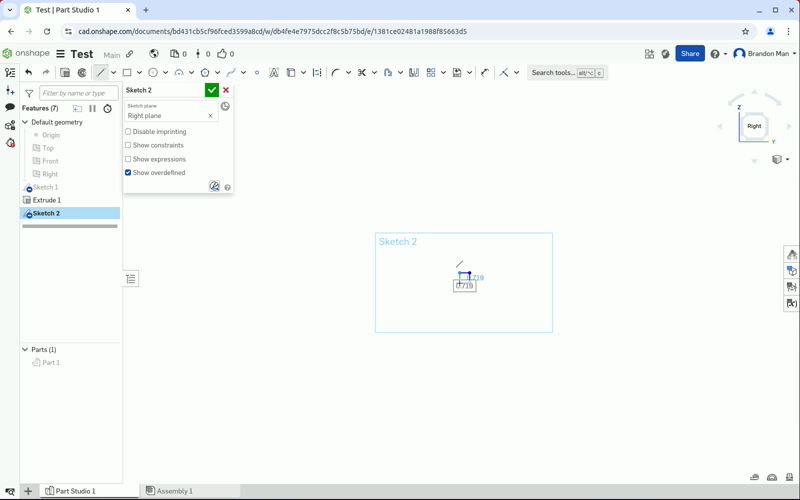
scroll(6)
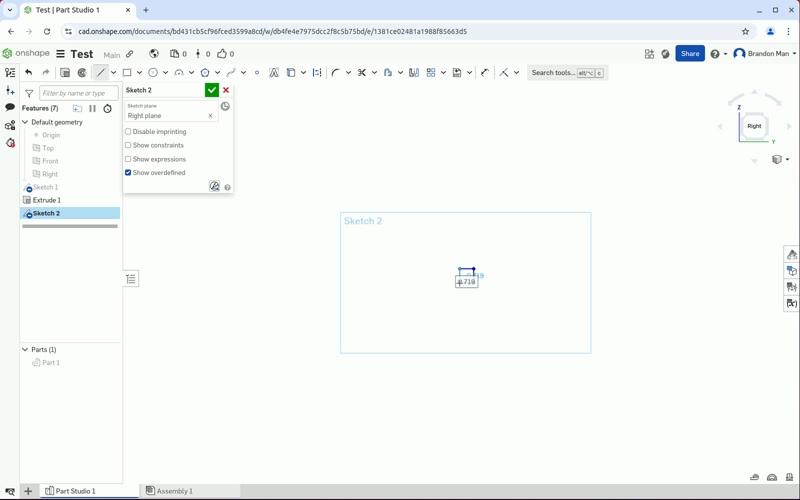
scroll(6)
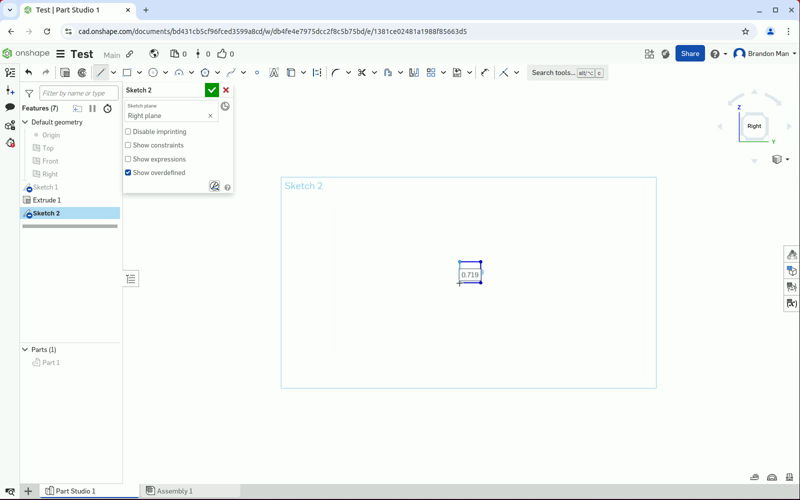
scroll(6)
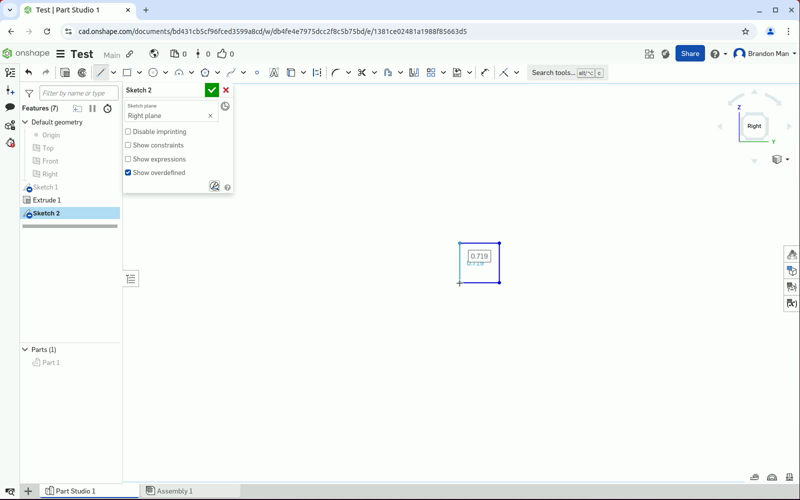
key_up(shift)
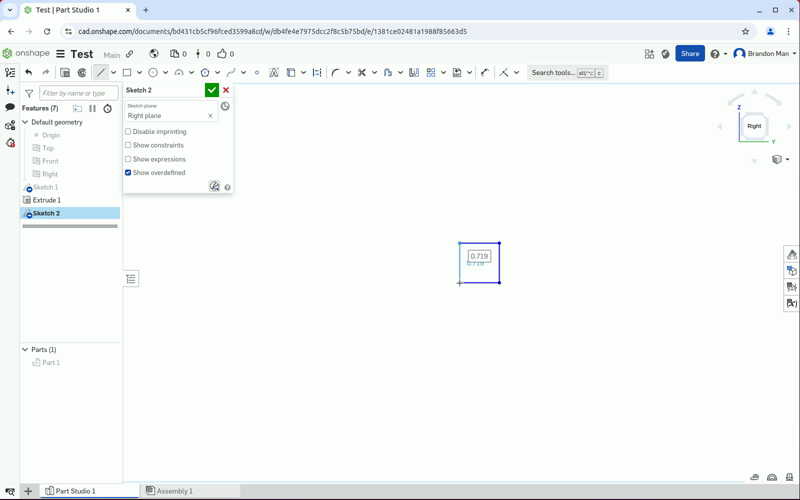
click(459, 282)
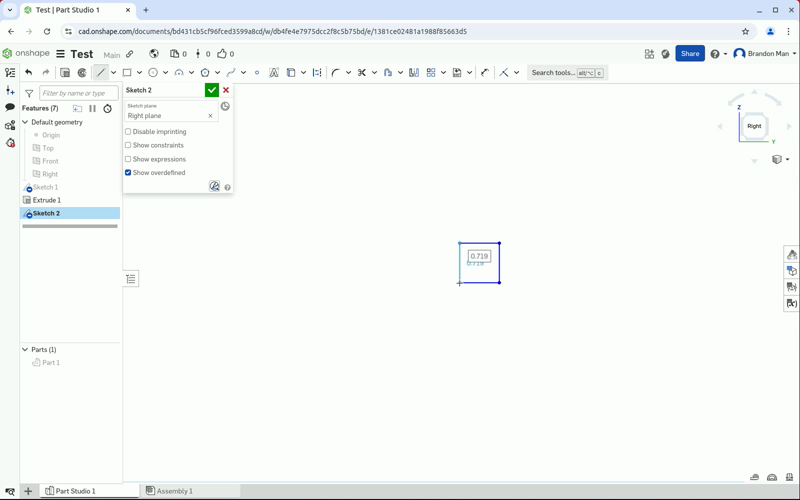
scroll(-6)
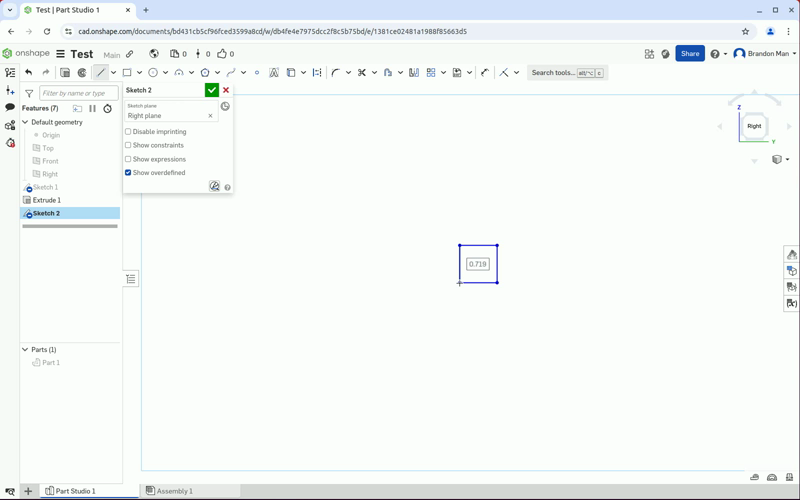
scroll(-6)
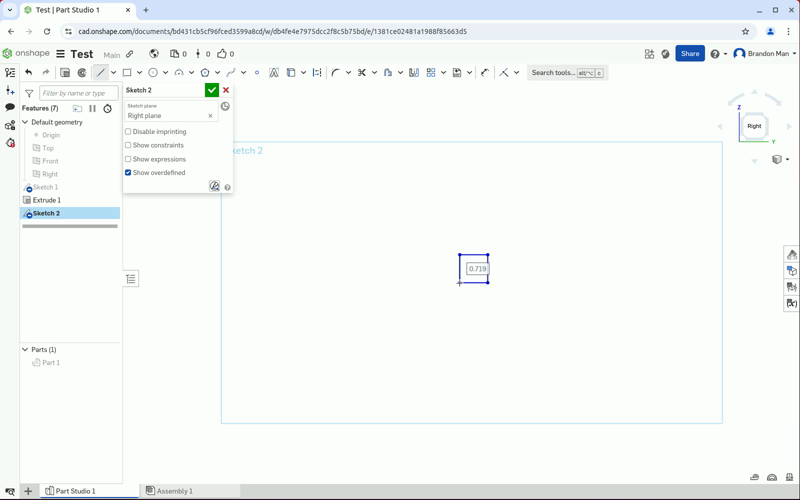
scroll(-6)
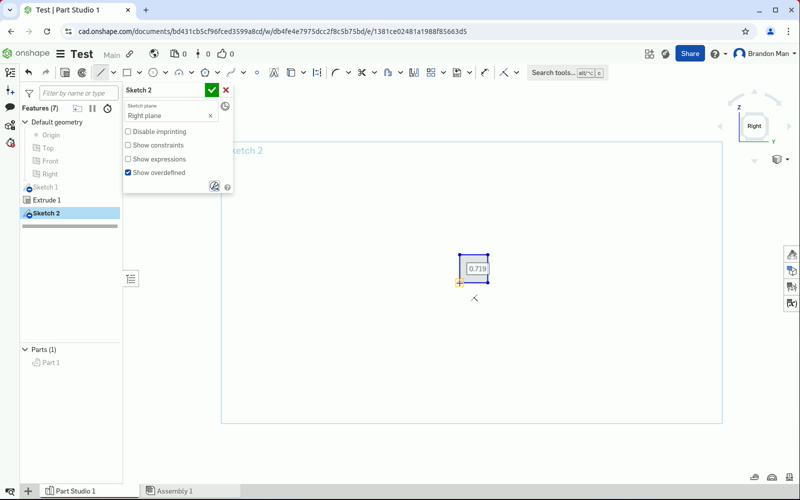
scroll(-6)
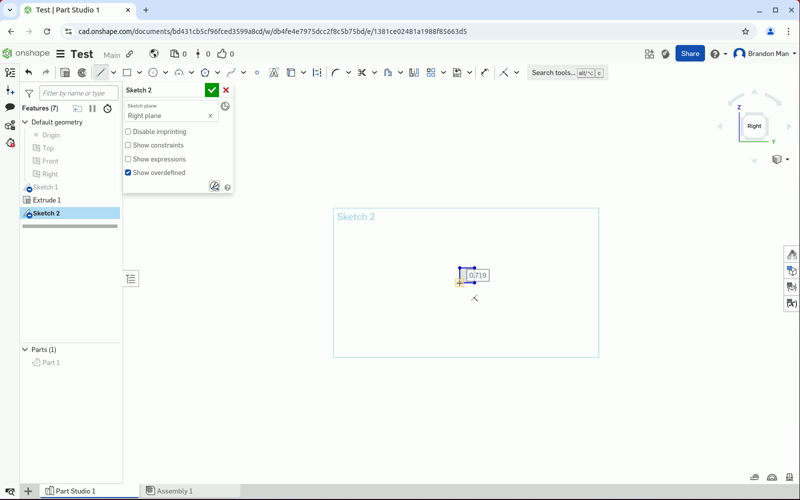
scroll(-6)
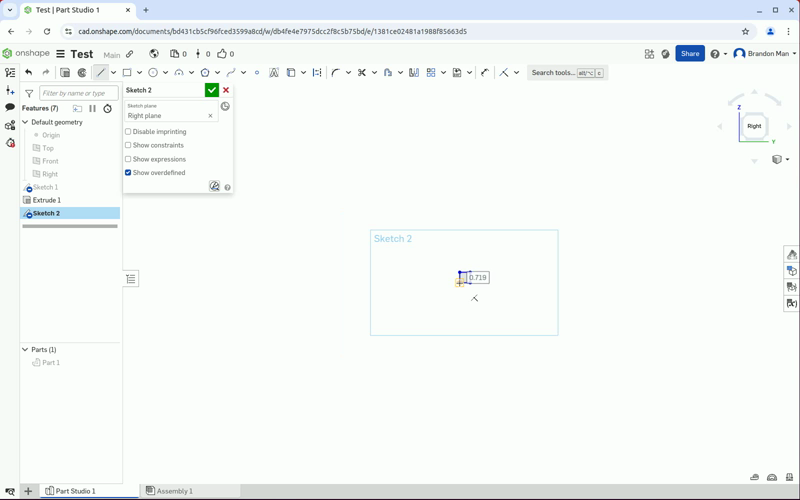
scroll(-6)
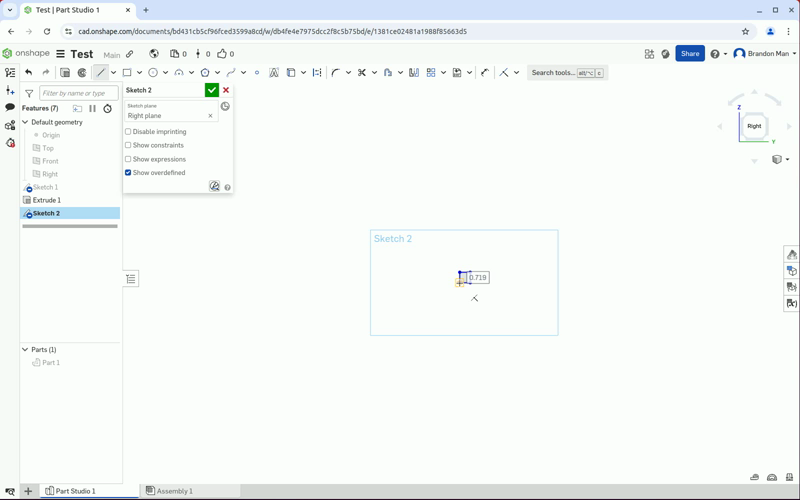
scroll(-6)
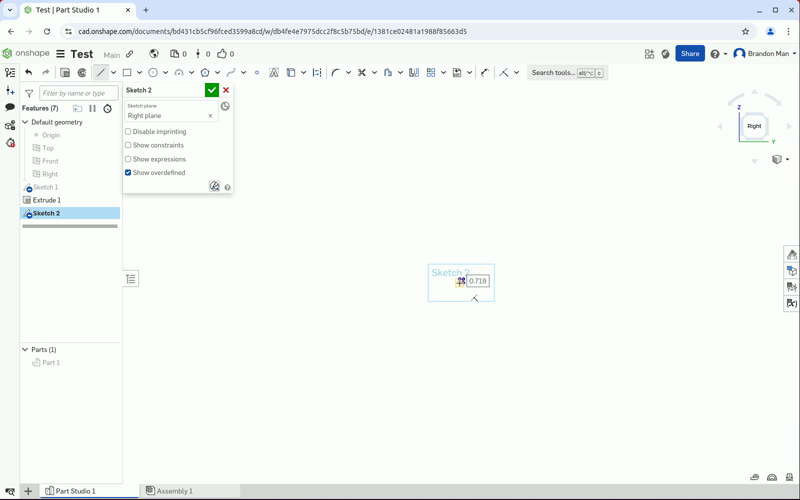
key(esc)
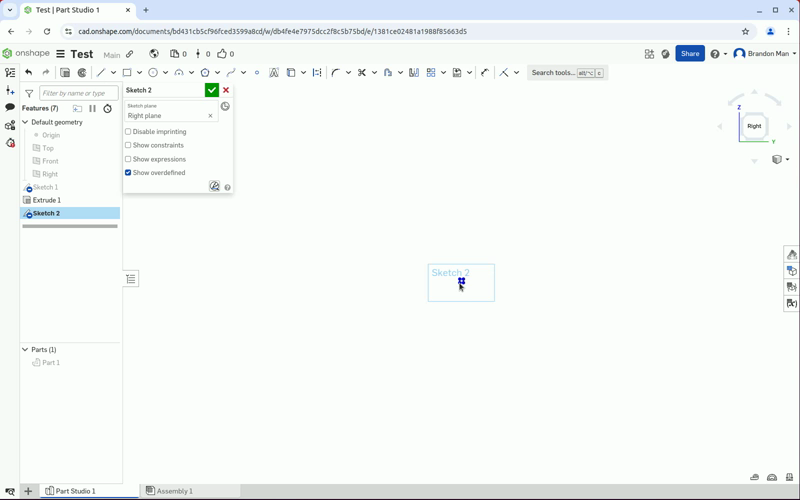
mouse_move(460, 280)
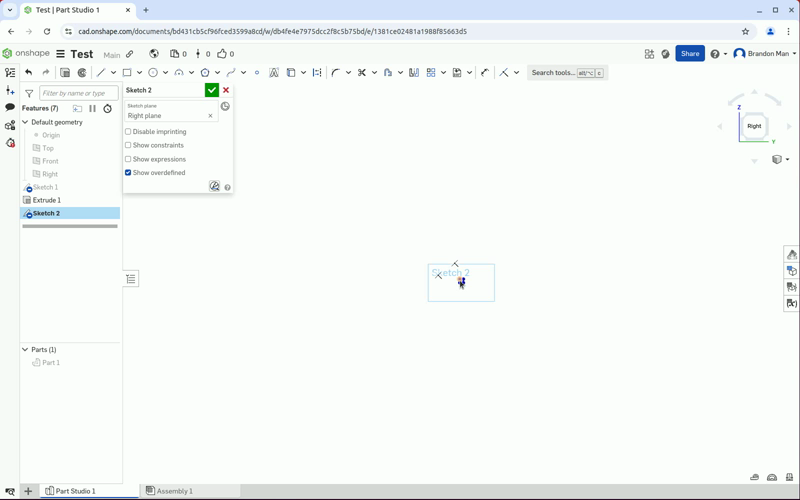
scroll(6)
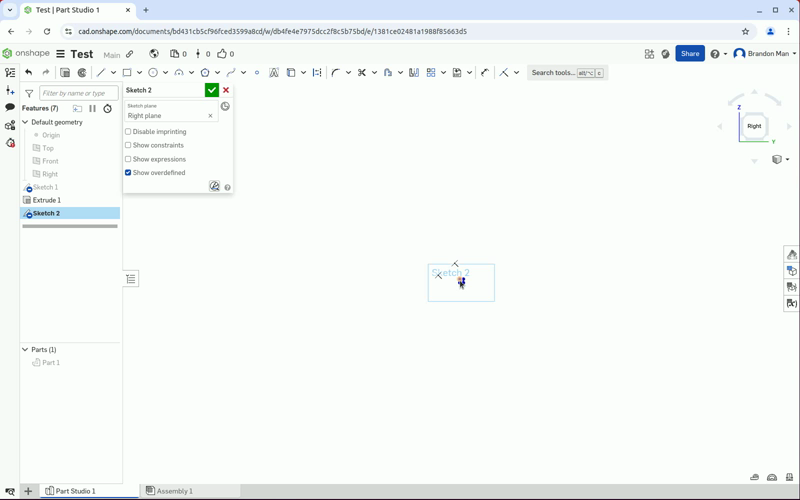
scroll(6)
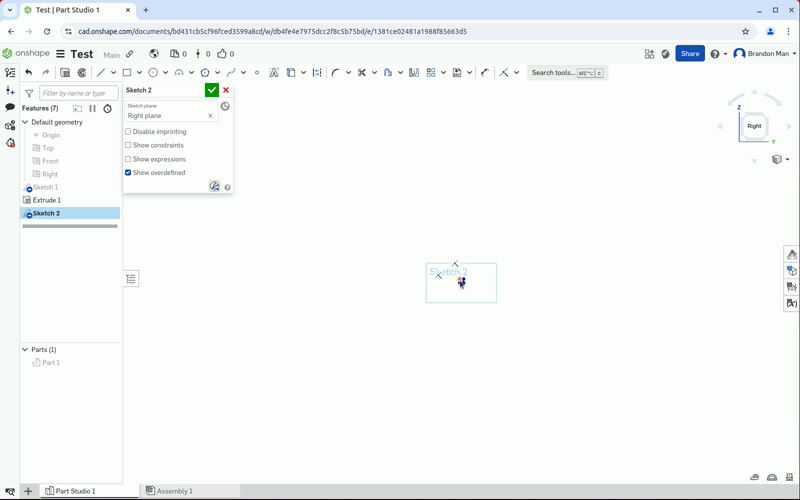
scroll(6)
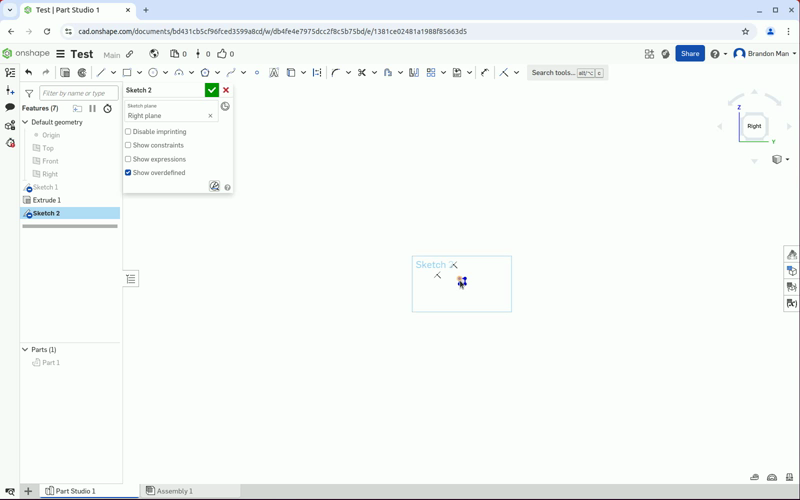
scroll(6)
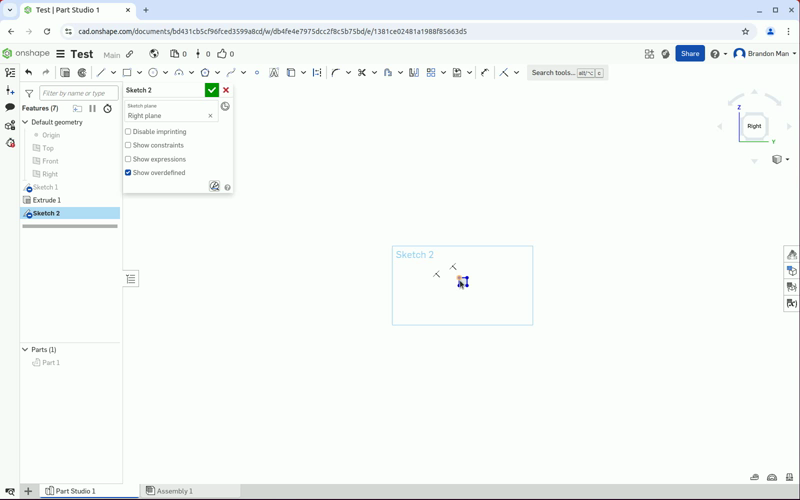
scroll(6)
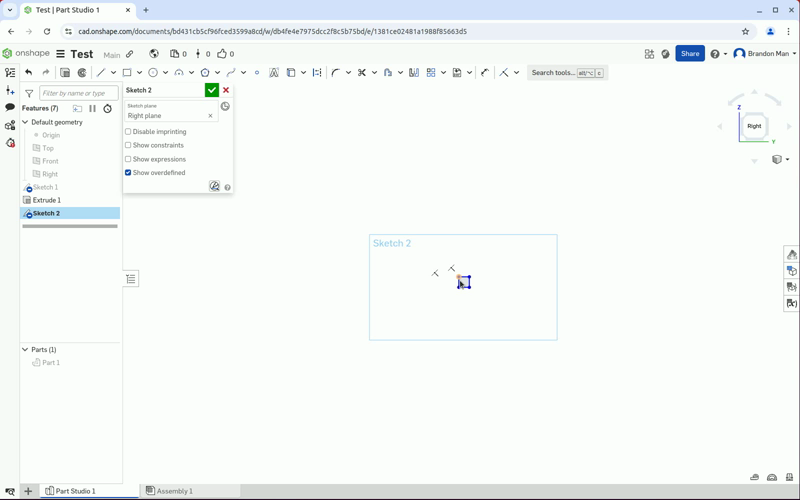
scroll(6)
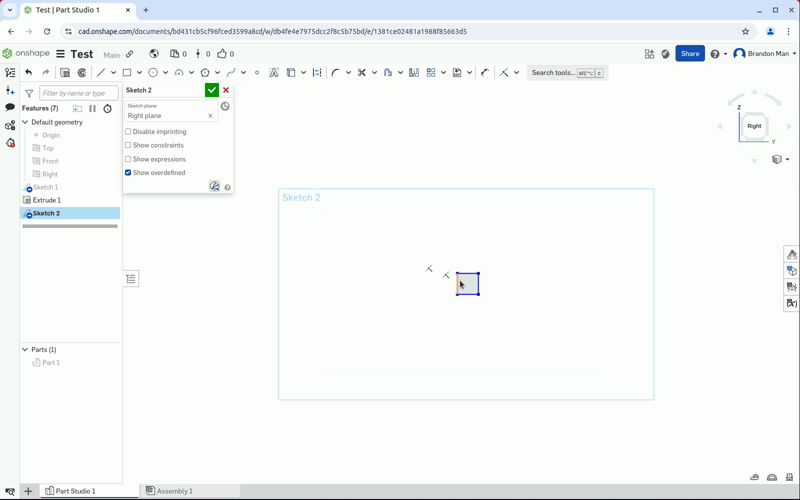
scroll(6)
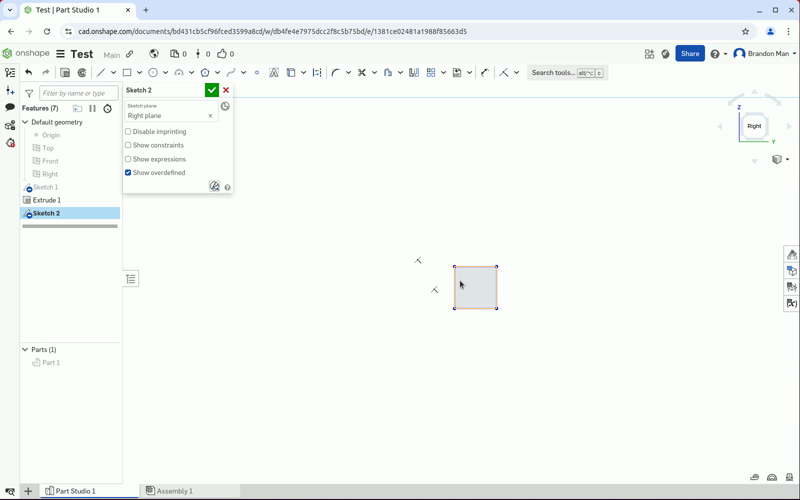
click(460, 280)
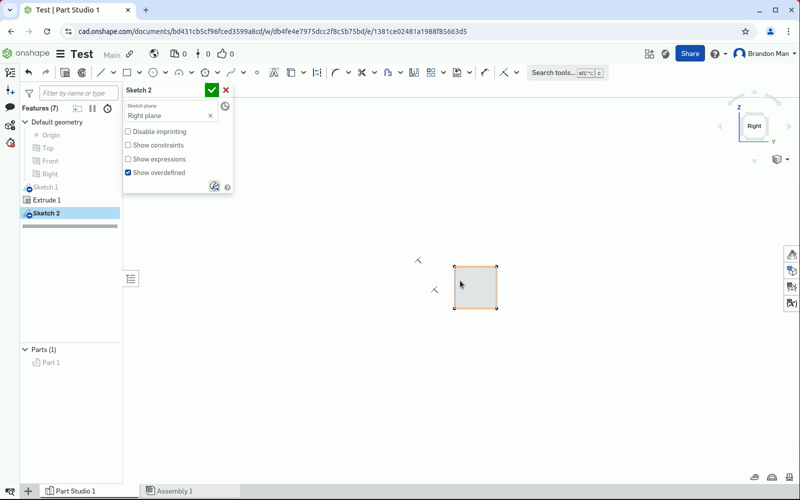
scroll(-6)
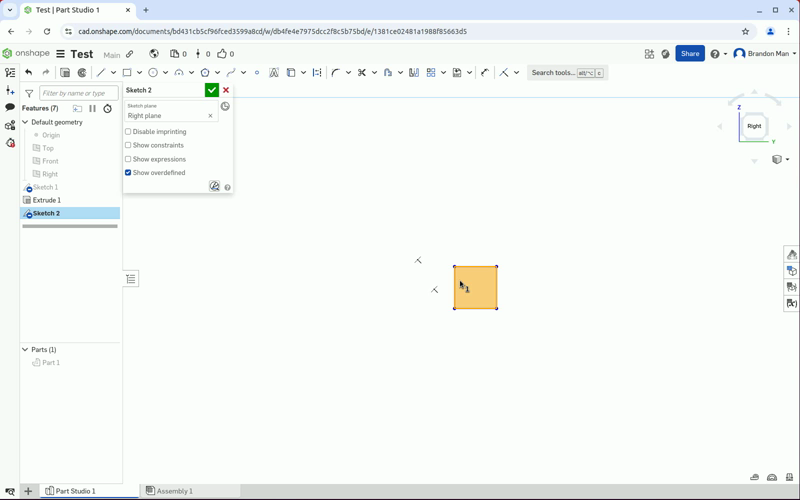
scroll(-6)
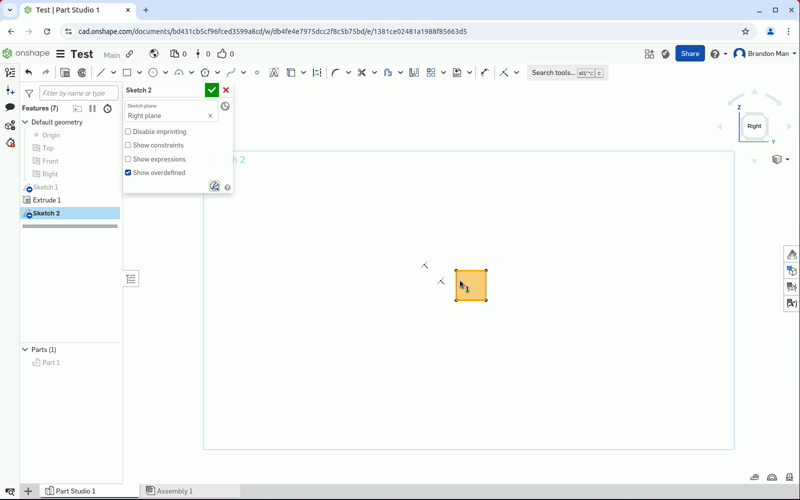
scroll(-6)
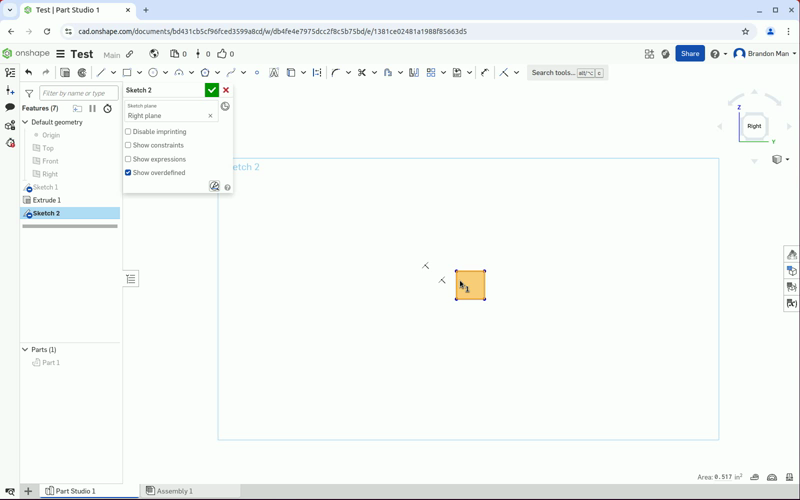
scroll(-6)
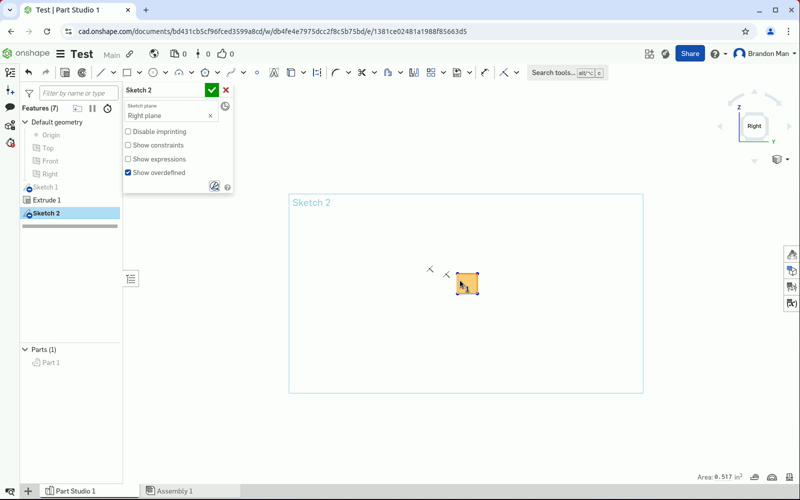
scroll(-6)
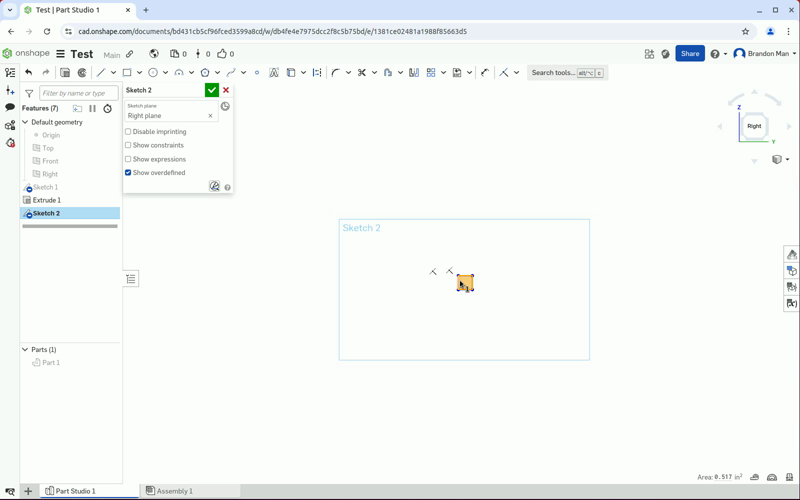
scroll(-6)
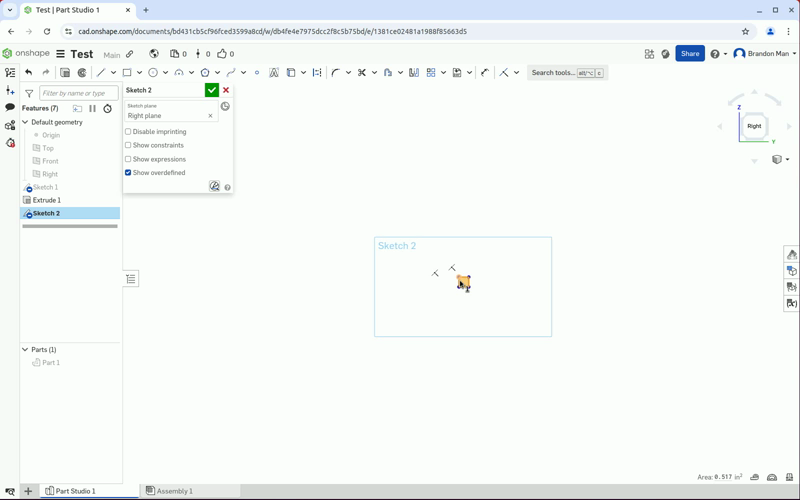
scroll(-6)
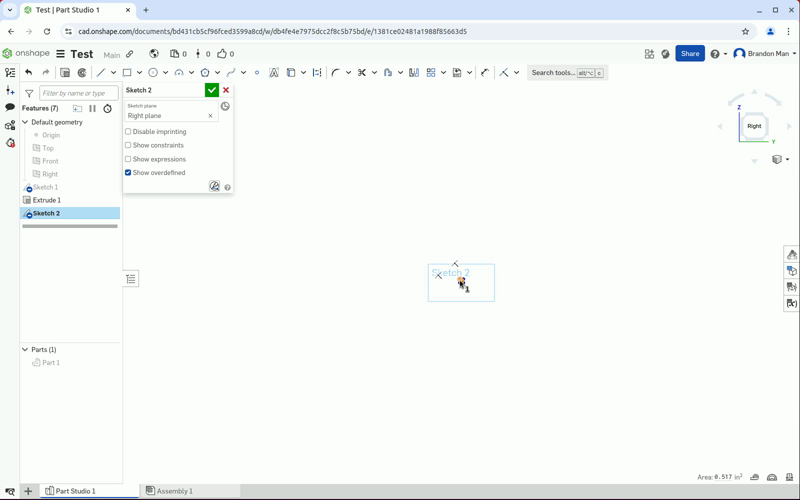
mouse_move(73, 352)
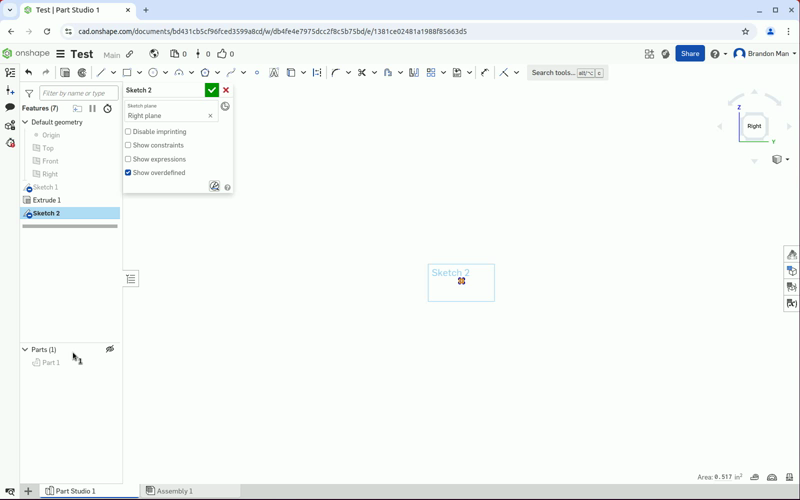
key(shift+y)
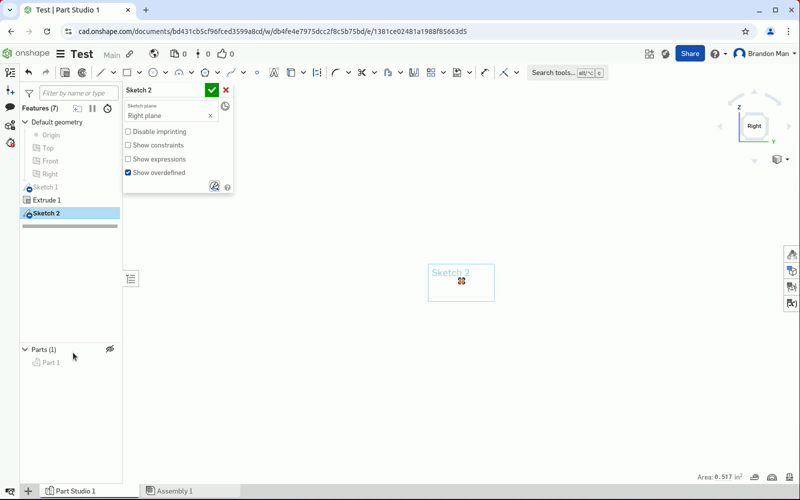
key(shift+e)
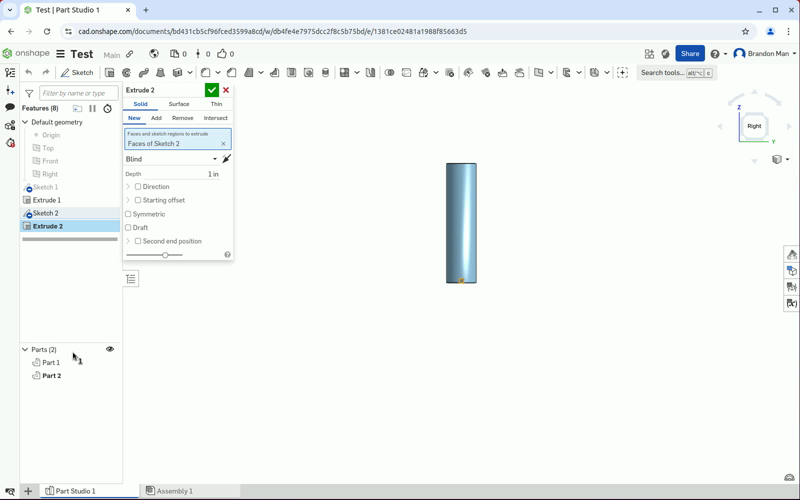
mouse_move(143, 106)
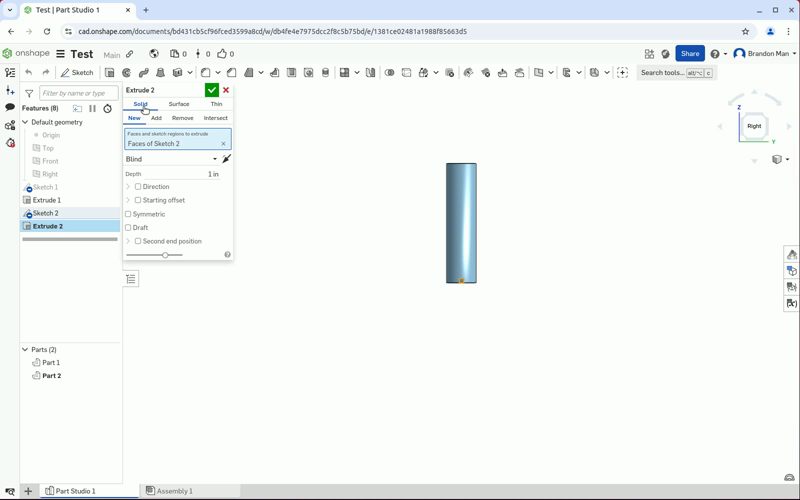
click(143, 106)
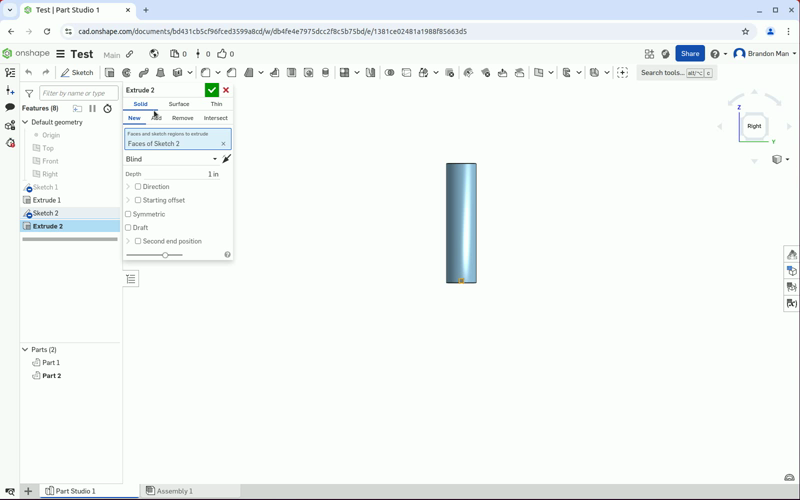
mouse_move(186, 120)
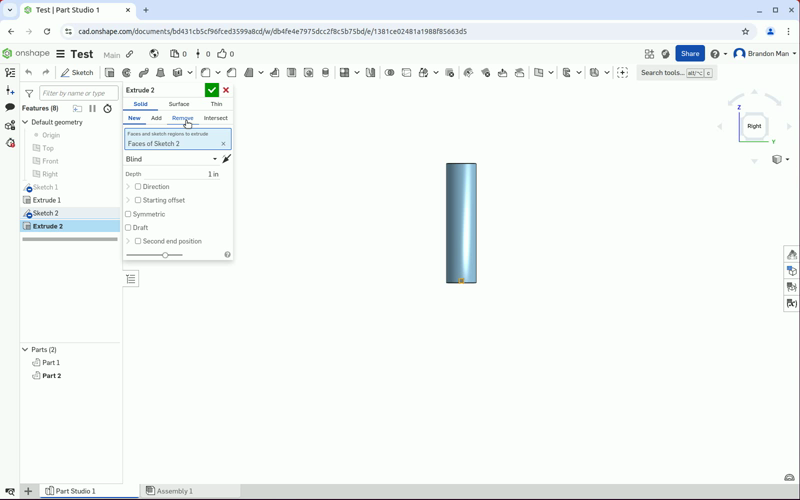
click(186, 120)
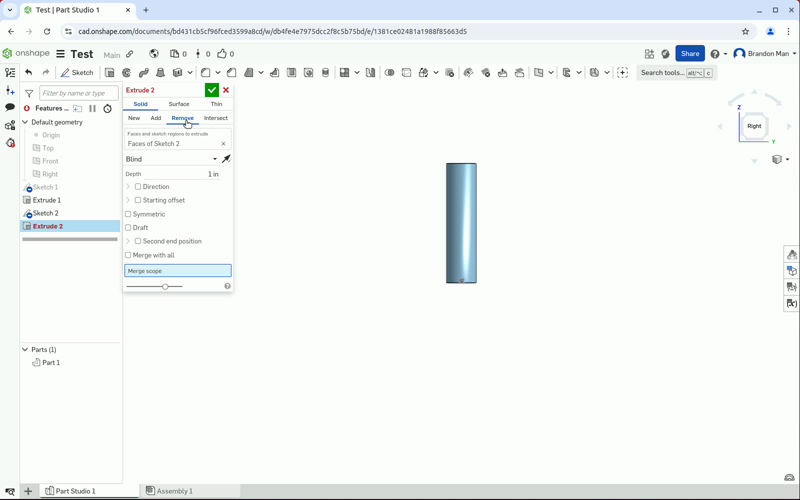
key(tab, 4)
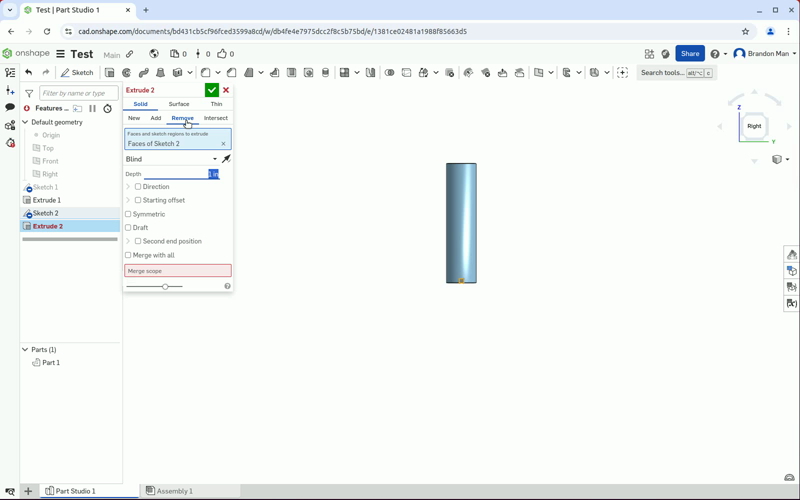
text(7.222)
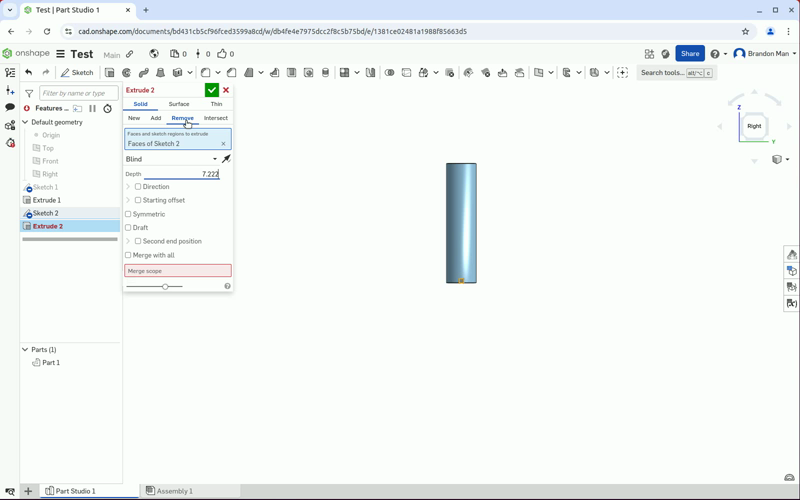
key(tab, 3)
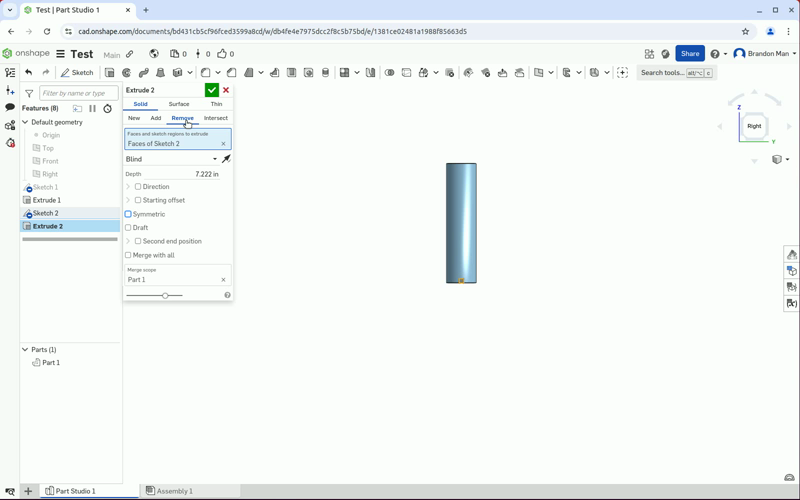
key(space)
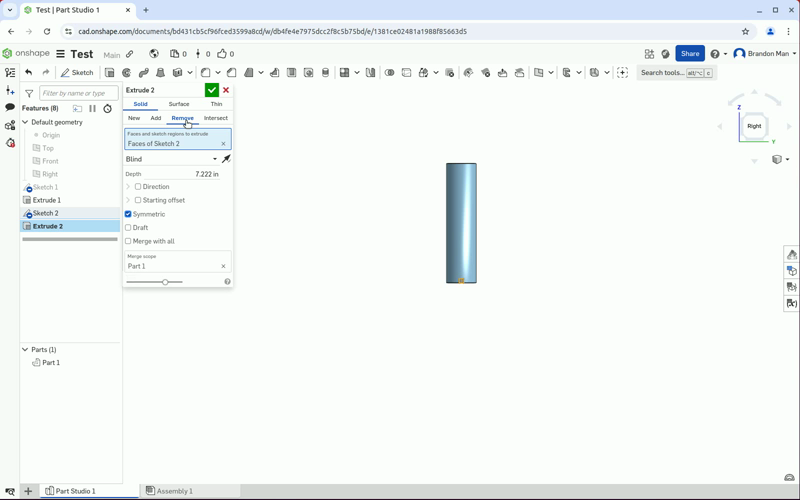
key(tab, 2)
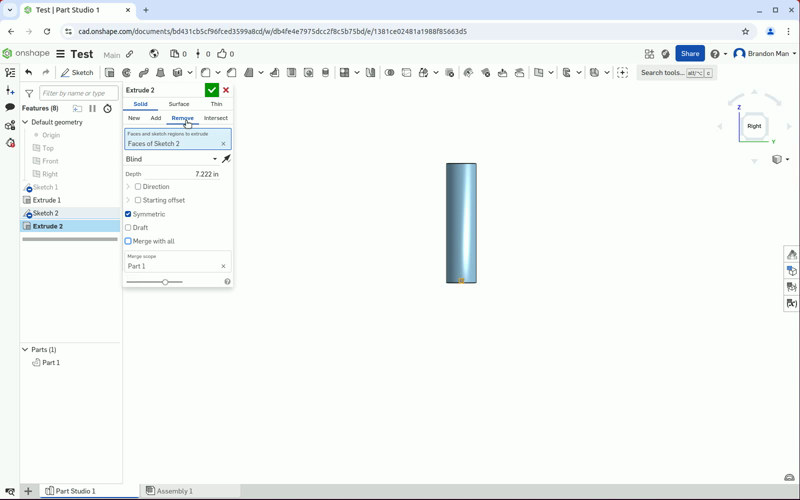
key(space)
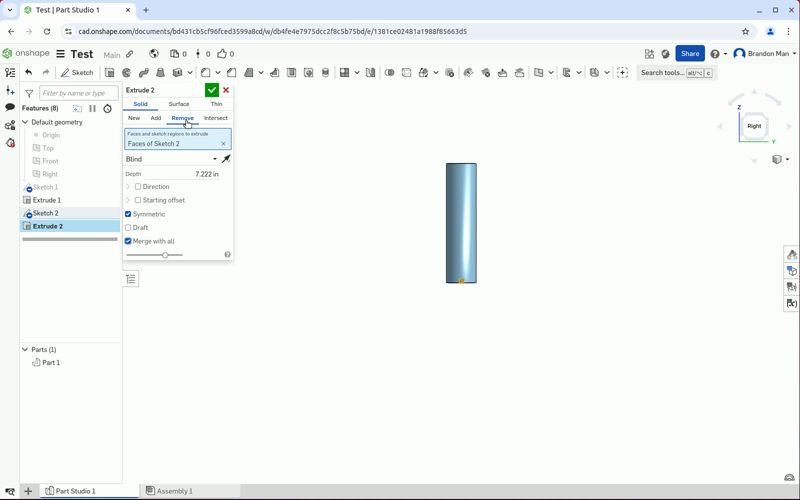
key(enter)
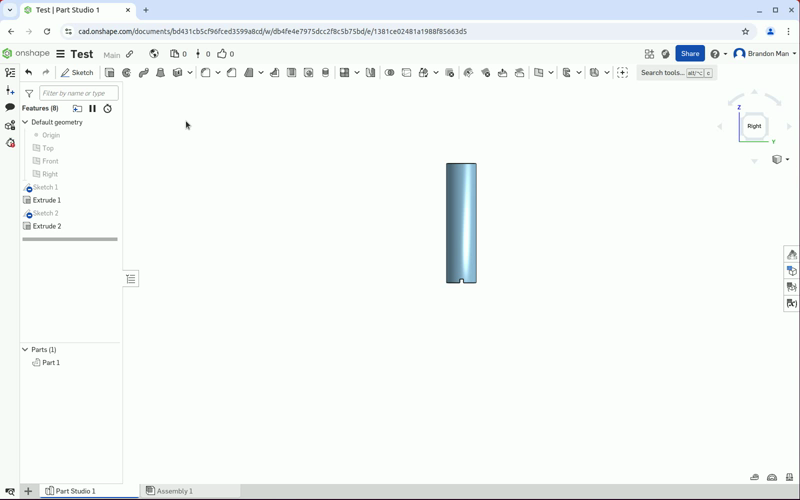
key(shift+h)
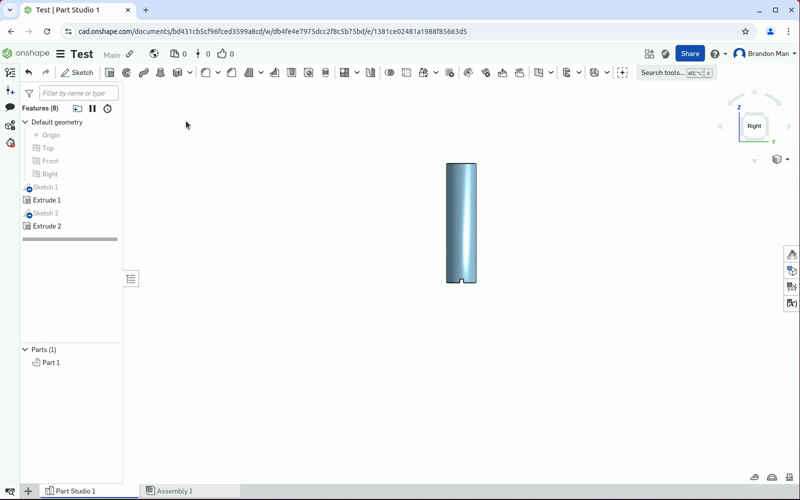
key(shift+h)
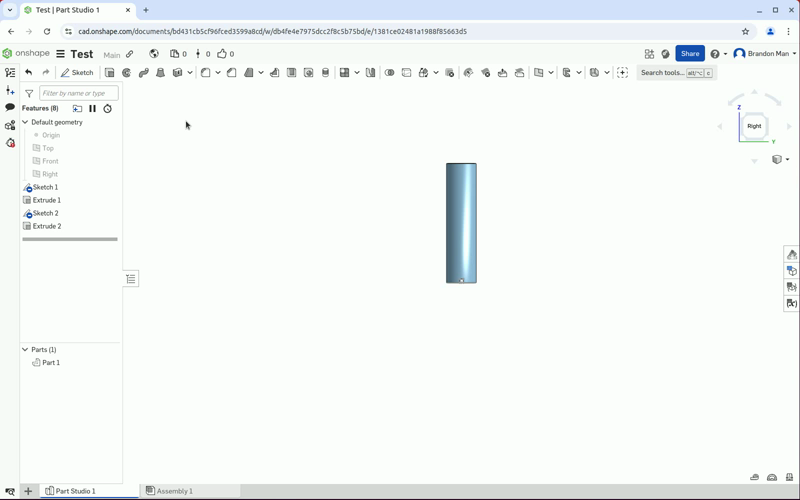
key(shift+7)
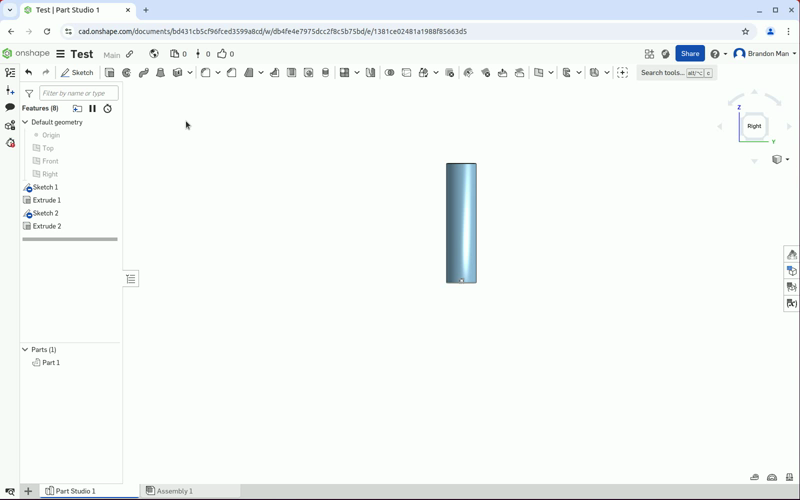
key(right, 2)
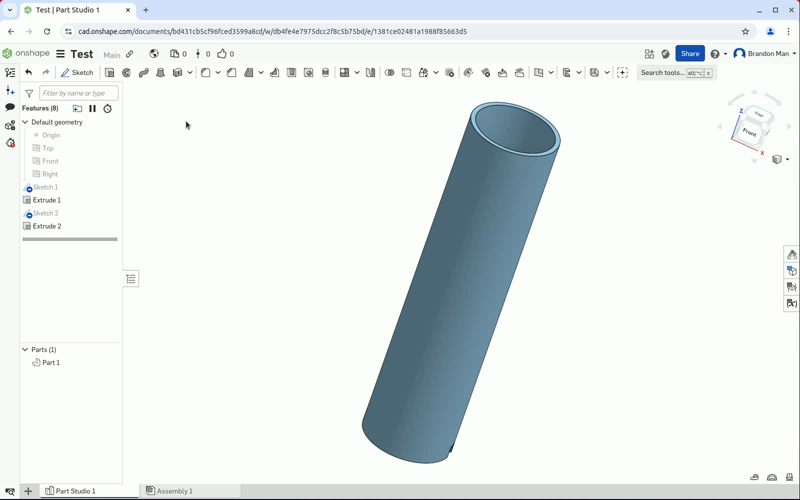
key(down, 2)
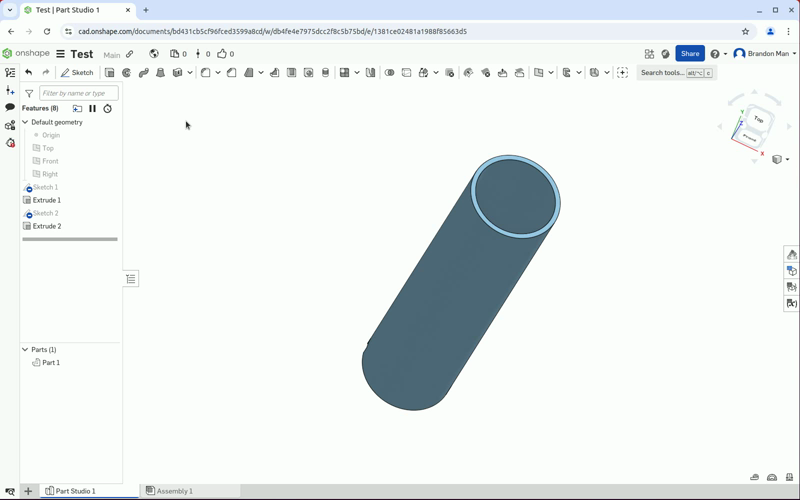
key(up, 2)
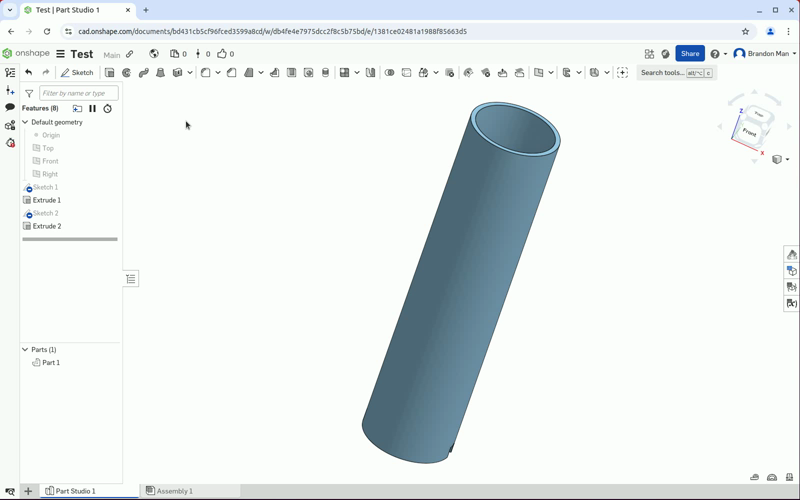
key(left, 2)
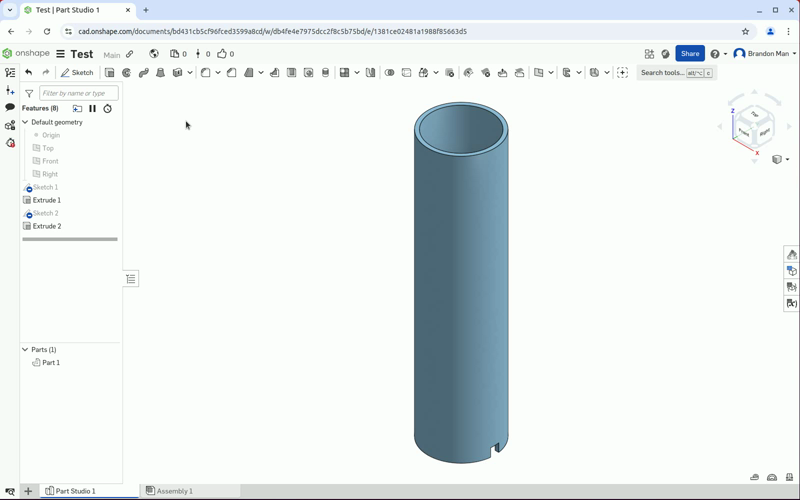
mouse_move(73, 189)
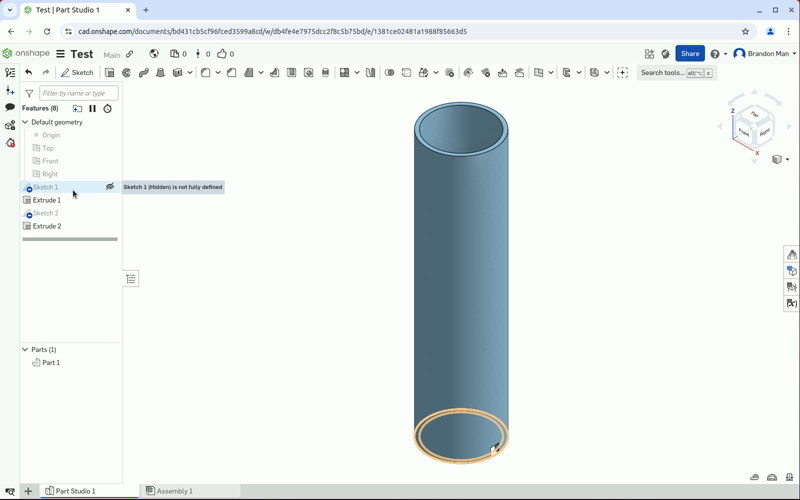
click(73, 189)